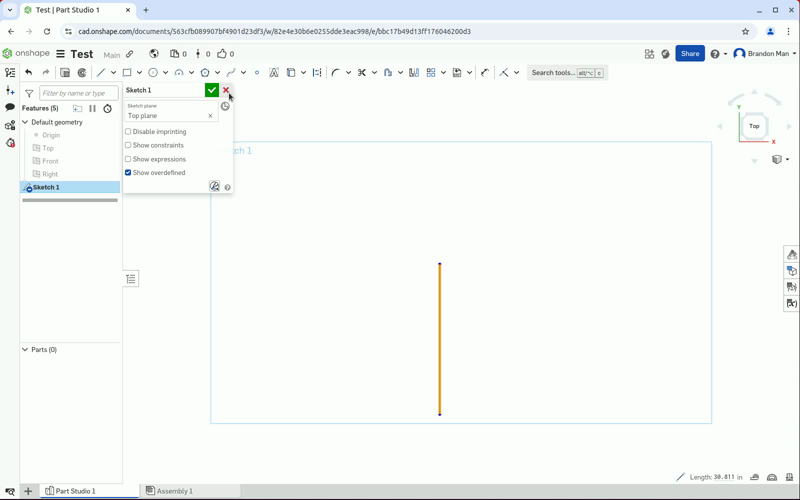
key(shift+h)
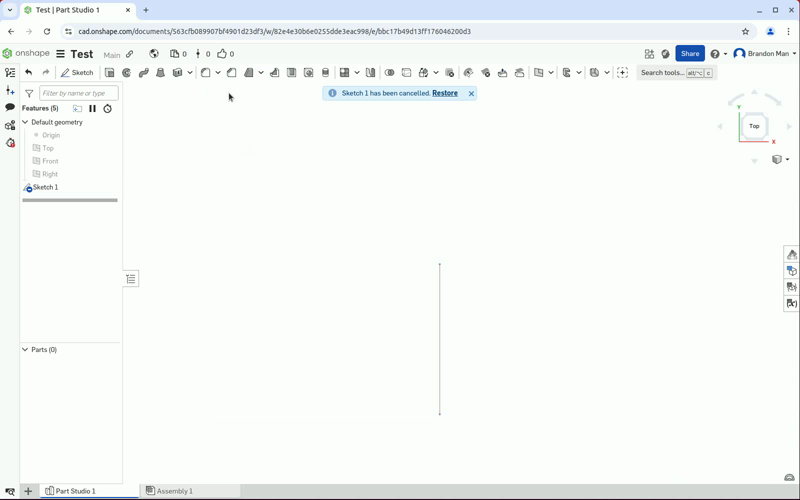
key(shift+s)
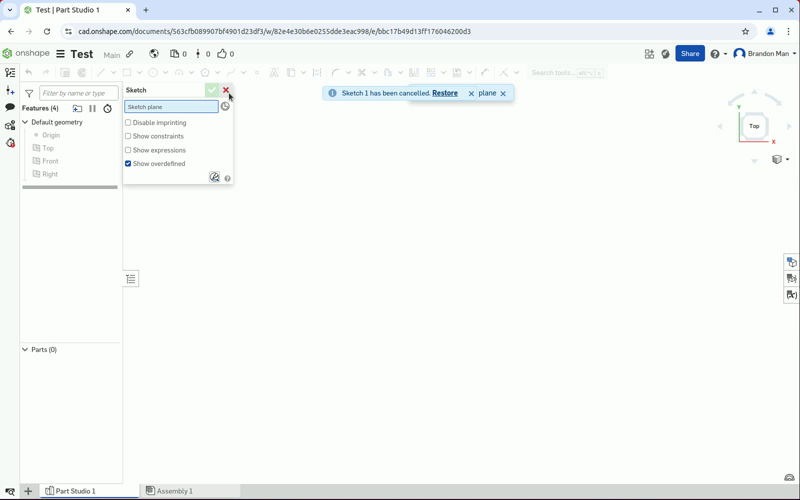
mouse_move(73, 150)
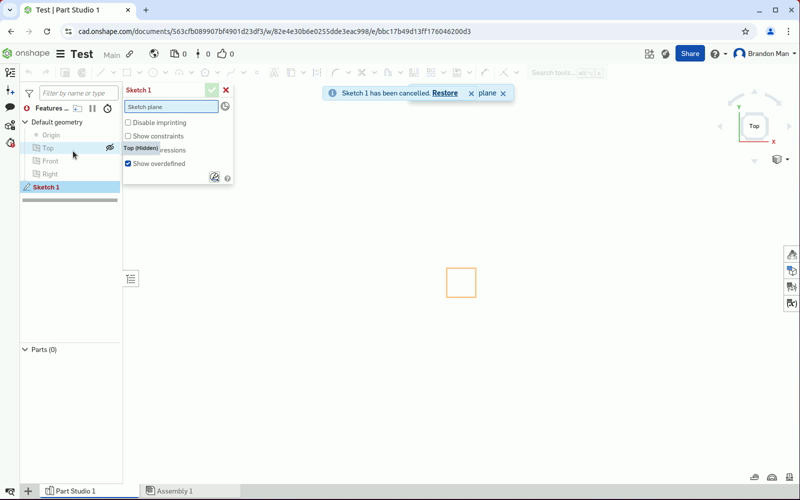
click(73, 150)
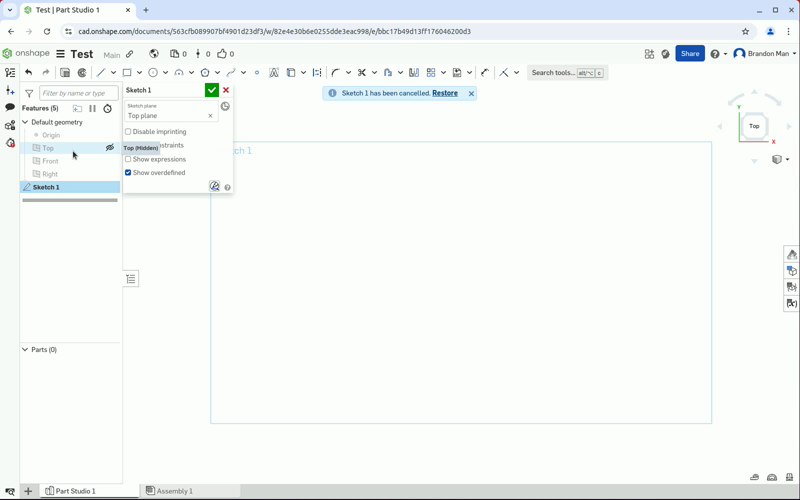
mouse_move(73, 352)
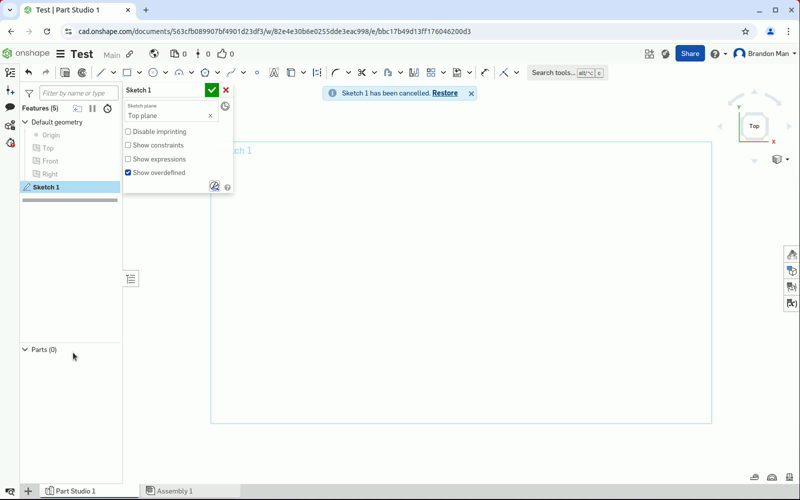
key(y)
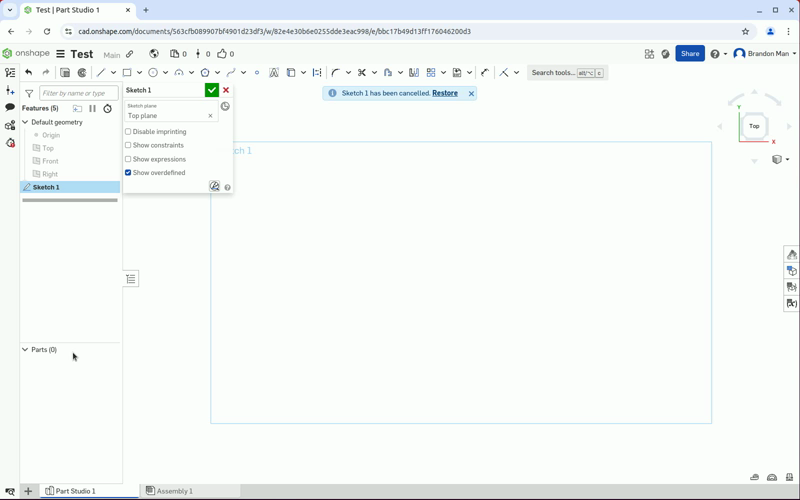
key(l)
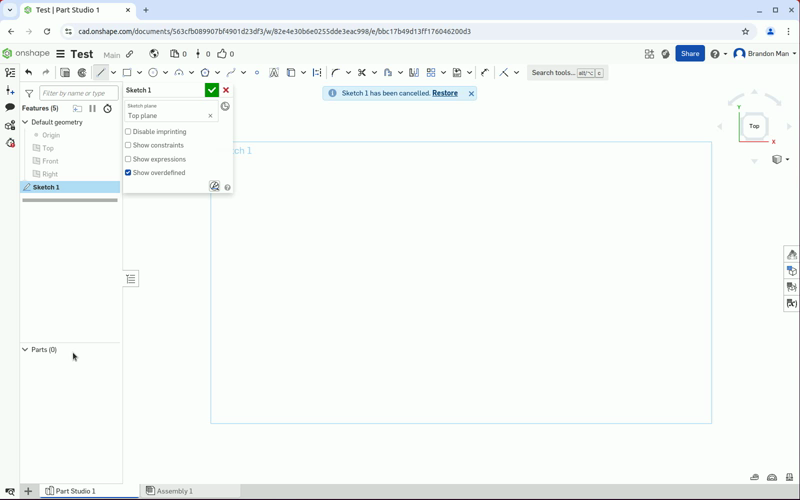
key_down(shift)
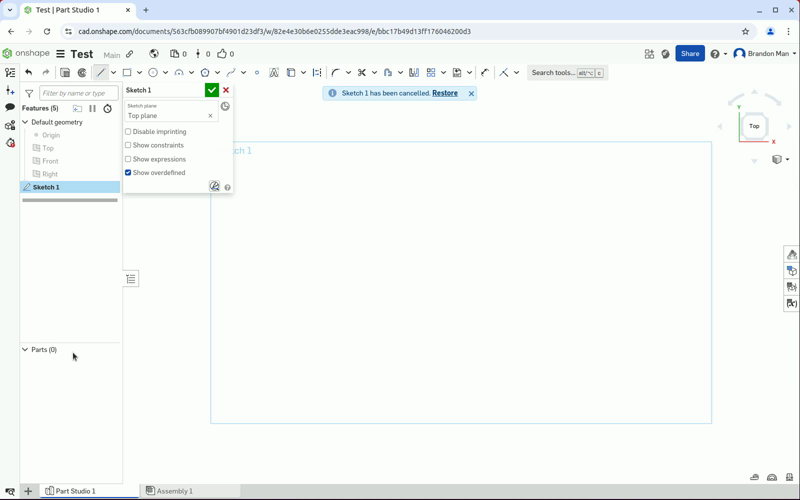
mouse_move(389, 390)
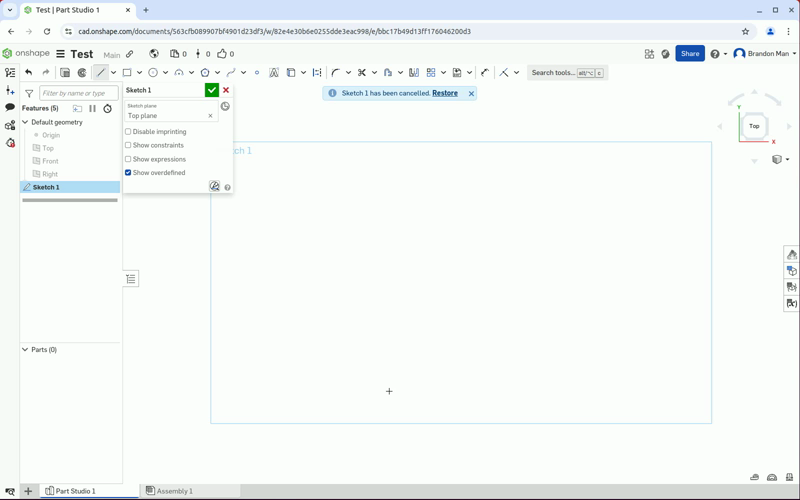
click(389, 390)
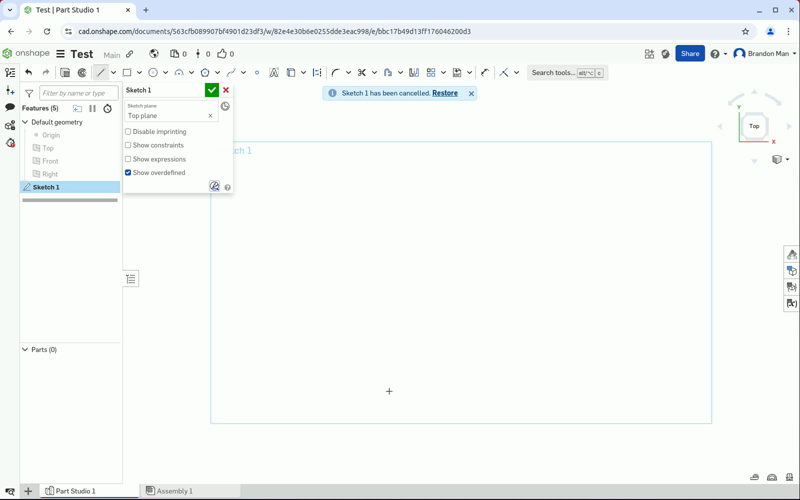
key_up(shift)
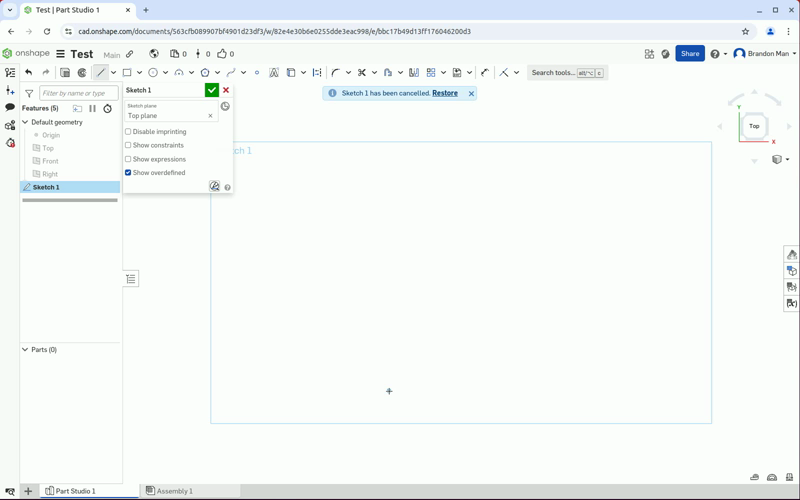
key_down(shift)
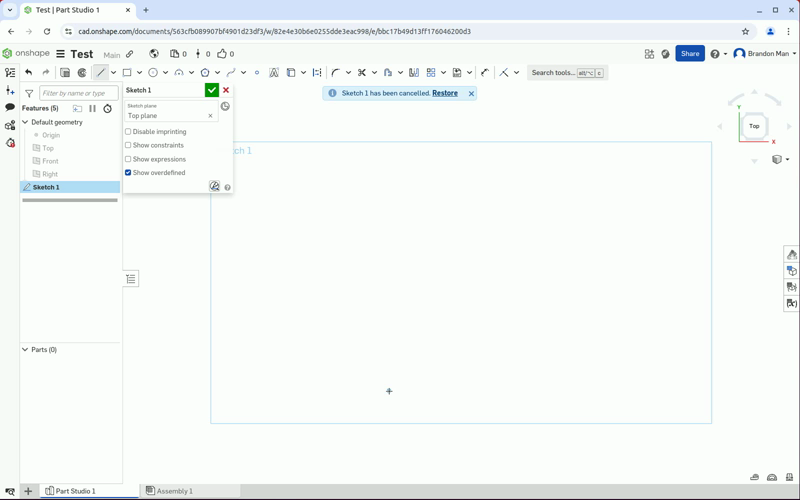
mouse_move(530, 390)
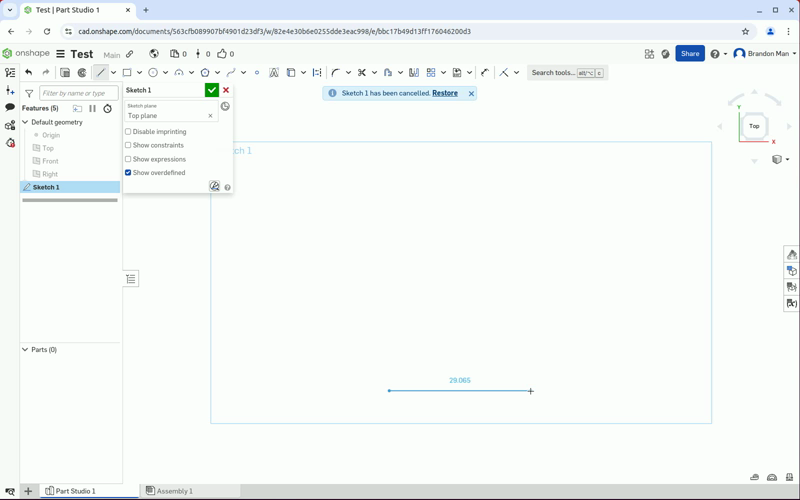
click(530, 390)
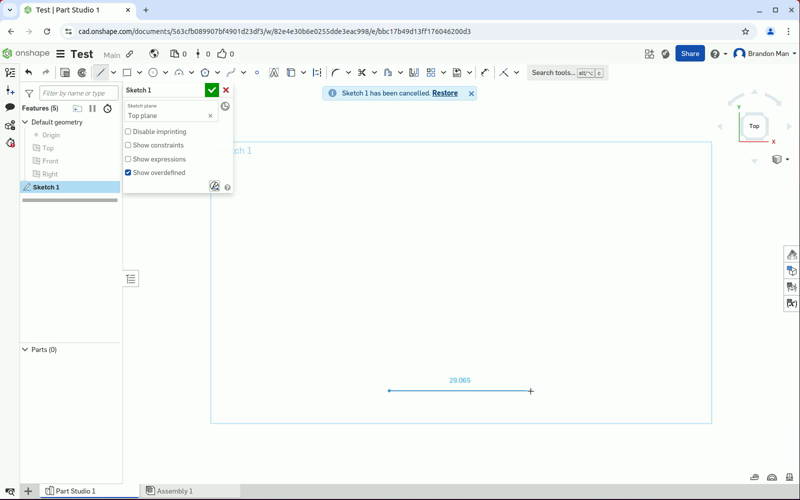
key_up(shift)
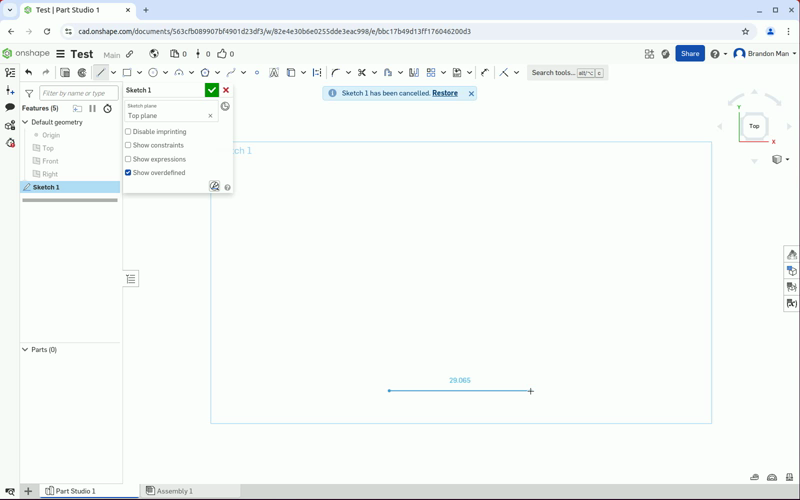
key_down(shift)
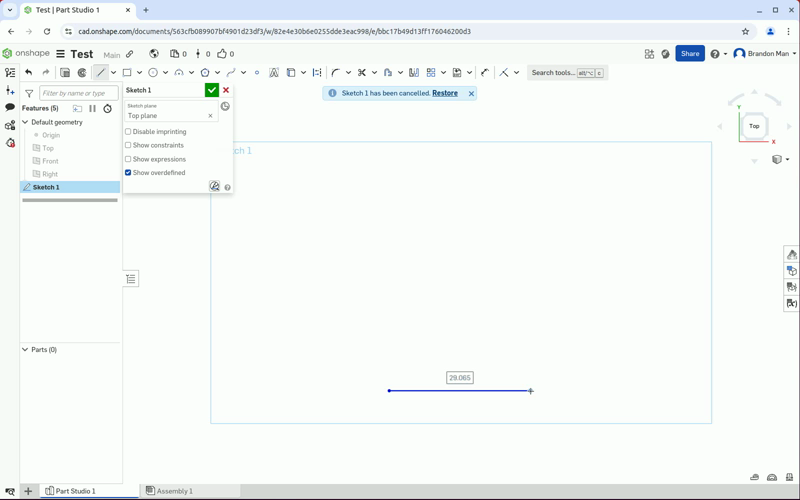
mouse_move(530, 177)
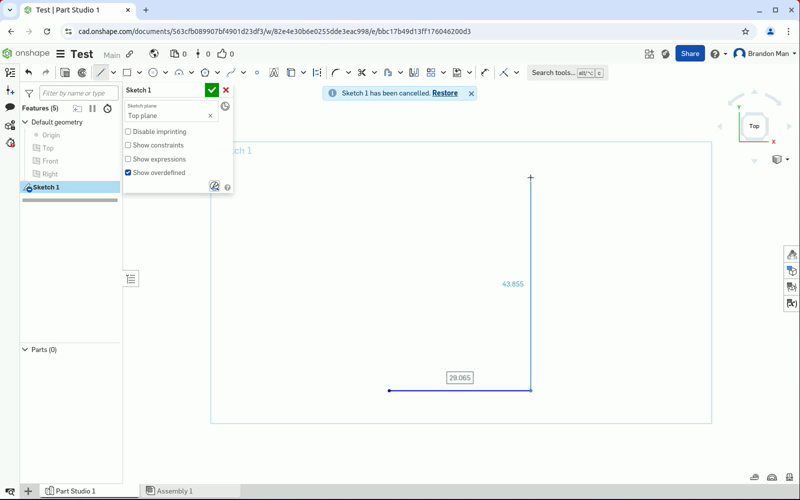
click(530, 177)
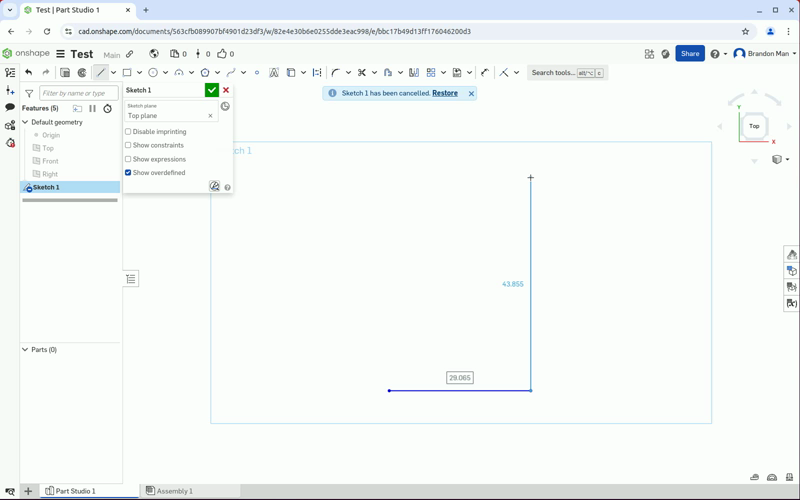
key_up(shift)
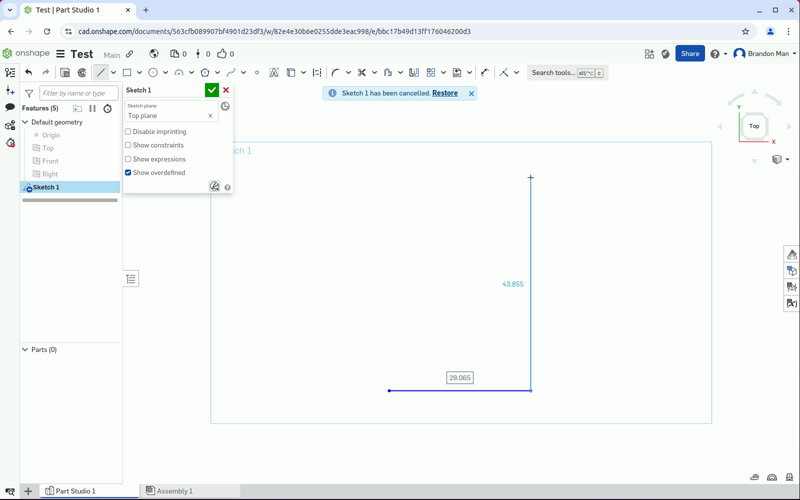
key_down(shift)
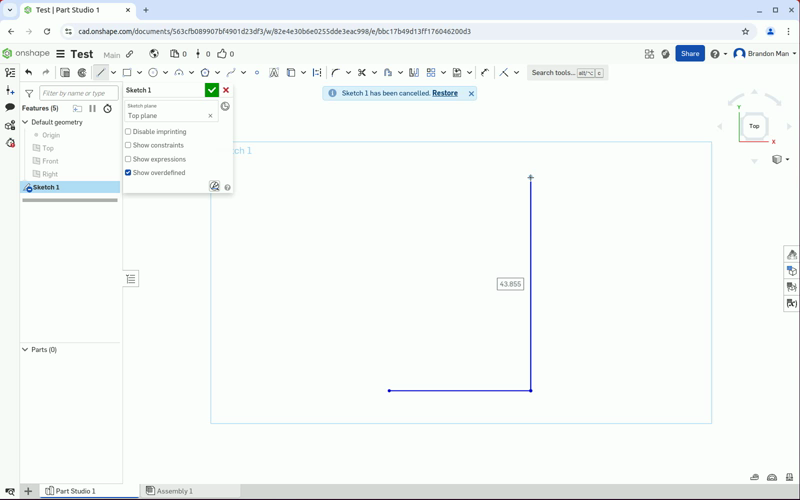
mouse_move(389, 177)
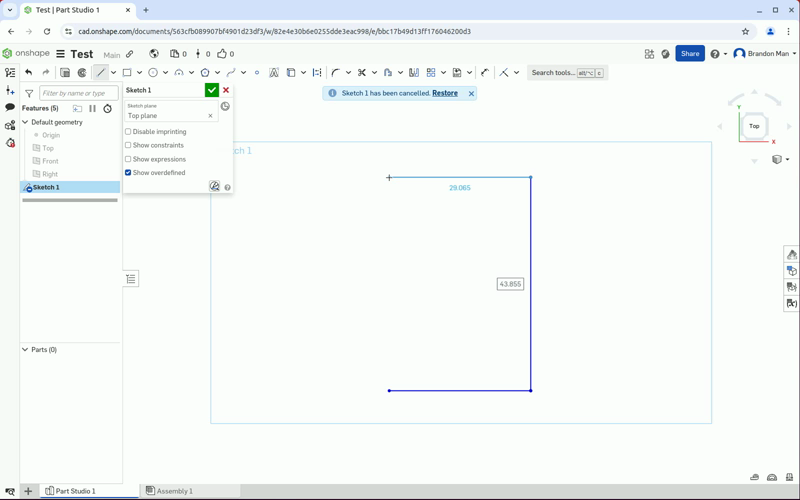
click(389, 177)
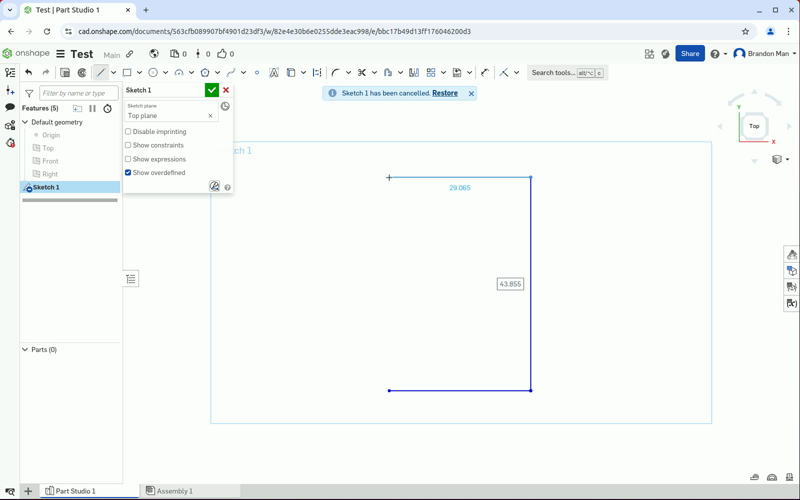
key_up(shift)
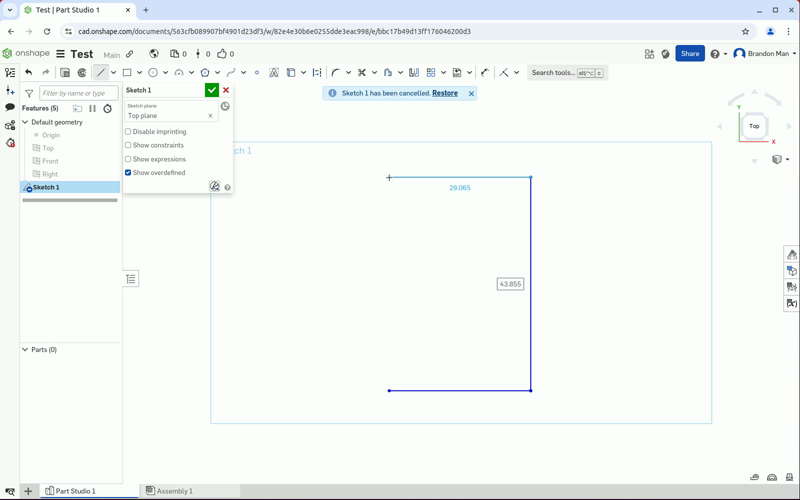
key_down(shift)
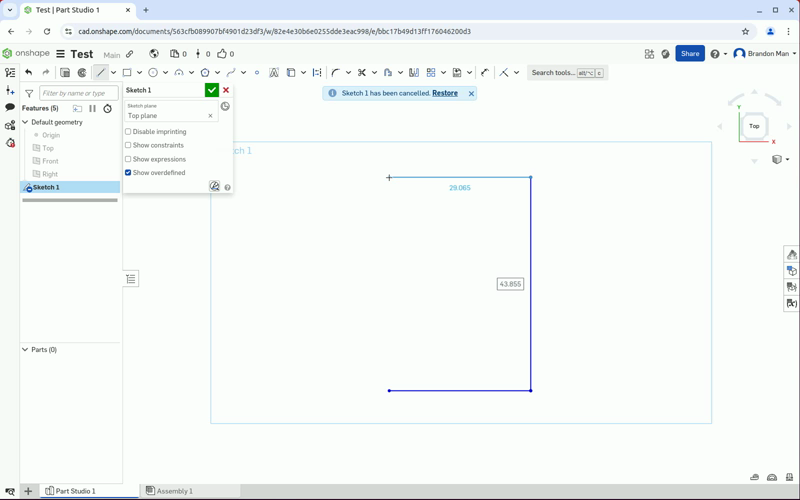
mouse_move(389, 390)
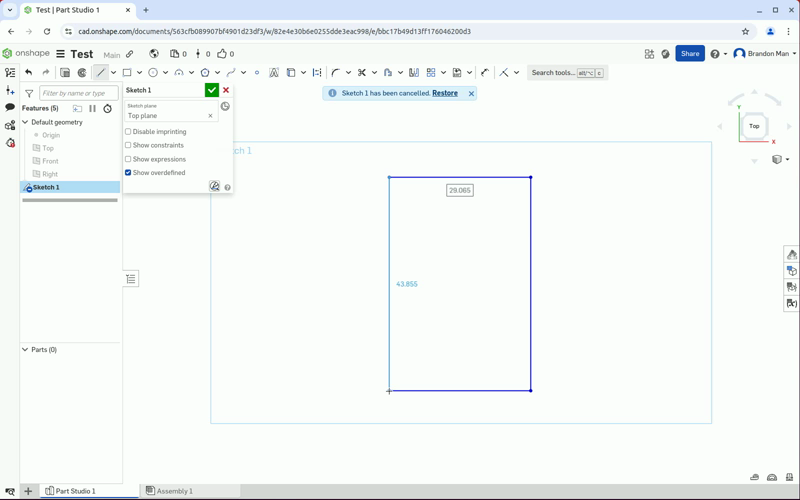
key_up(shift)
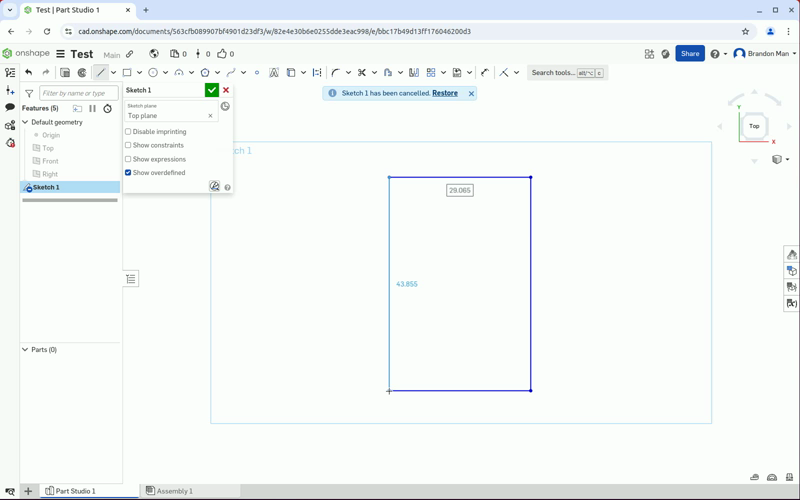
click(389, 390)
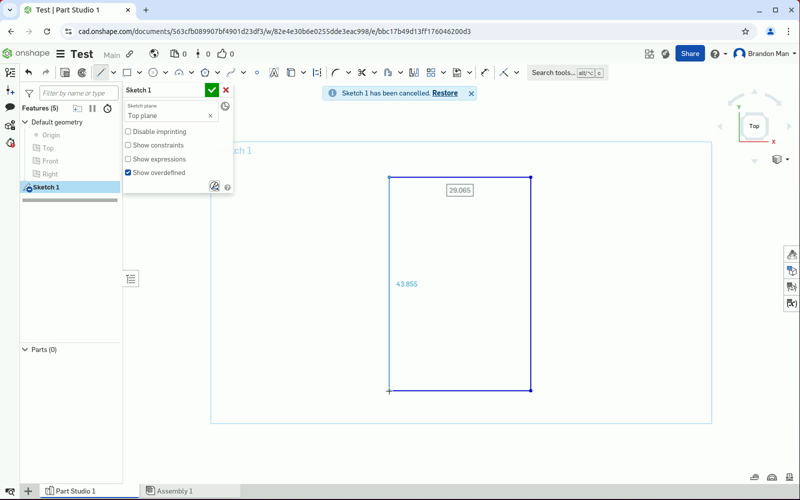
key(esc)
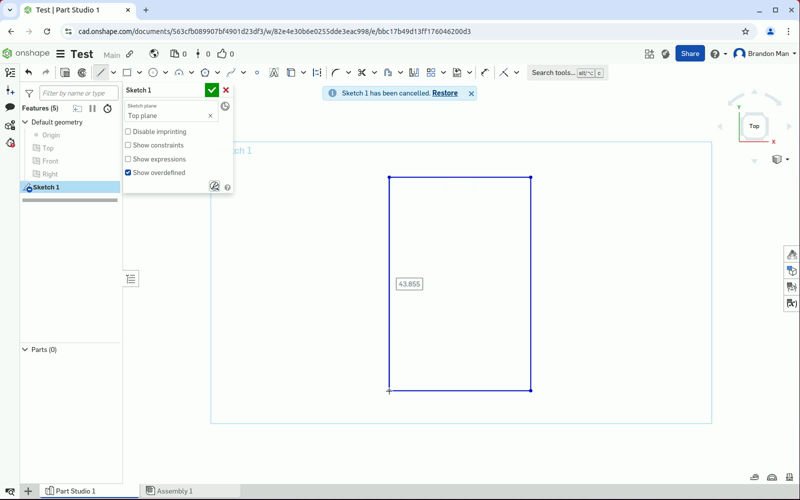
key(l)
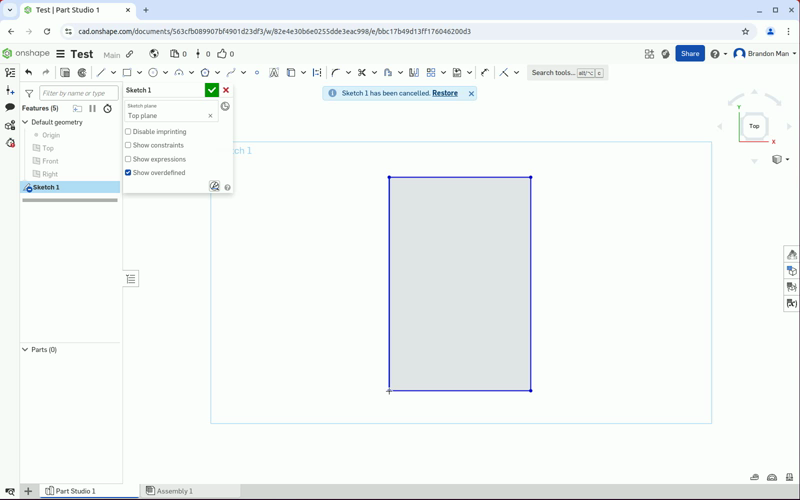
key_down(shift)
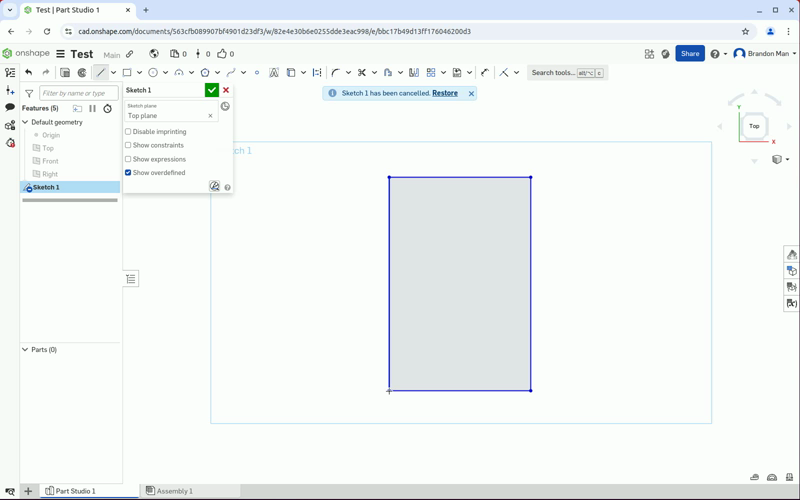
mouse_move(402, 377)
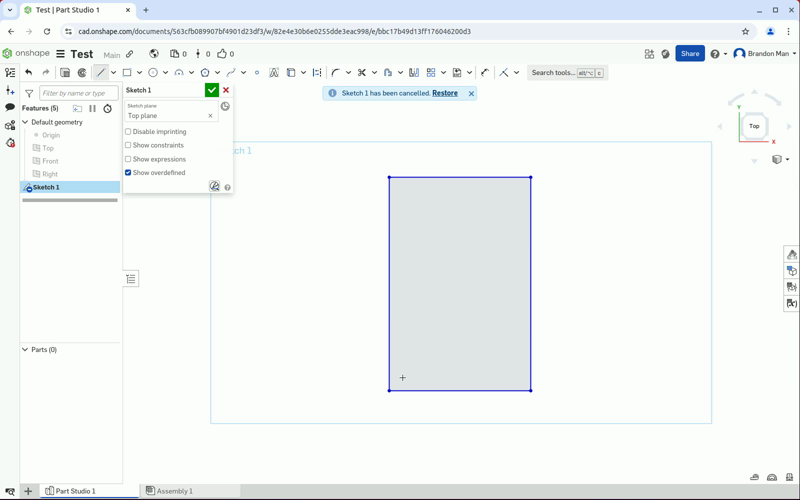
click(402, 377)
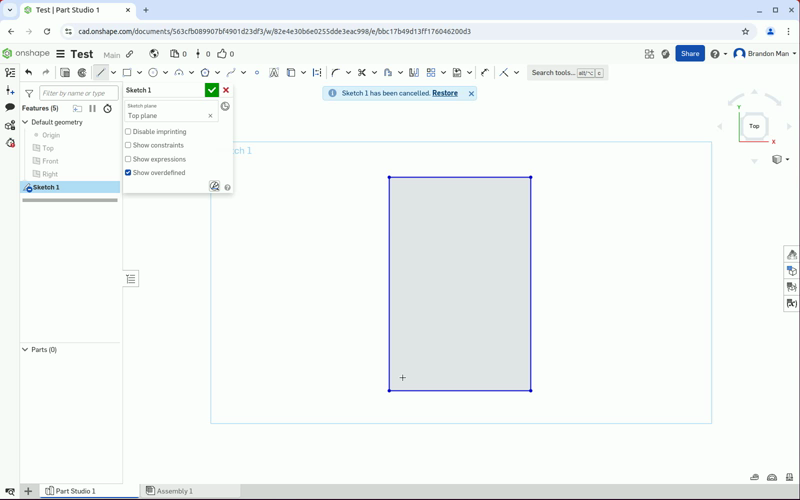
key_up(shift)
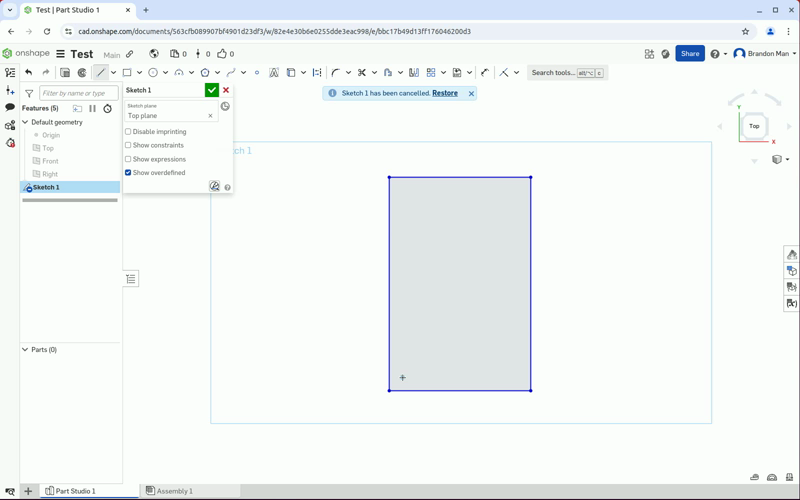
key_down(shift)
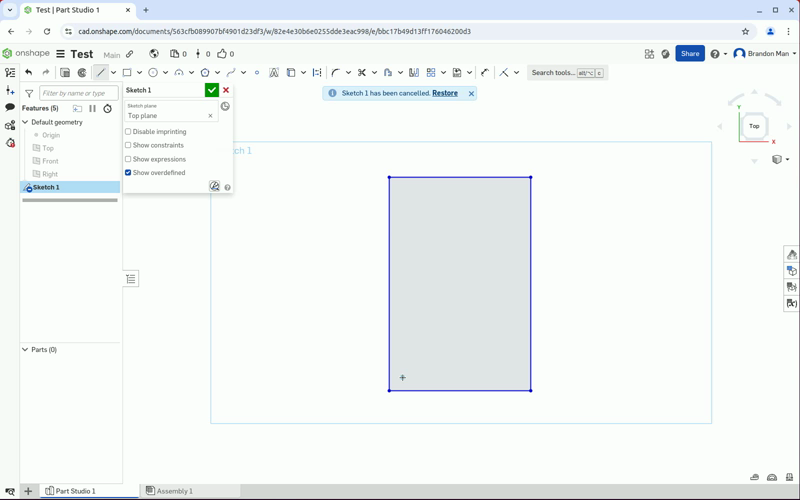
mouse_move(517, 377)
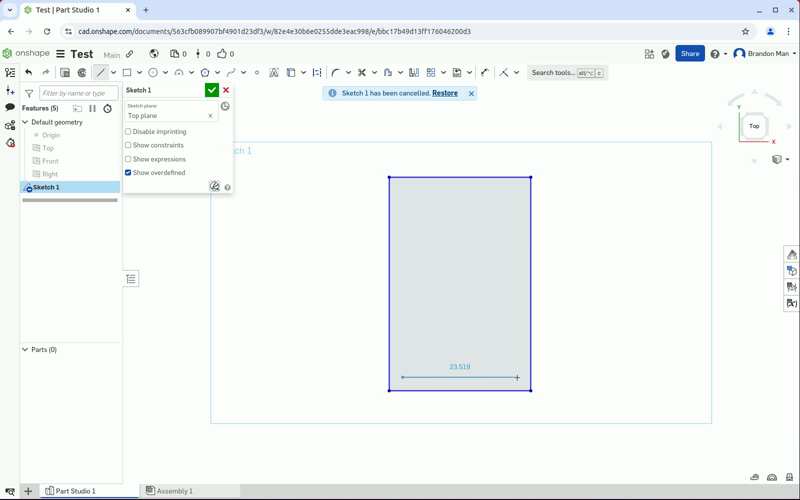
click(517, 377)
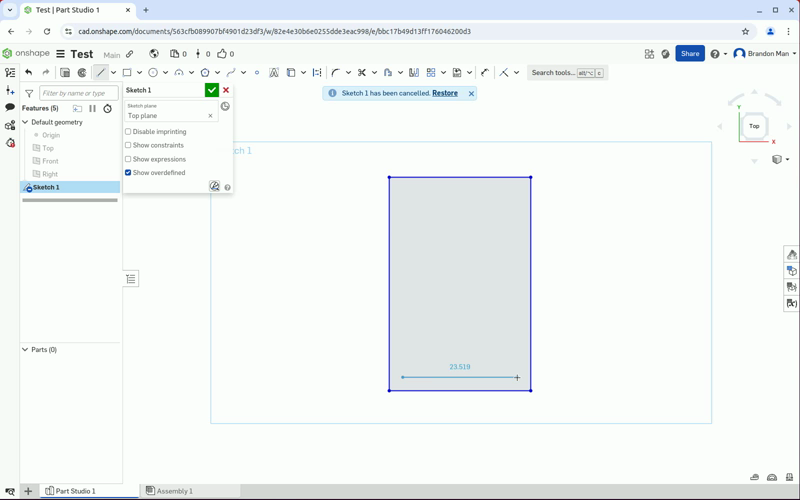
key_up(shift)
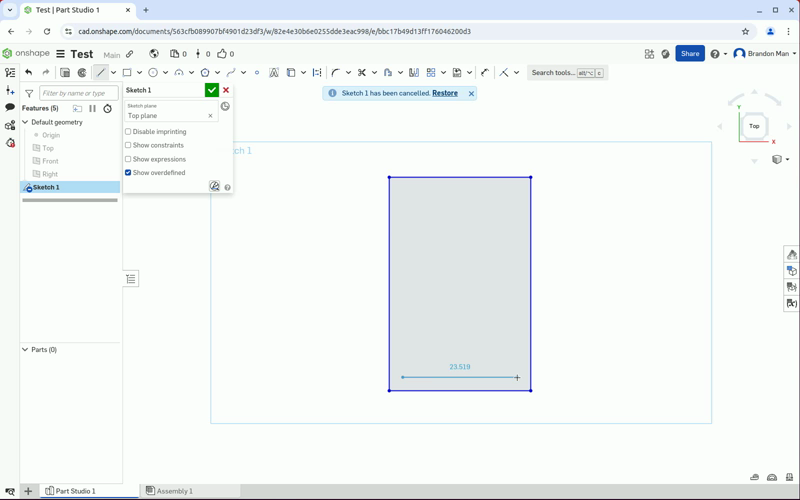
key_down(shift)
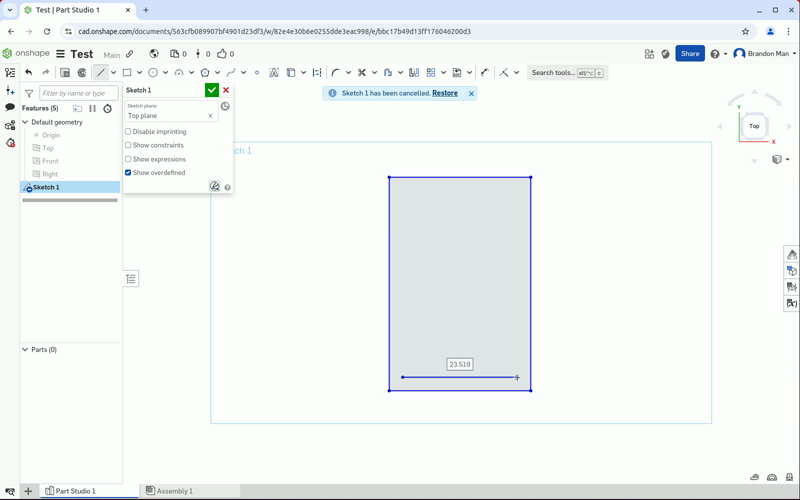
mouse_move(517, 312)
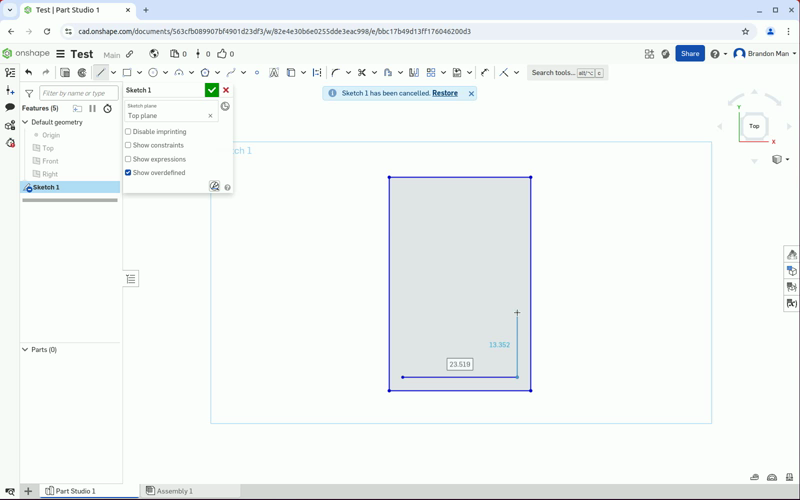
click(517, 312)
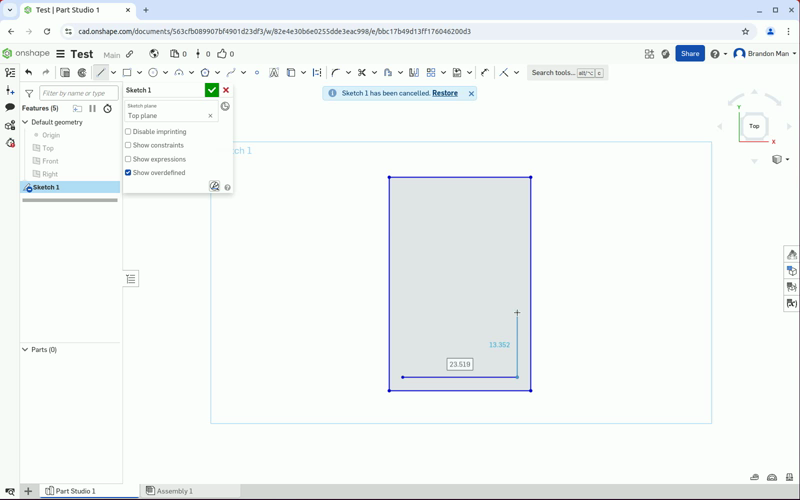
key_up(shift)
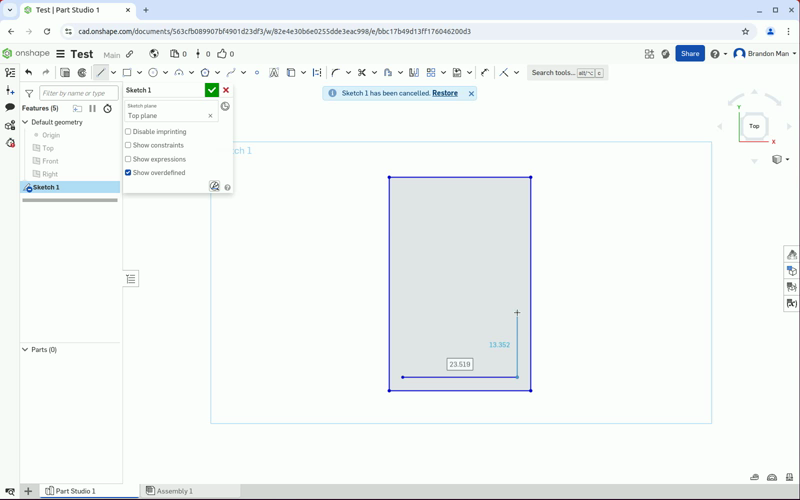
key_down(shift)
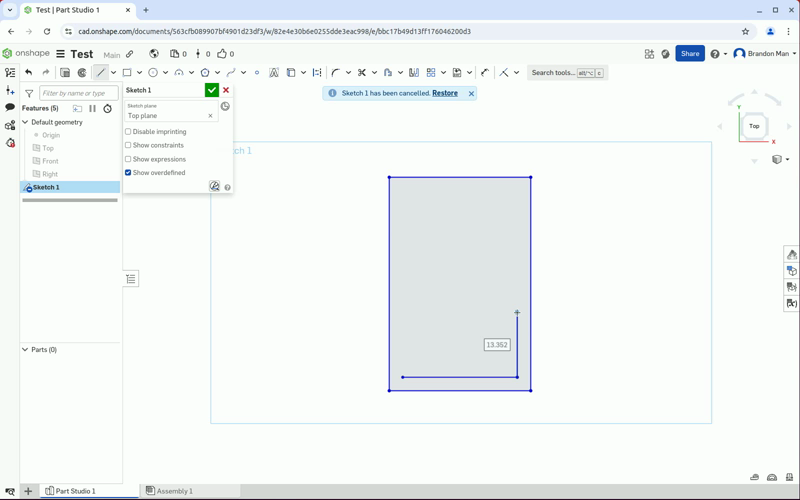
mouse_move(547, 312)
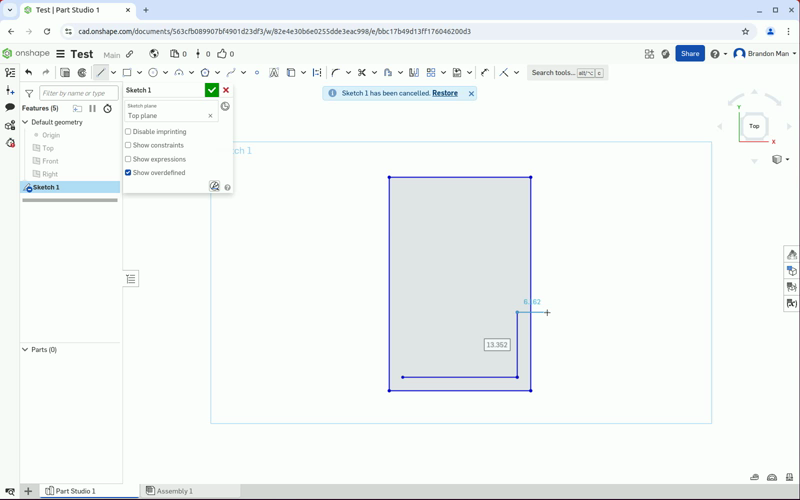
mouse_move(517, 298)
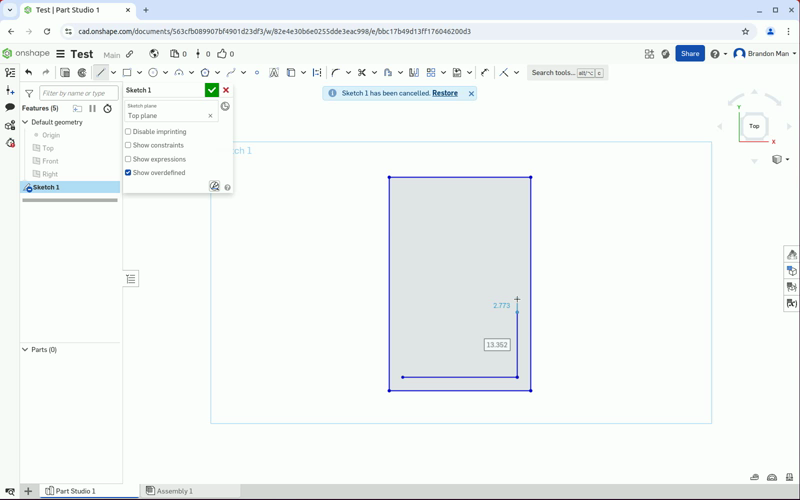
click(517, 298)
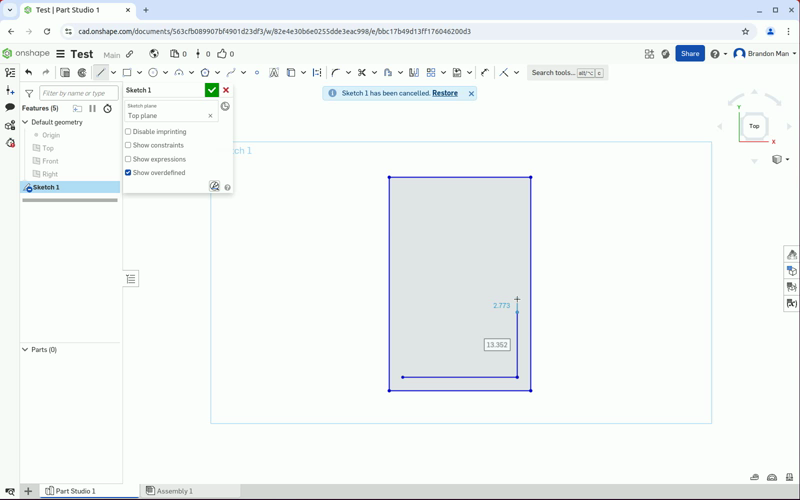
key_up(shift)
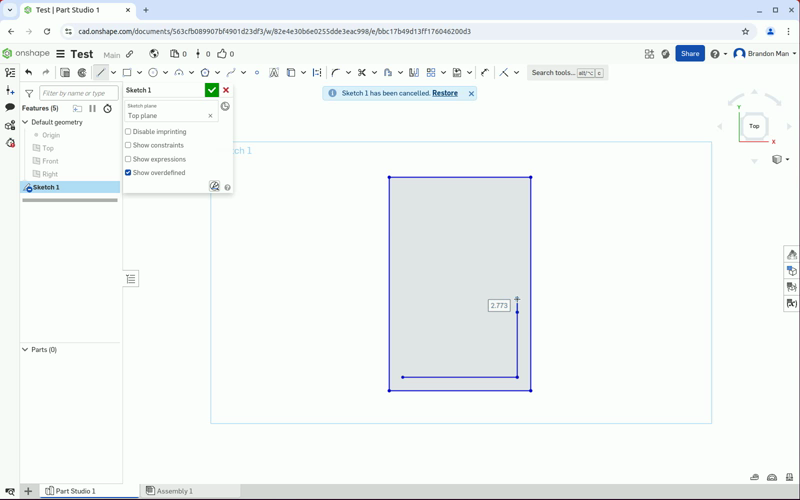
key_down(shift)
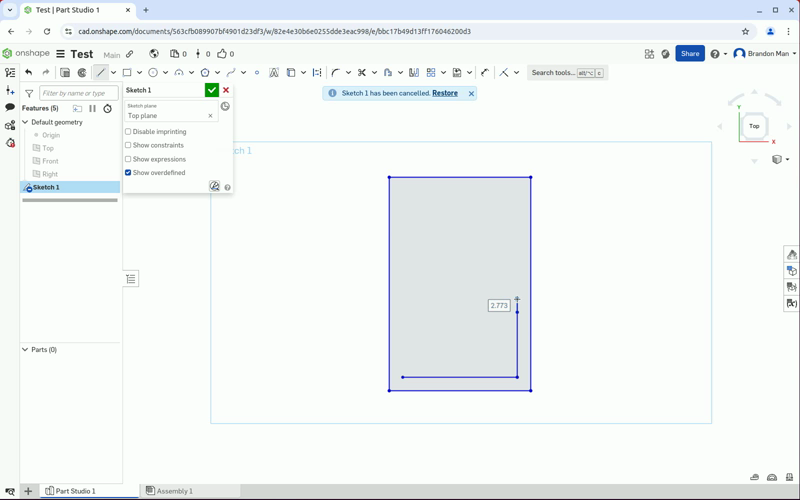
mouse_move(547, 298)
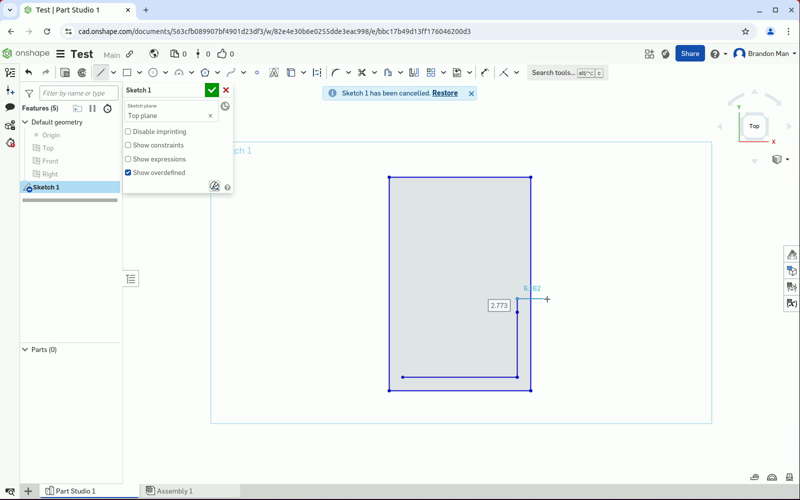
mouse_move(517, 269)
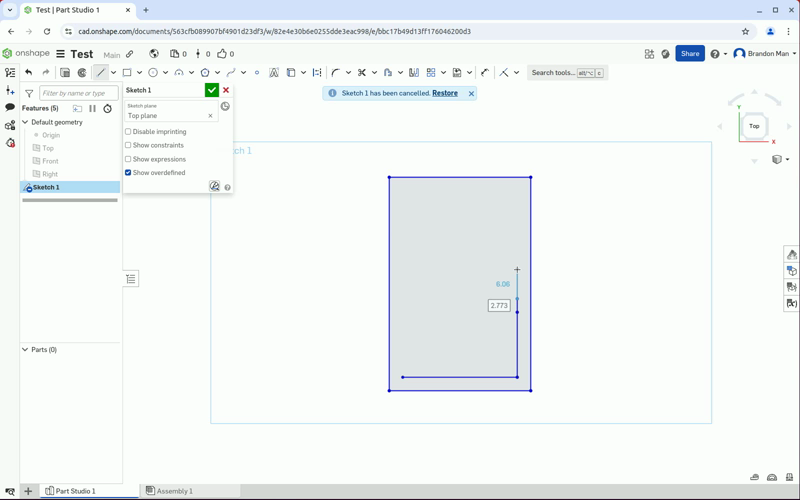
click(517, 269)
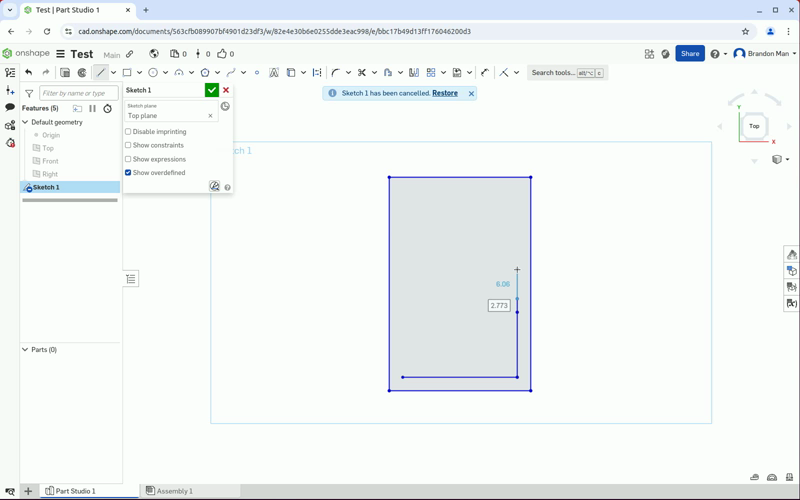
key_up(shift)
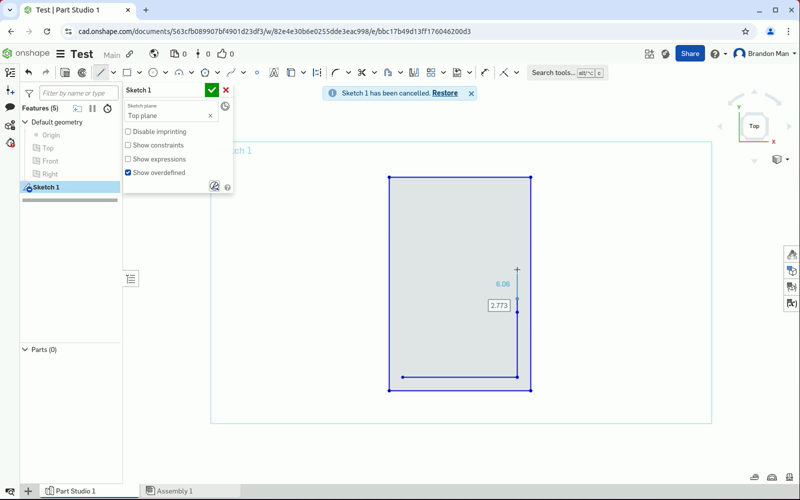
key_down(shift)
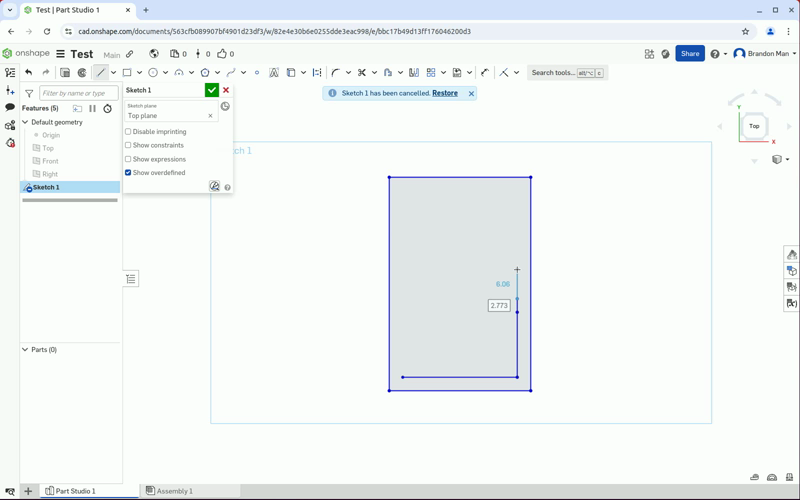
mouse_move(547, 269)
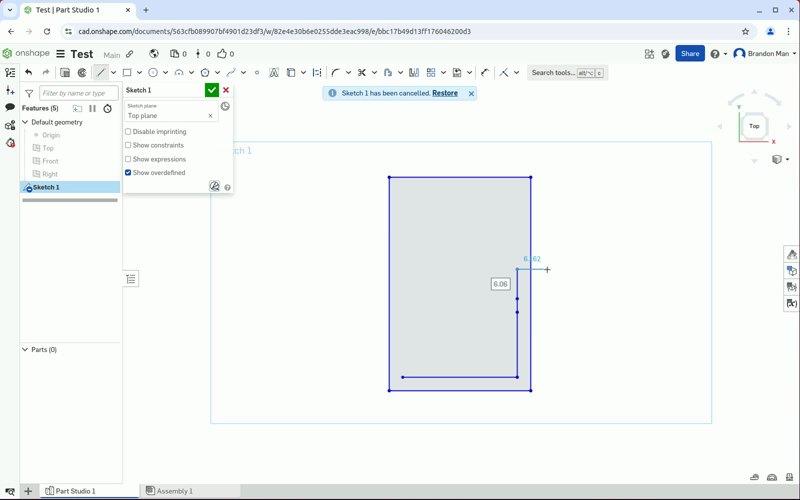
mouse_move(517, 255)
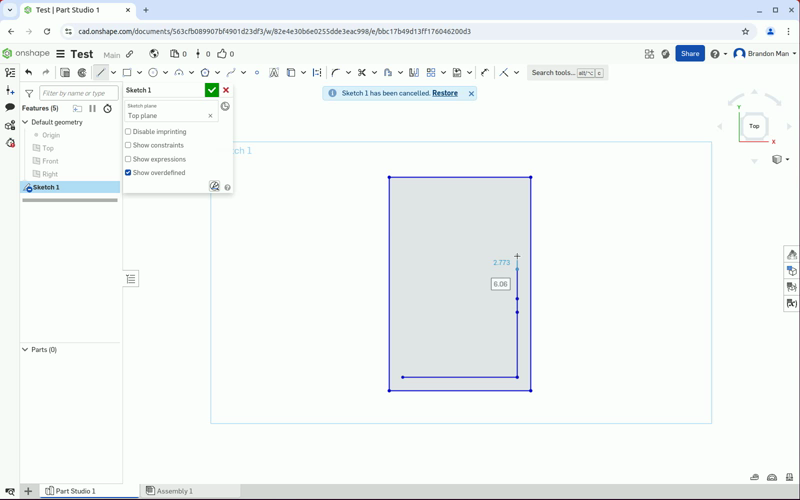
click(517, 255)
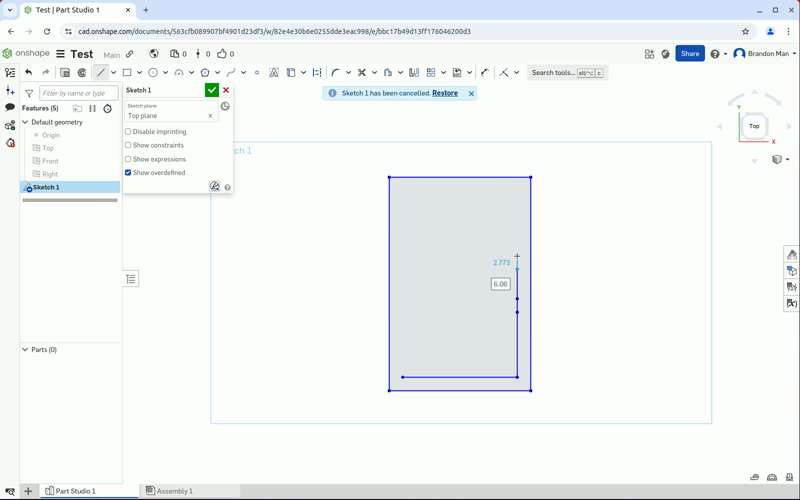
key_up(shift)
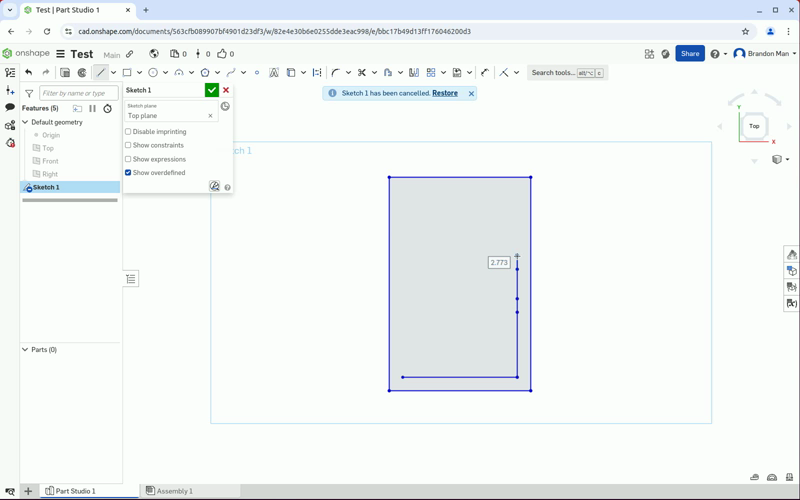
key_down(shift)
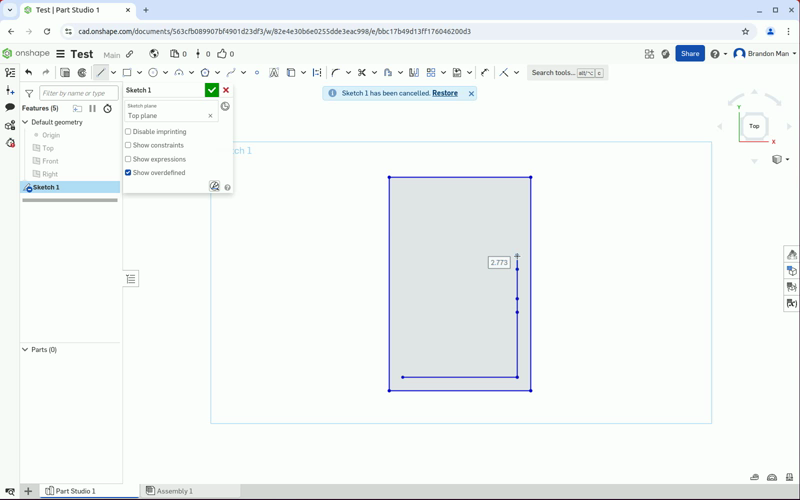
mouse_move(517, 190)
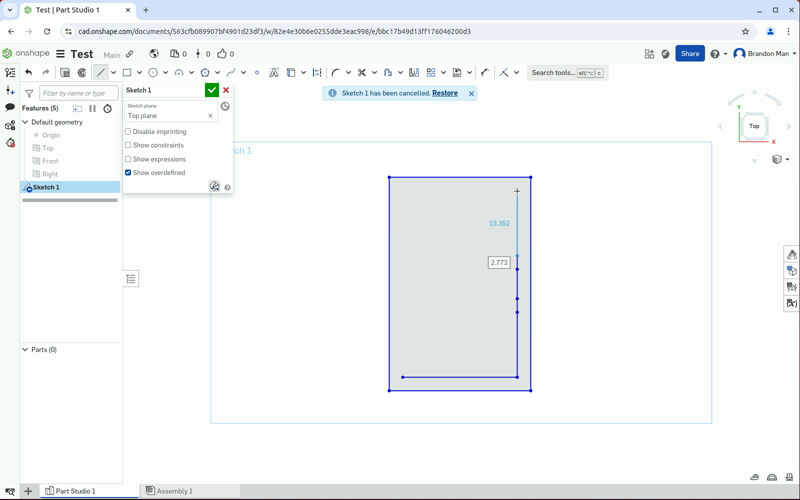
click(517, 190)
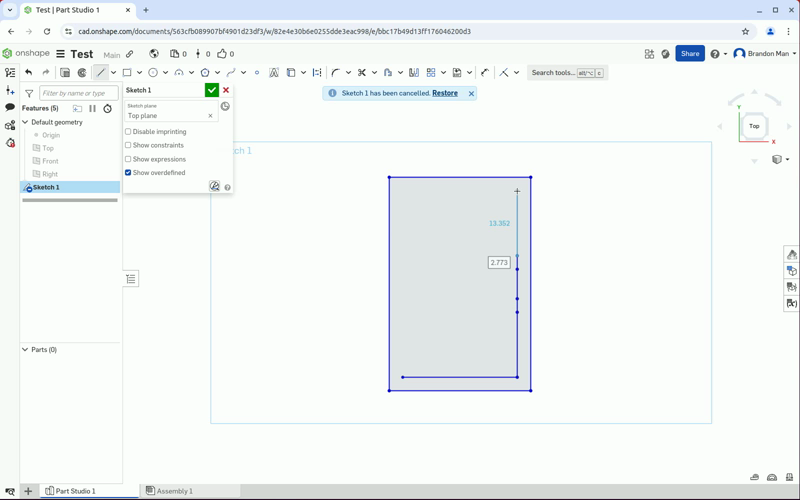
key_up(shift)
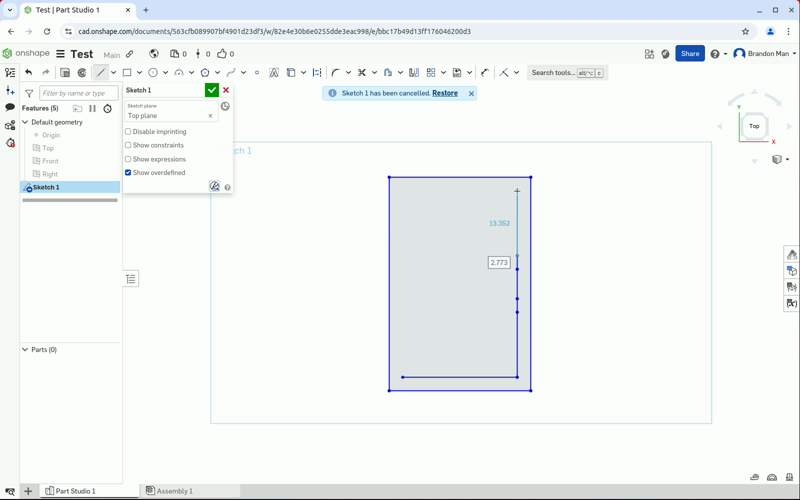
key_down(shift)
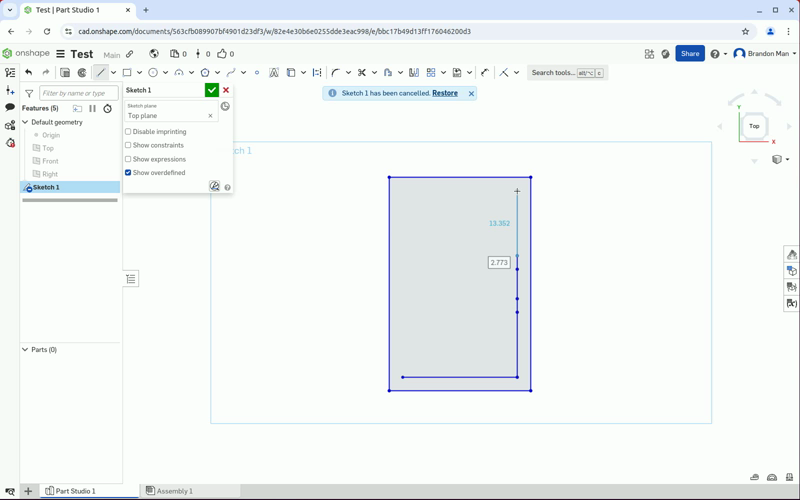
mouse_move(402, 190)
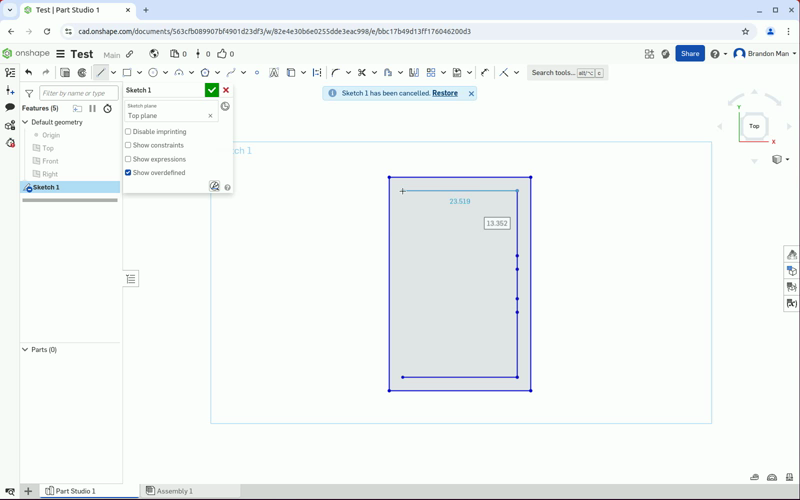
click(402, 190)
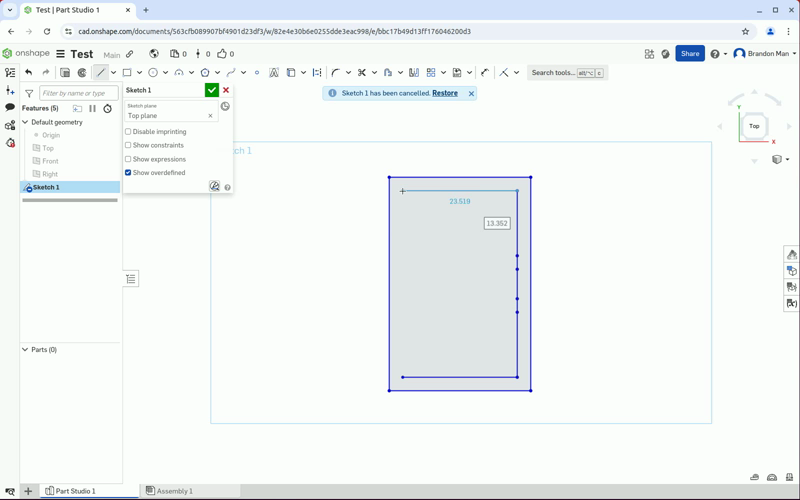
key_up(shift)
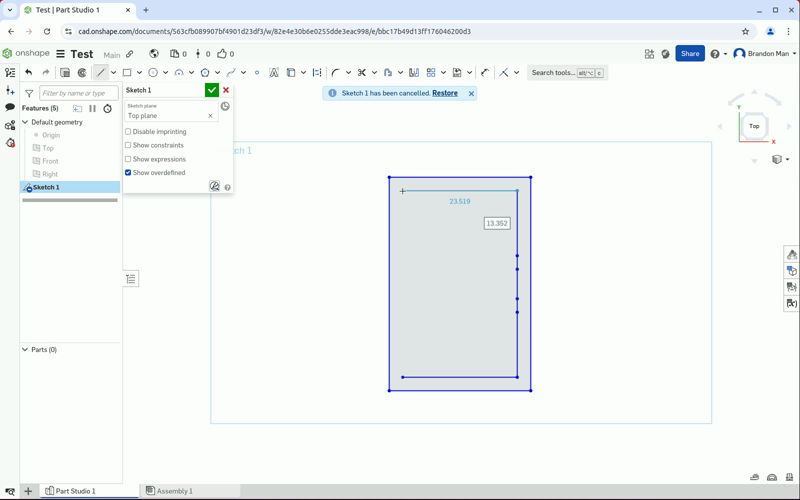
key_down(shift)
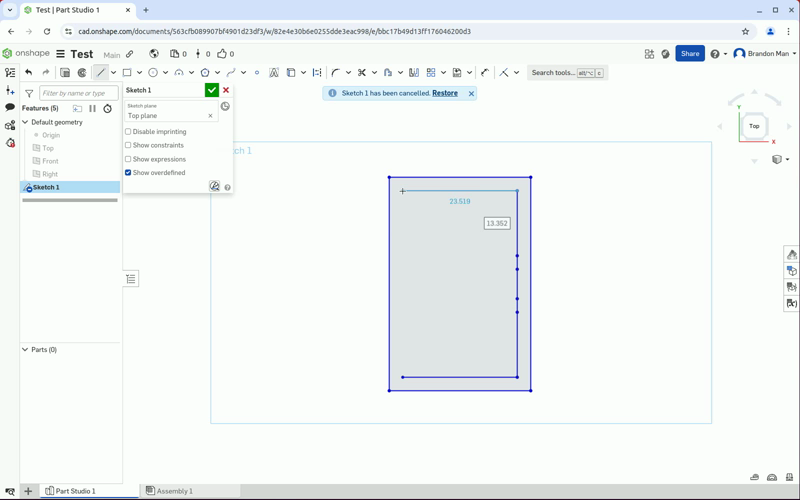
mouse_move(402, 255)
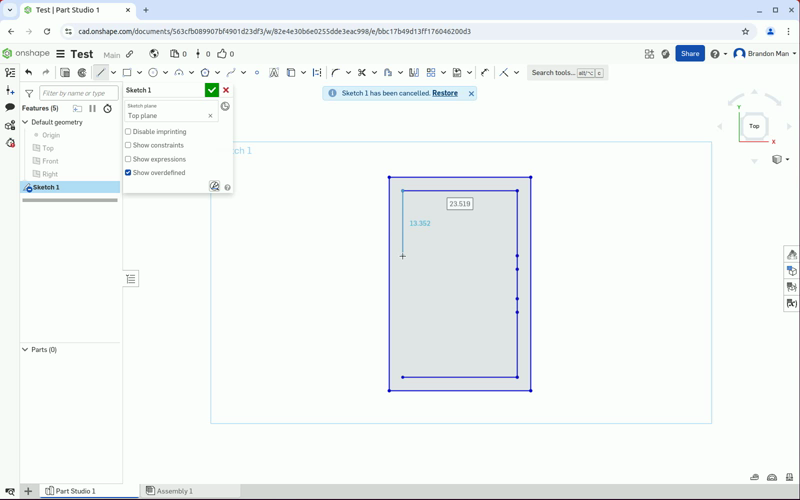
click(402, 255)
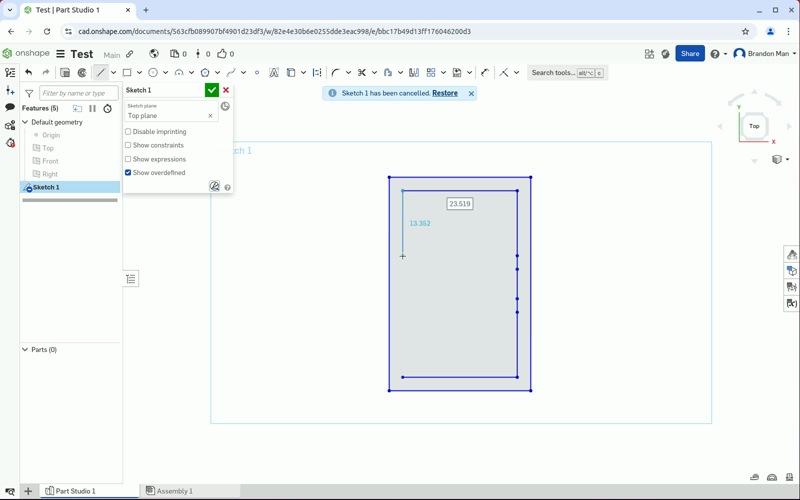
key_up(shift)
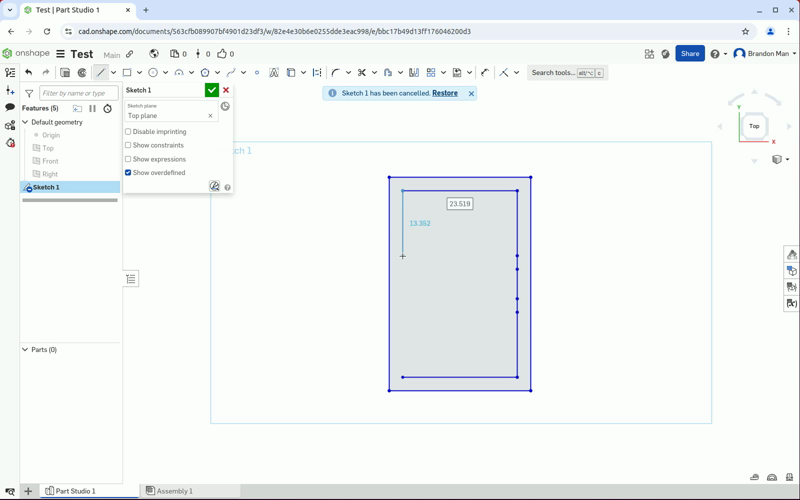
key_down(shift)
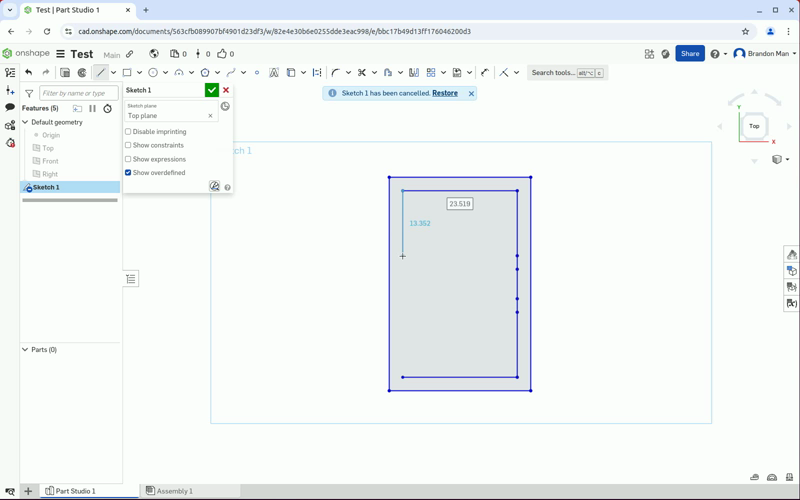
mouse_move(432, 255)
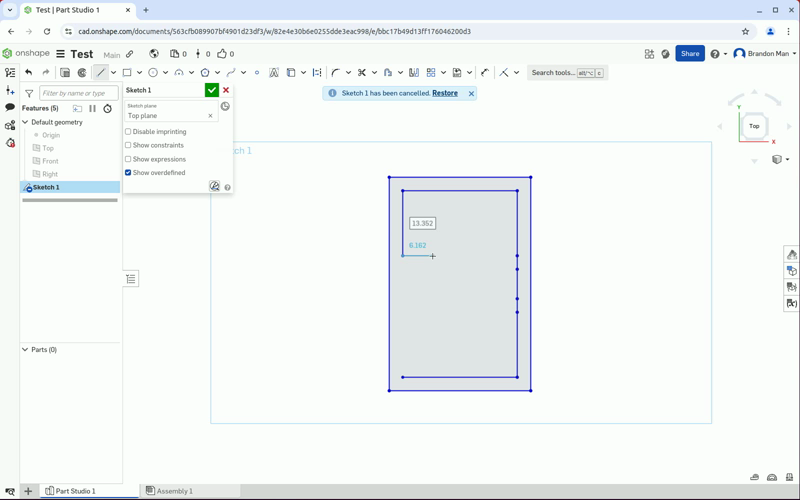
mouse_move(402, 269)
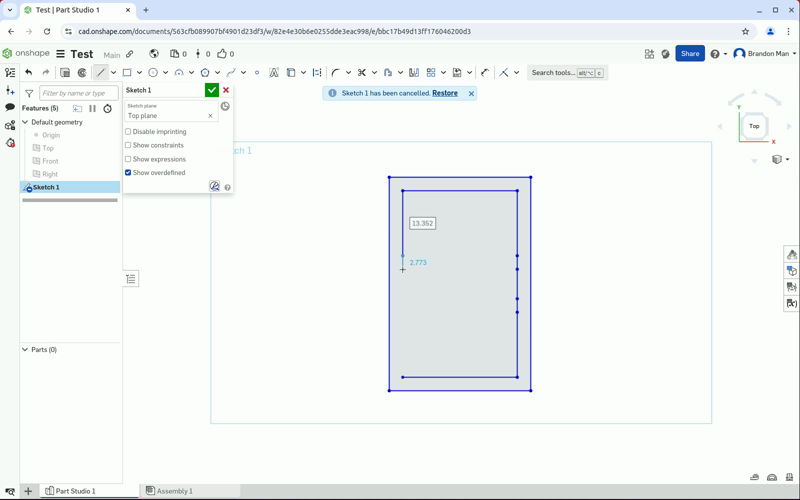
click(402, 269)
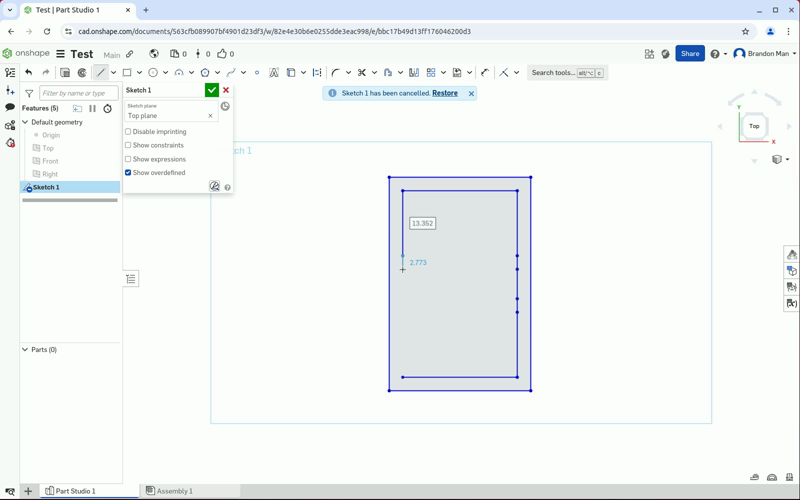
key_up(shift)
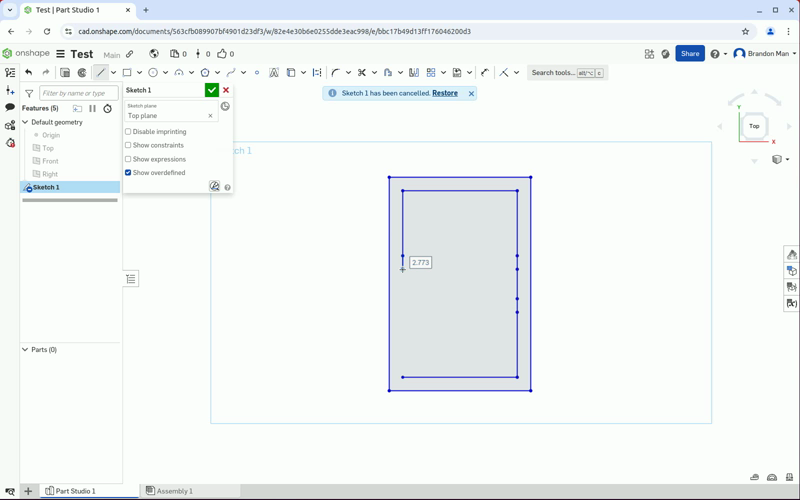
key_down(shift)
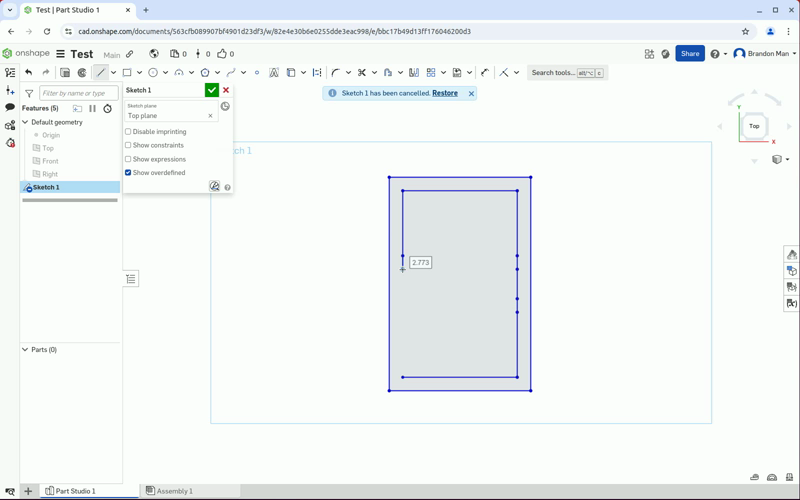
mouse_move(432, 269)
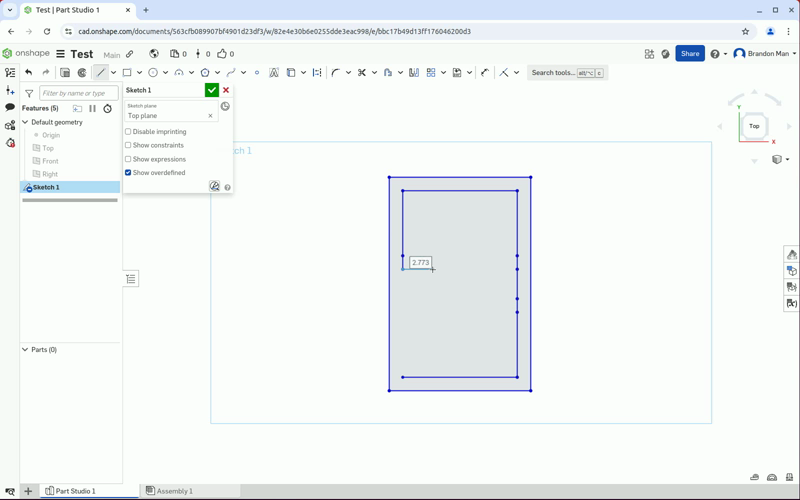
mouse_move(402, 298)
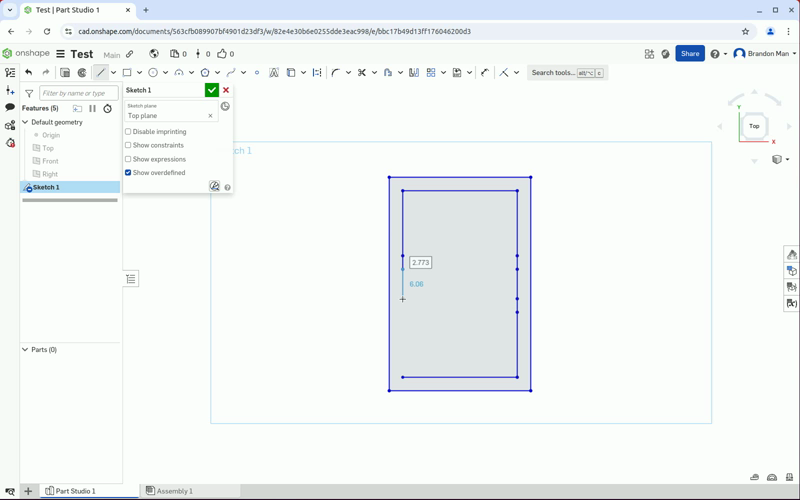
click(402, 298)
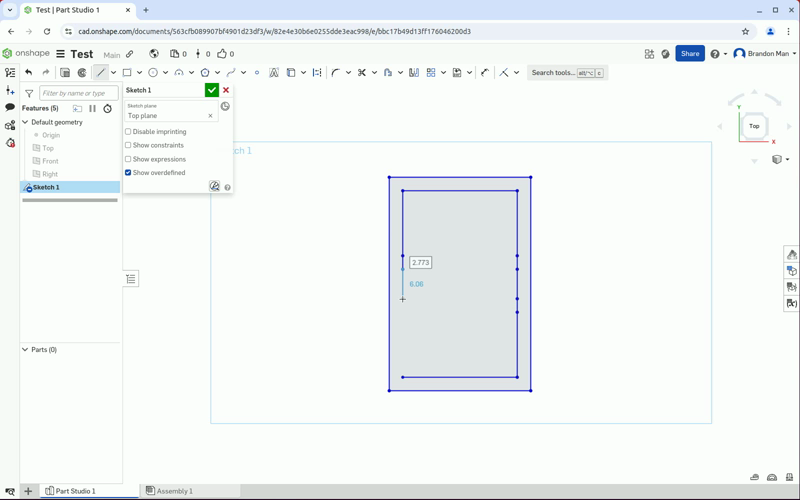
key_up(shift)
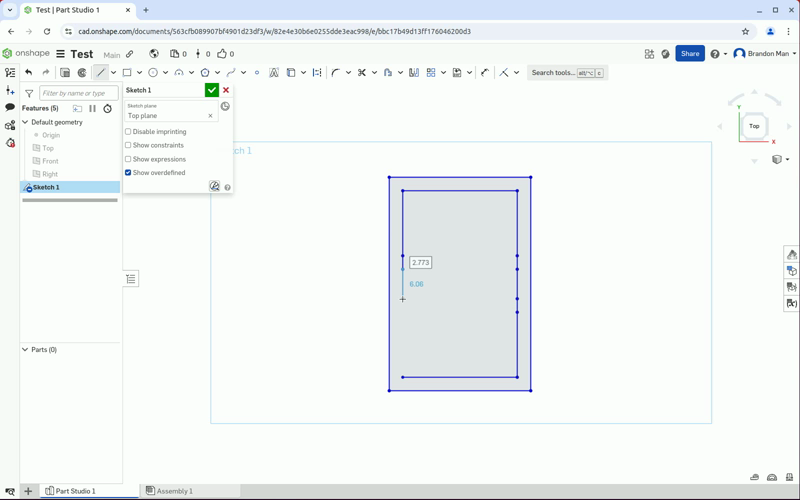
key_down(shift)
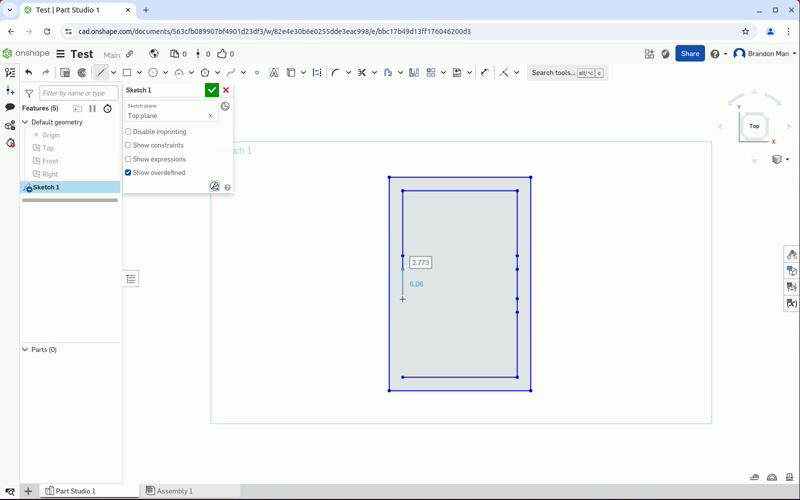
mouse_move(432, 298)
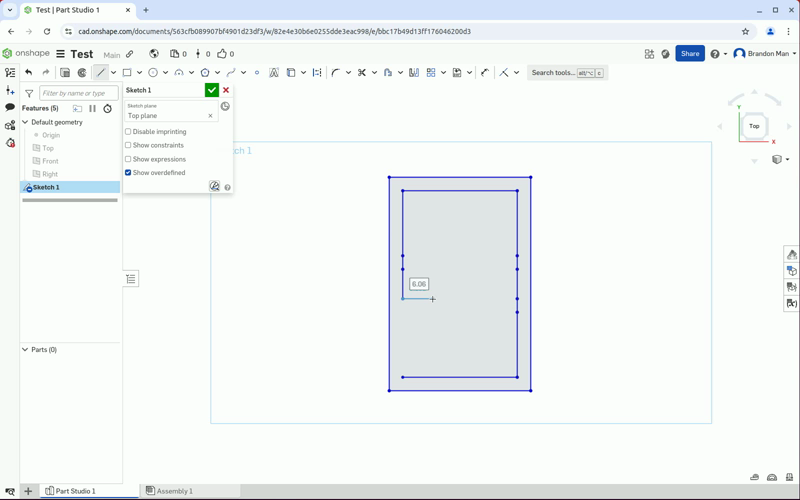
mouse_move(402, 312)
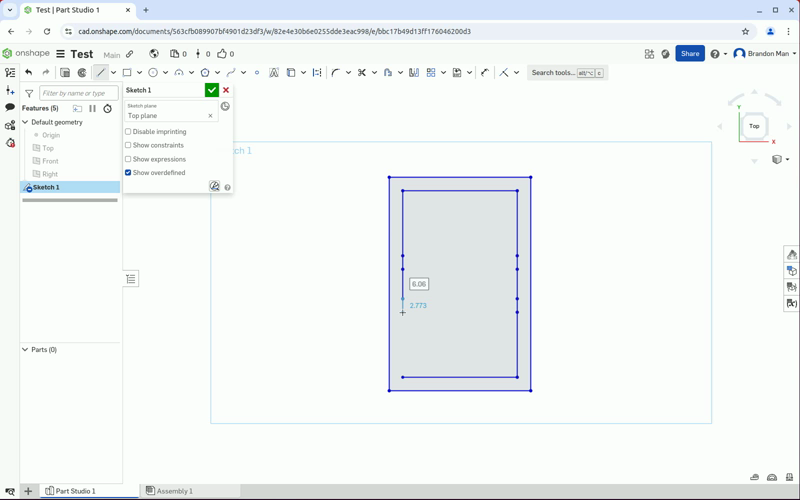
click(402, 312)
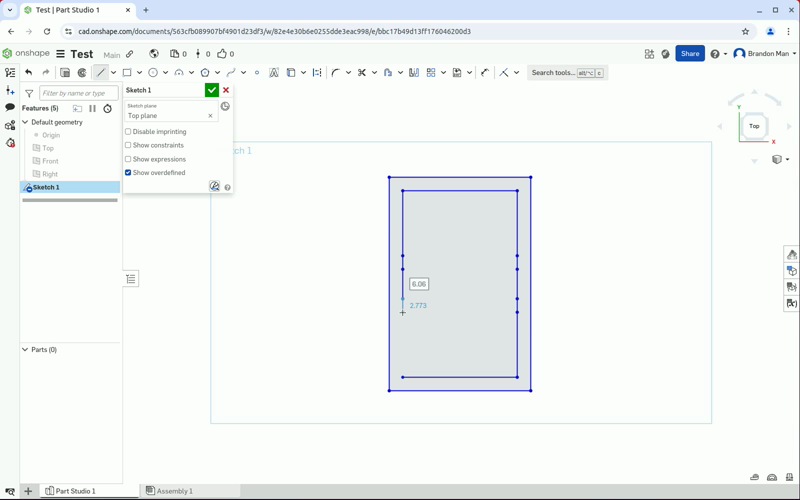
key_up(shift)
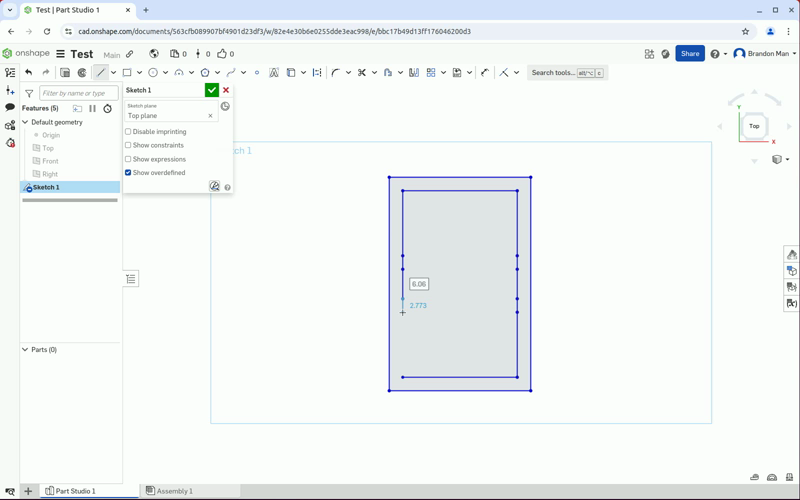
key_down(shift)
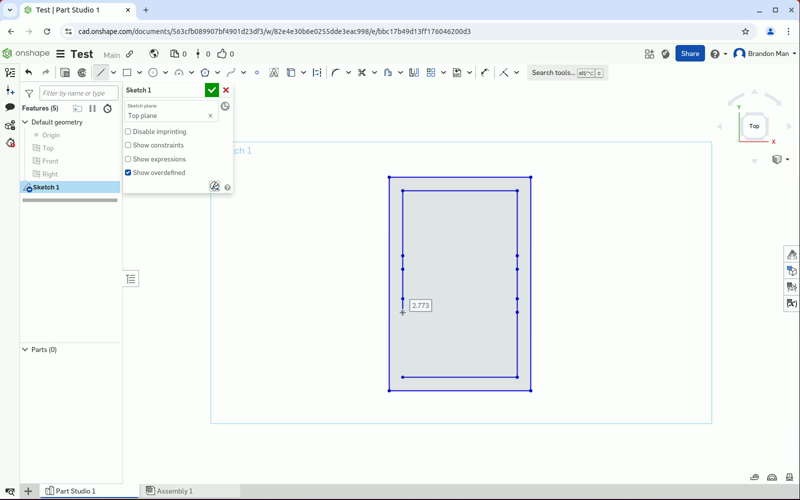
mouse_move(402, 377)
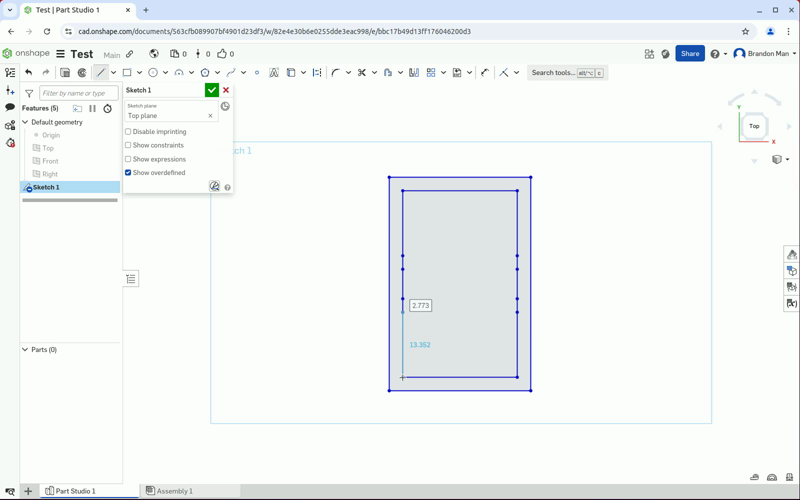
key_up(shift)
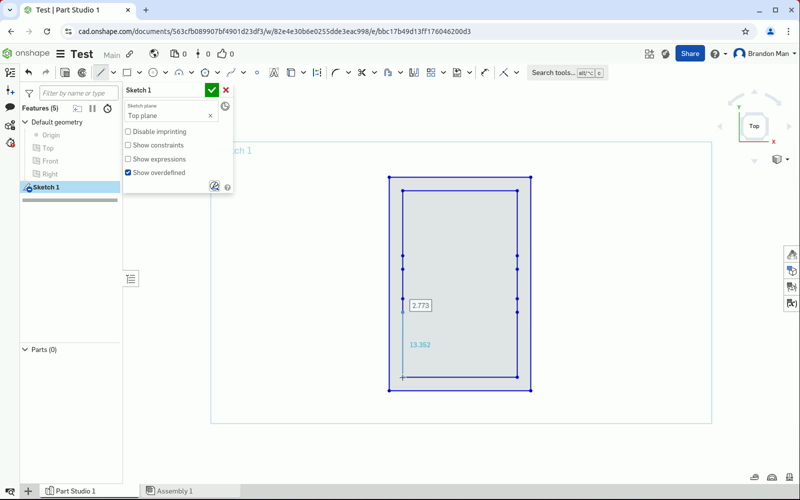
click(402, 377)
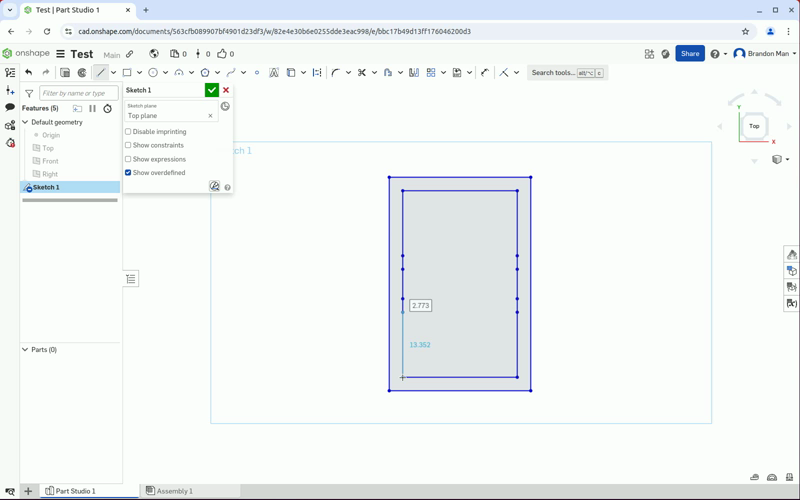
key(esc)
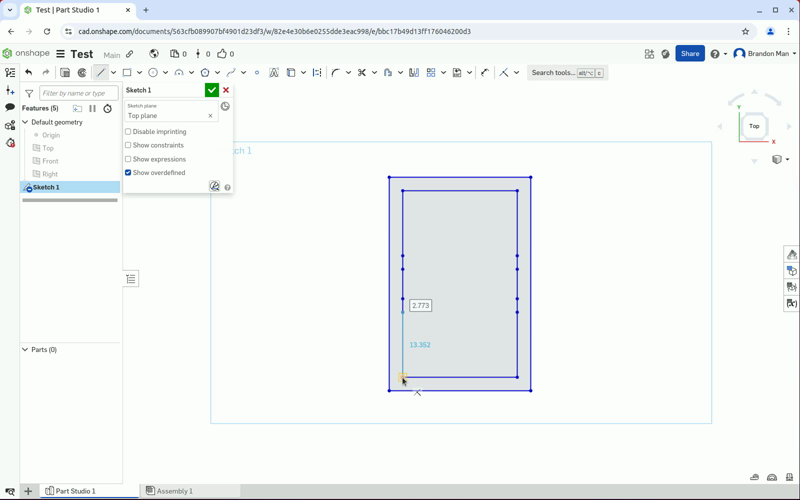
mouse_move(396, 350)
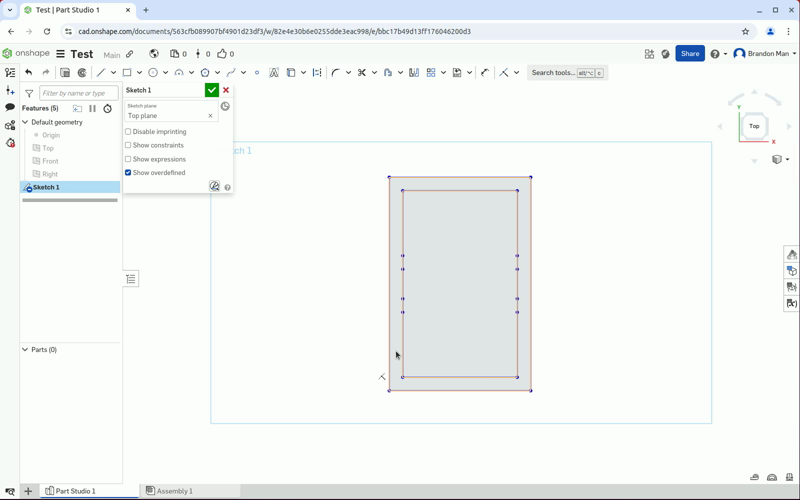
click(396, 350)
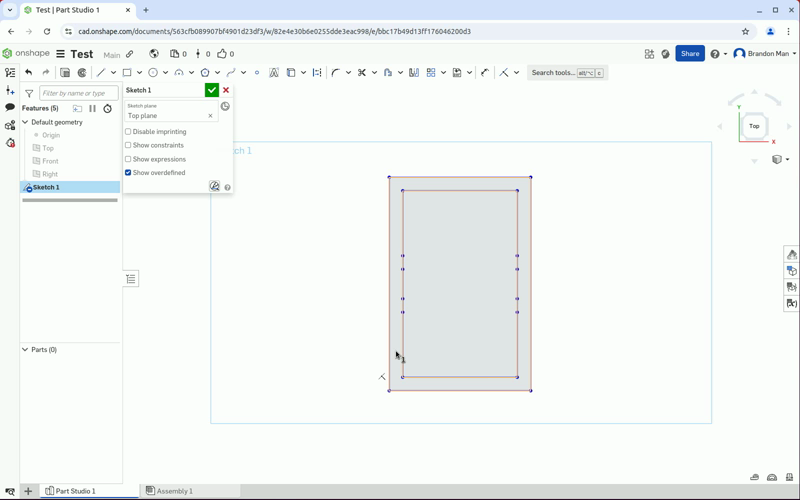
mouse_move(73, 352)
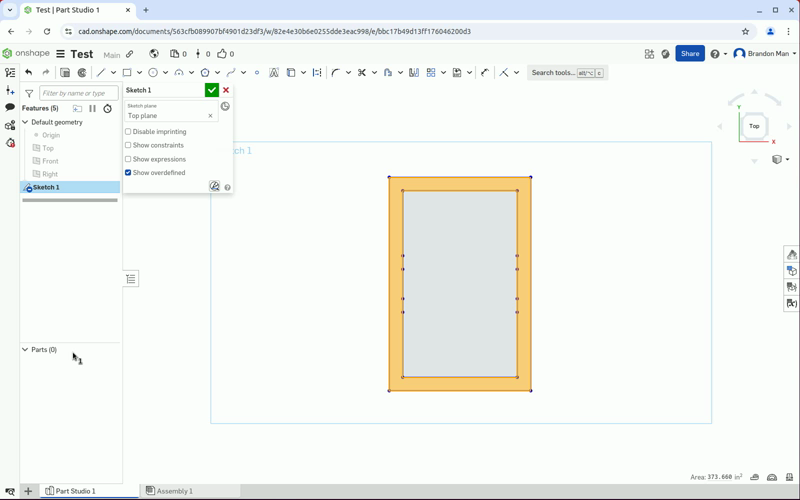
key(shift+y)
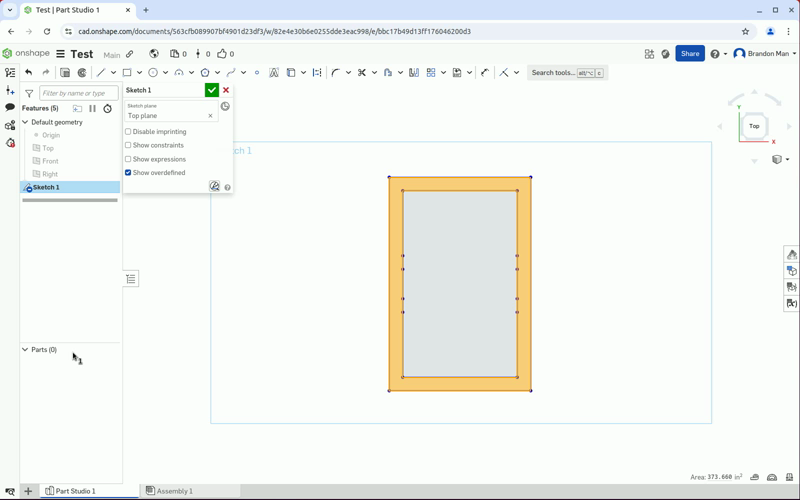
key(shift+e)
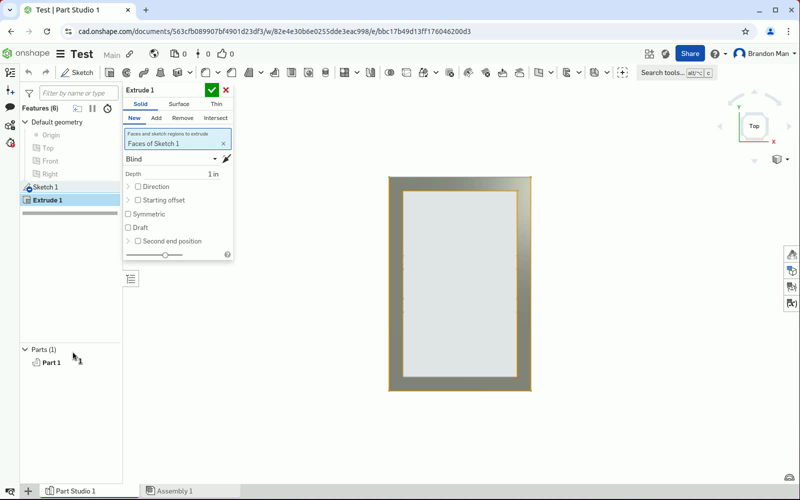
mouse_move(143, 106)
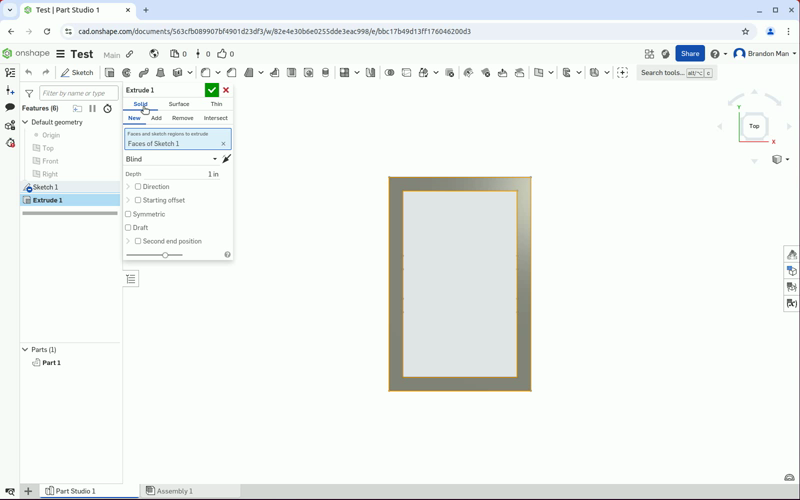
click(143, 106)
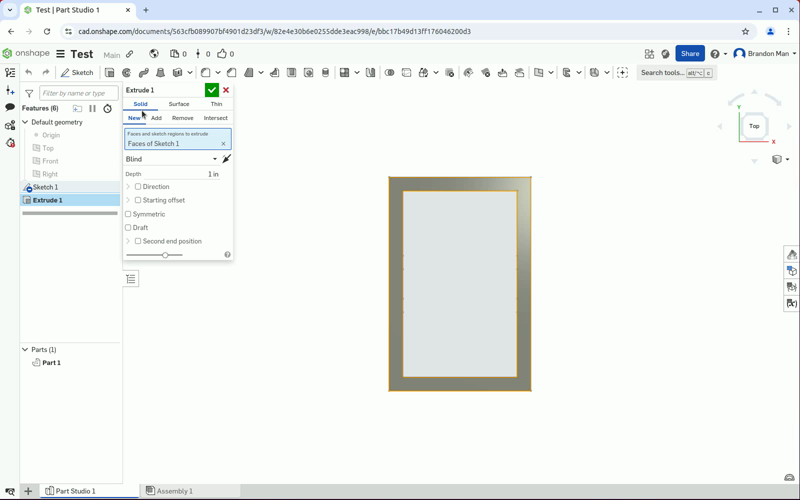
mouse_move(137, 120)
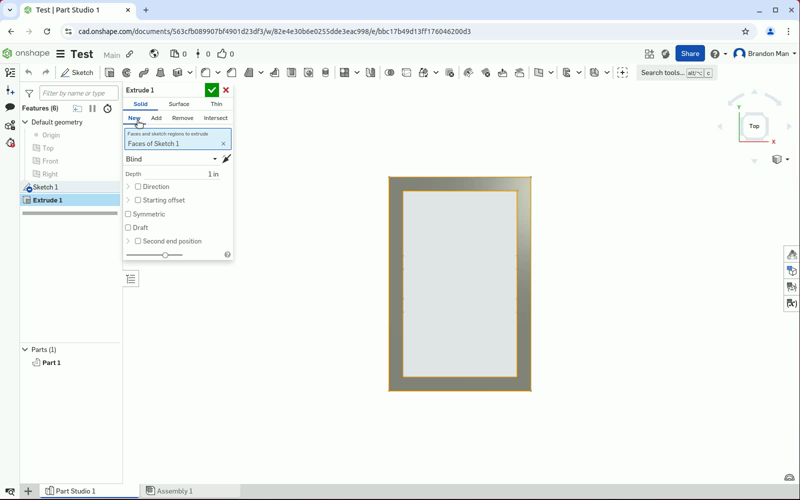
click(137, 120)
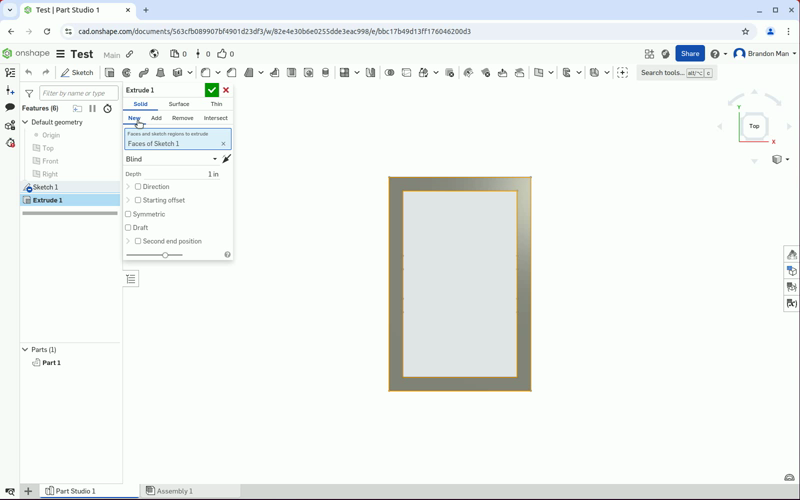
key(tab, 4)
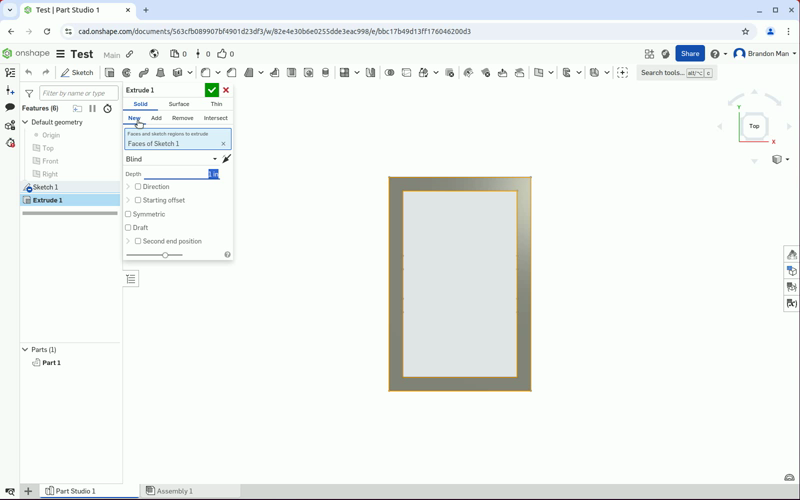
text(0.963)
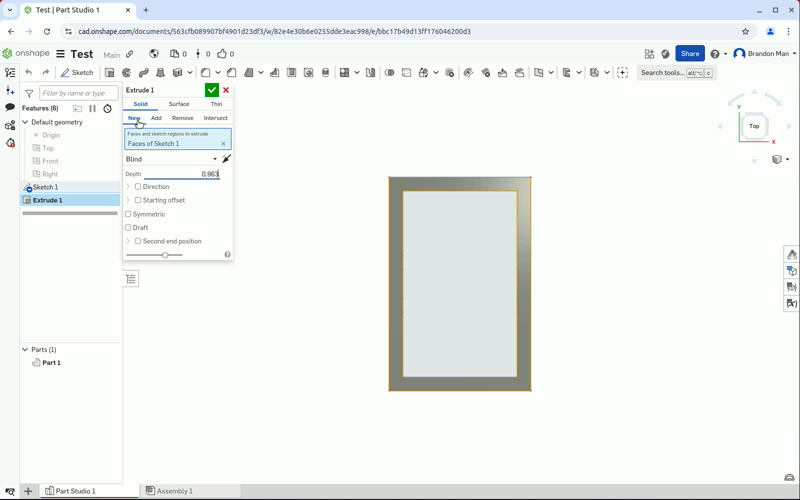
key(enter)
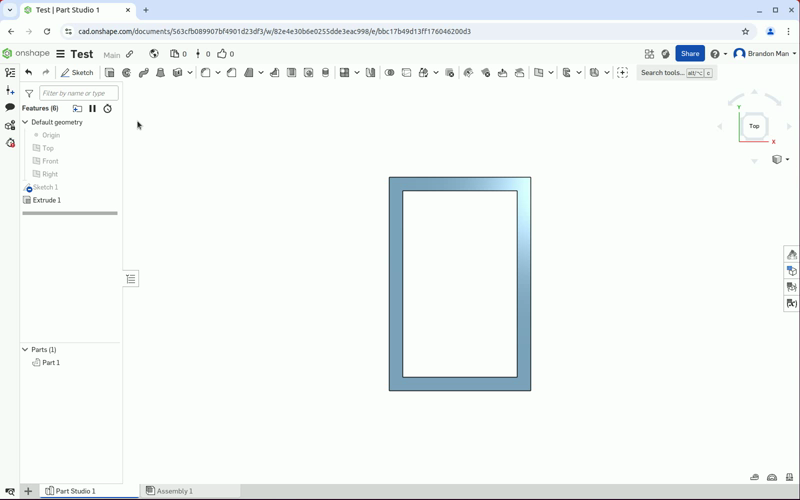
key(shift+h)
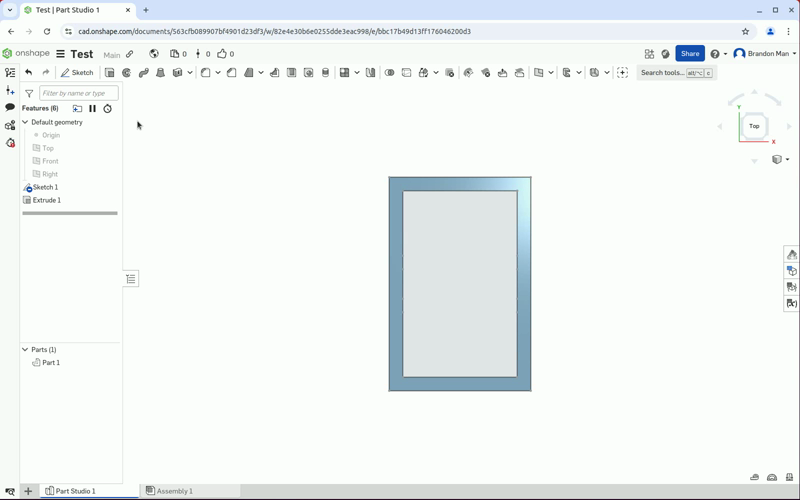
key(shift+h)
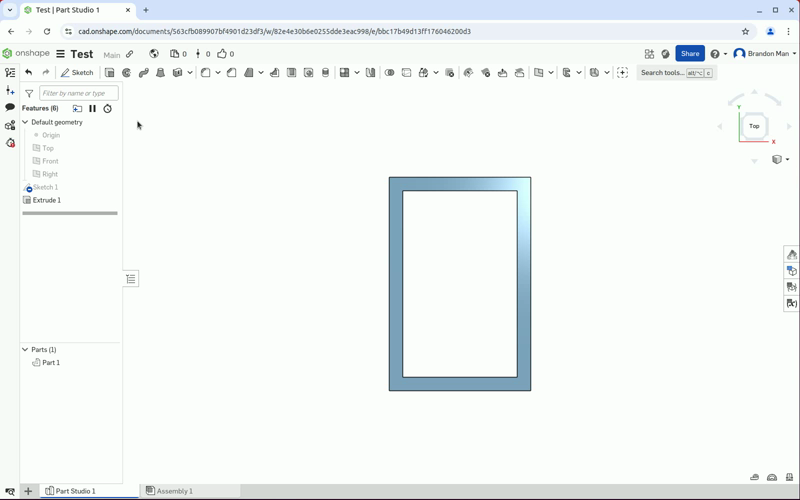
mouse_move(73, 189)
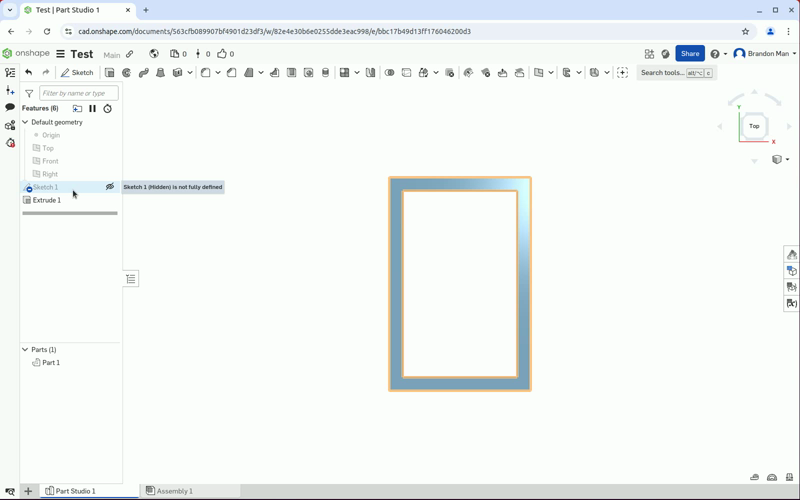
click(73, 189)
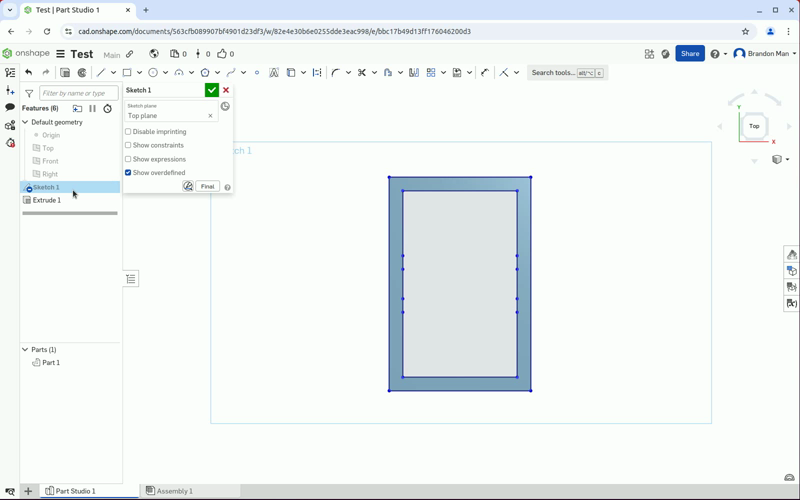
mouse_move(229, 92)
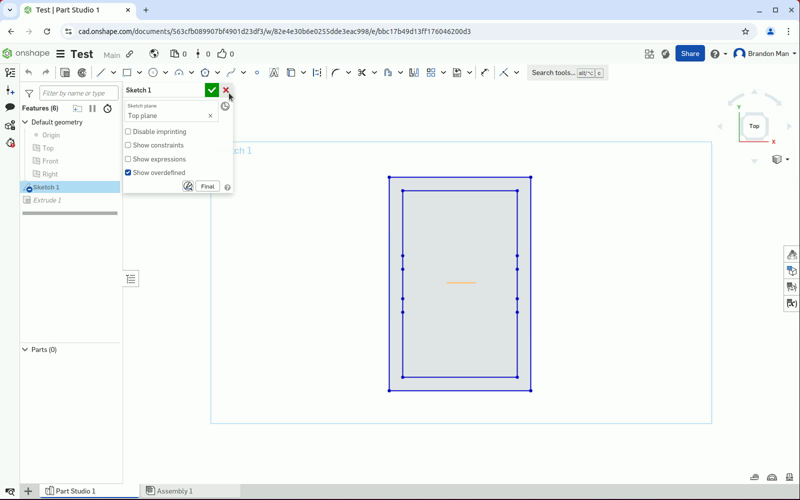
click(229, 92)
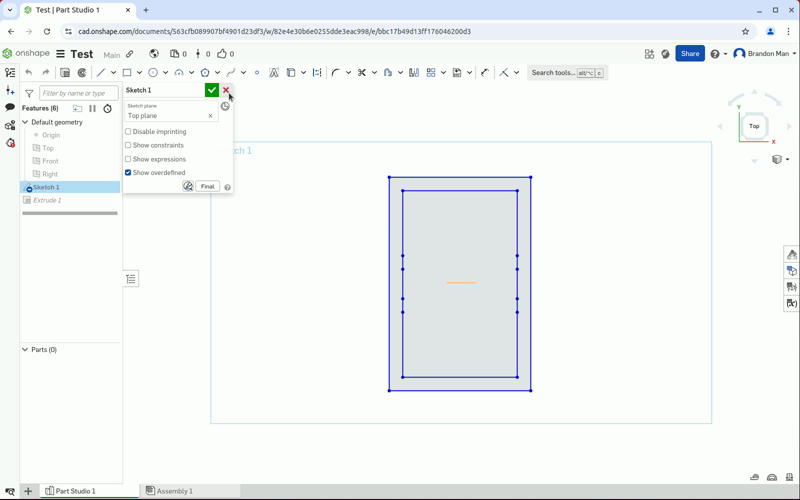
key(shift+s)
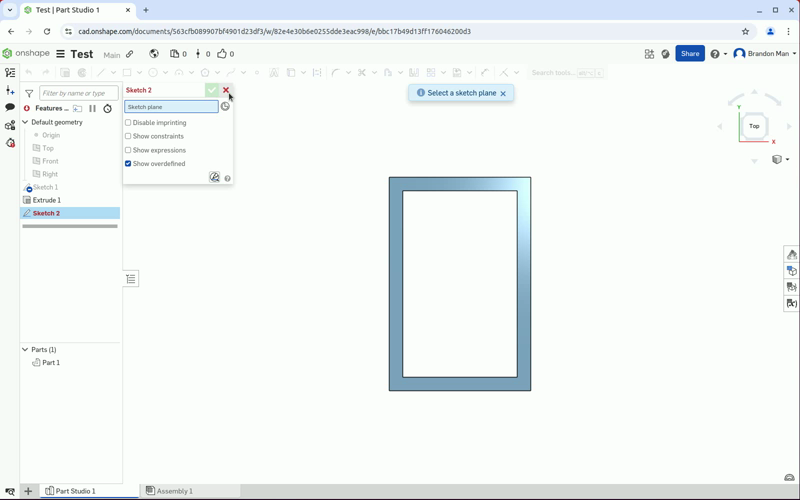
mouse_move(73, 150)
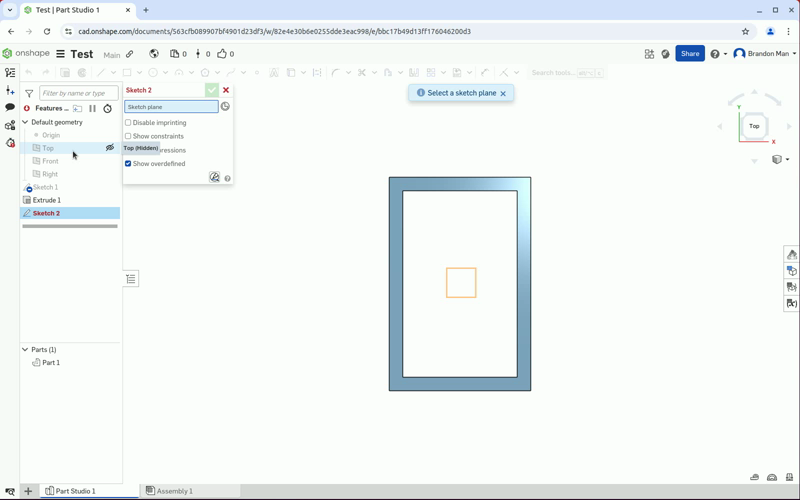
click(73, 150)
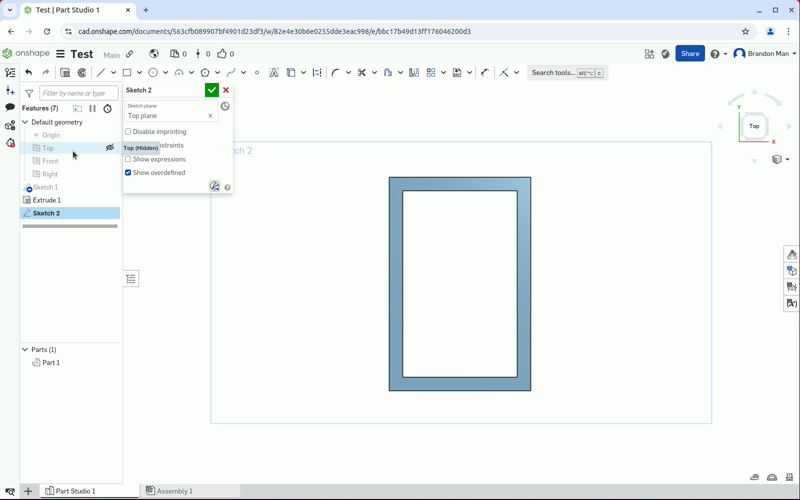
mouse_move(73, 352)
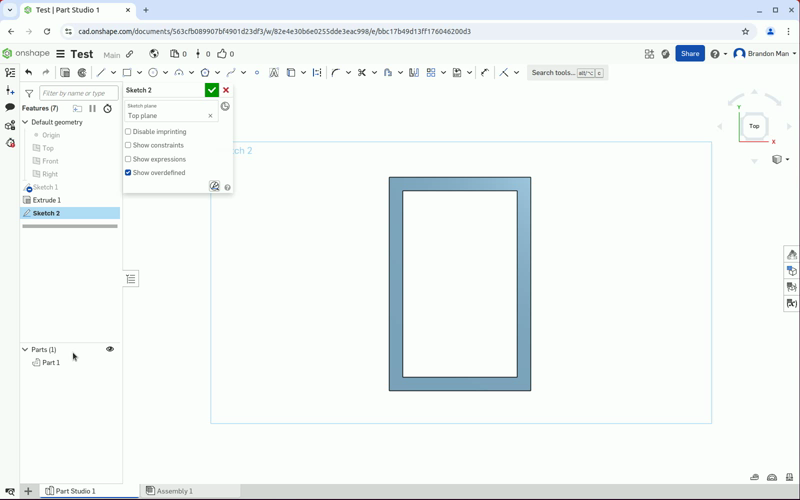
key(y)
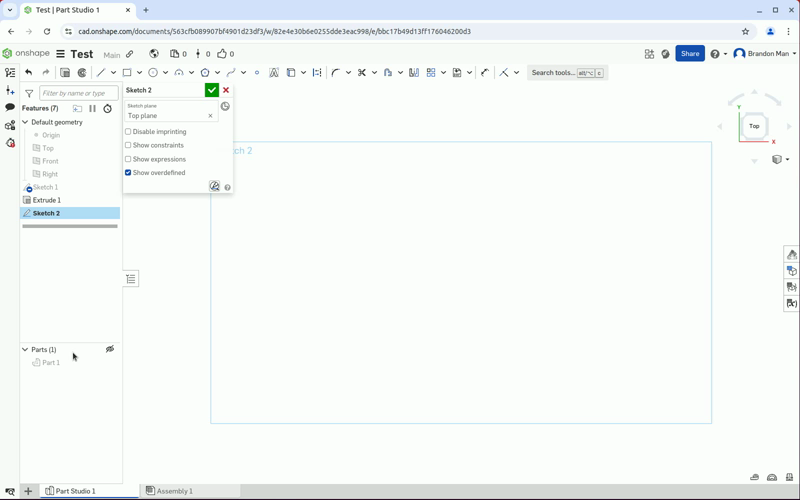
key(l)
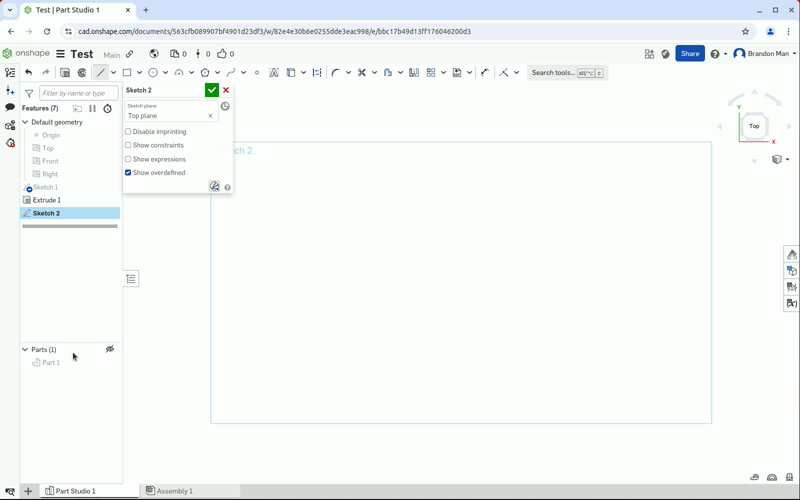
key_down(shift)
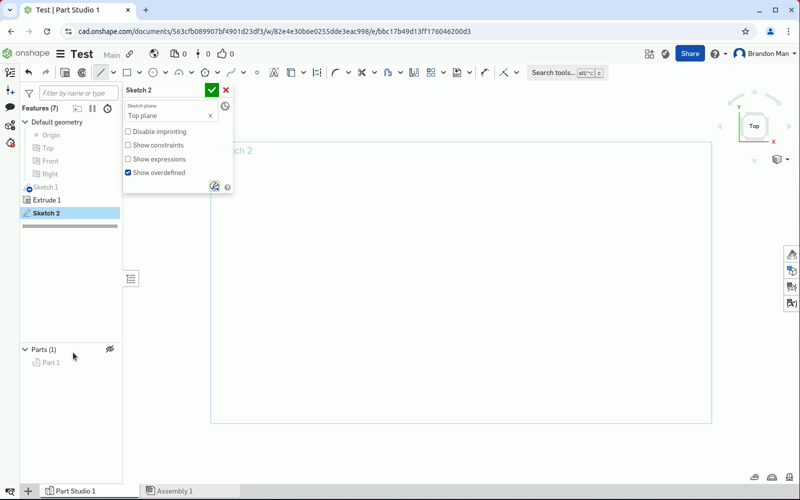
mouse_move(403, 311)
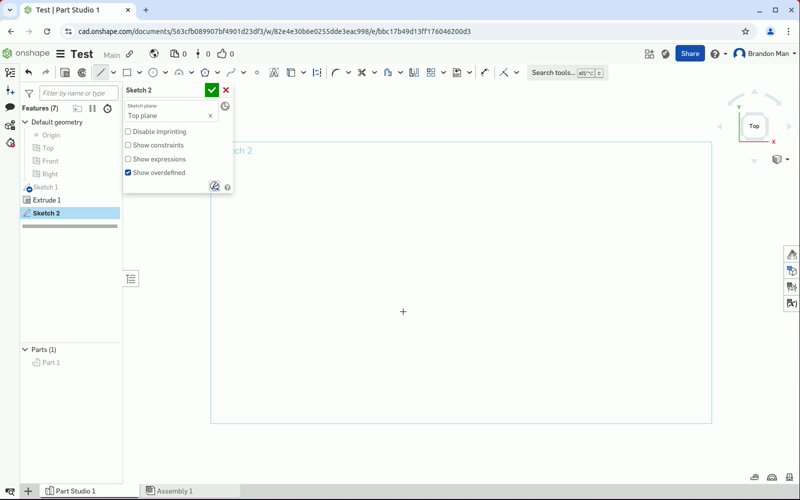
click(403, 311)
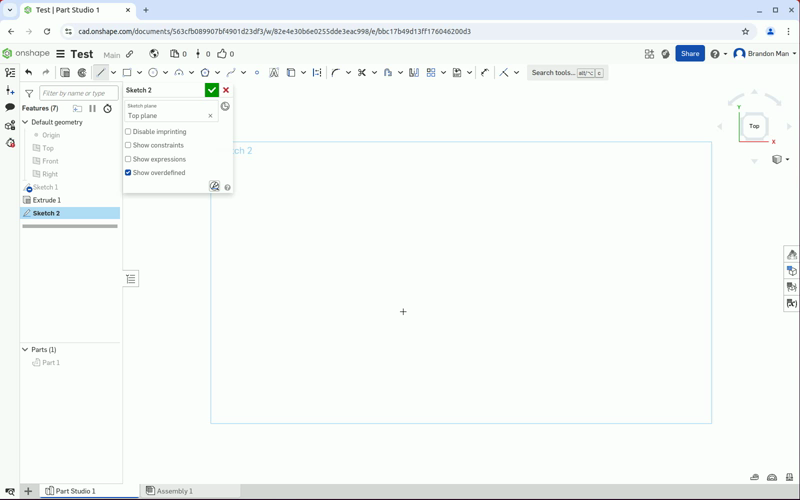
key_up(shift)
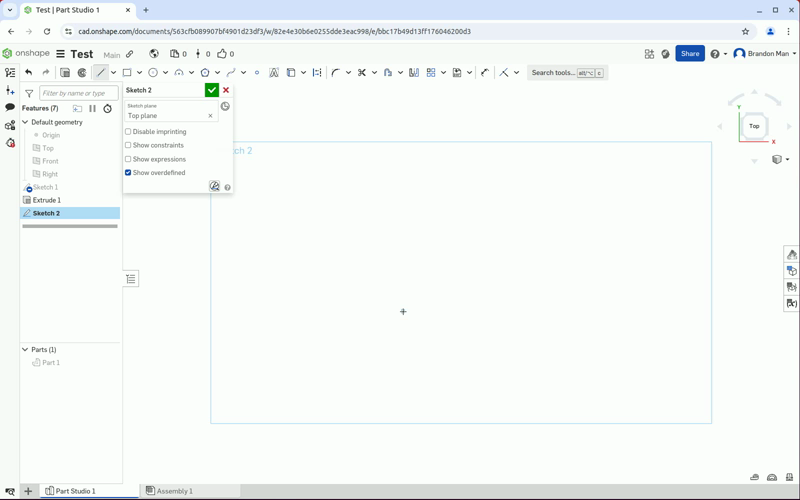
key_down(shift)
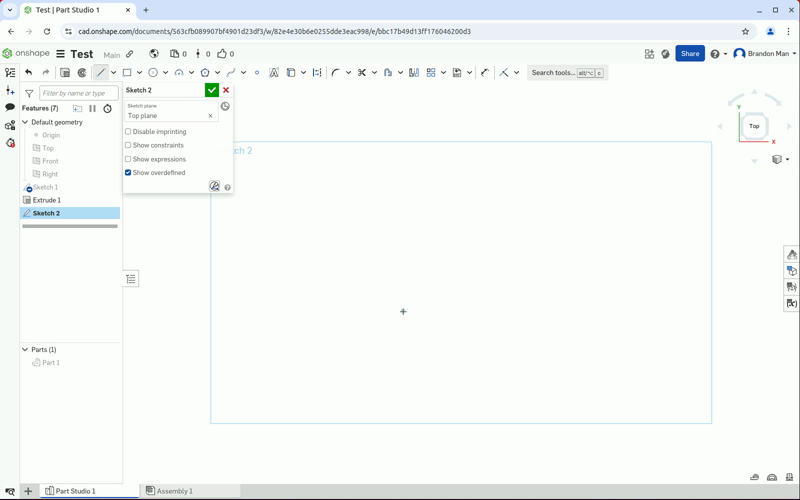
mouse_move(518, 311)
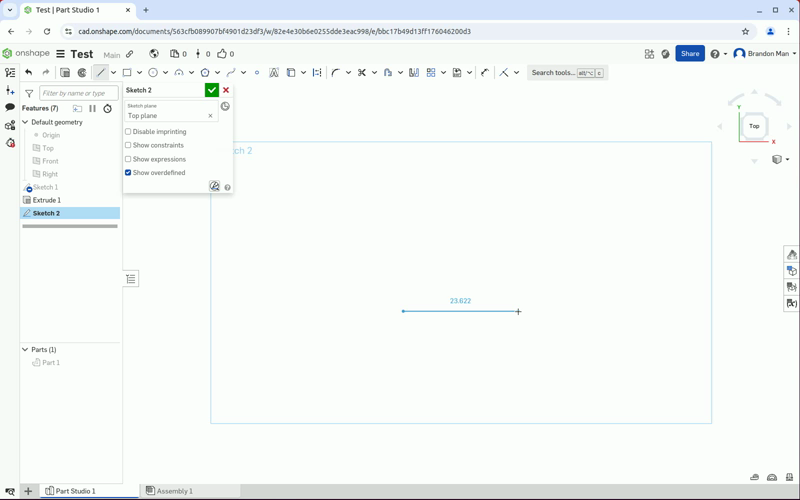
click(518, 311)
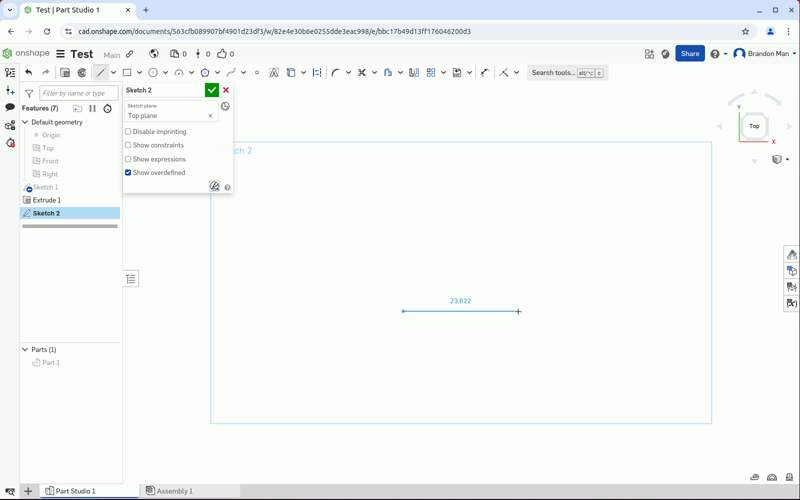
key_up(shift)
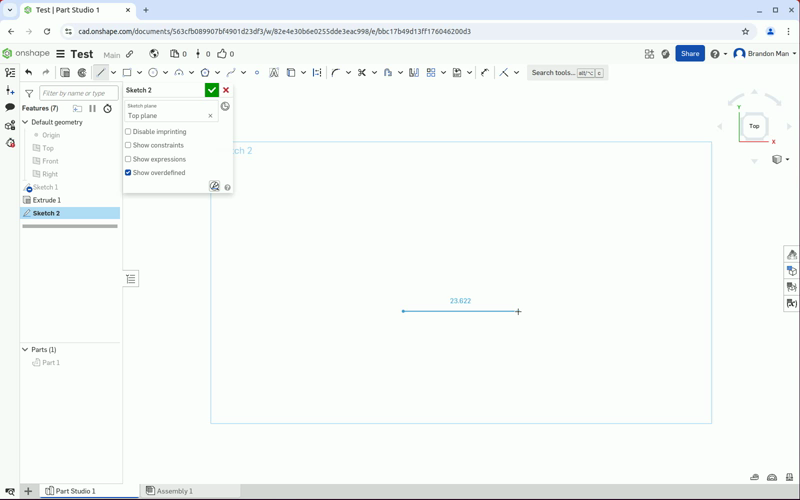
key_down(shift)
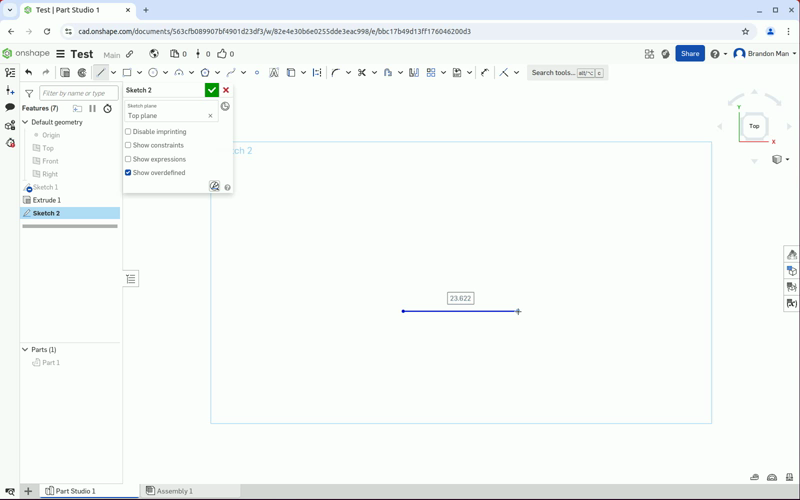
mouse_move(548, 311)
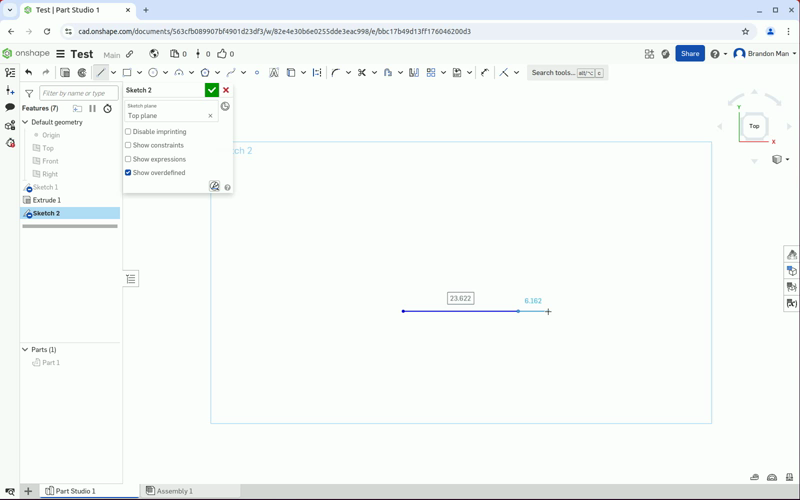
mouse_move(518, 296)
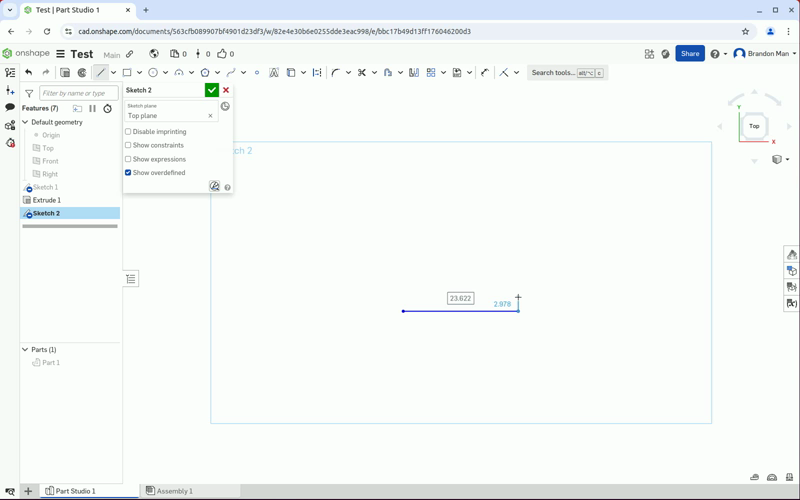
click(518, 296)
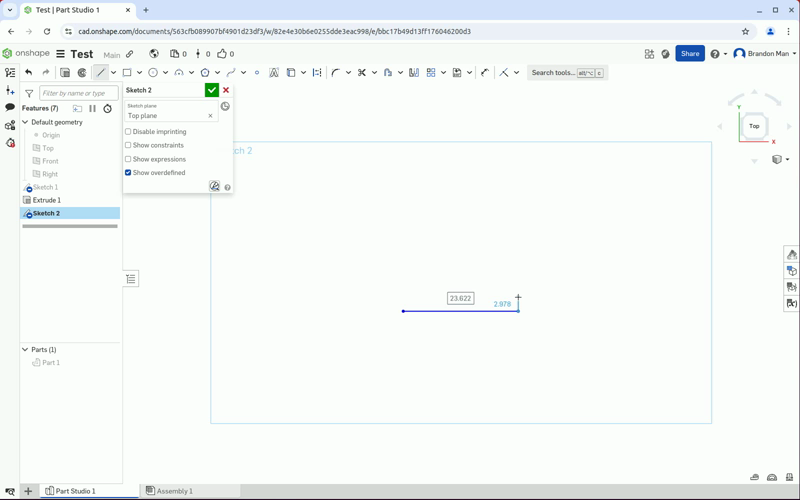
key_up(shift)
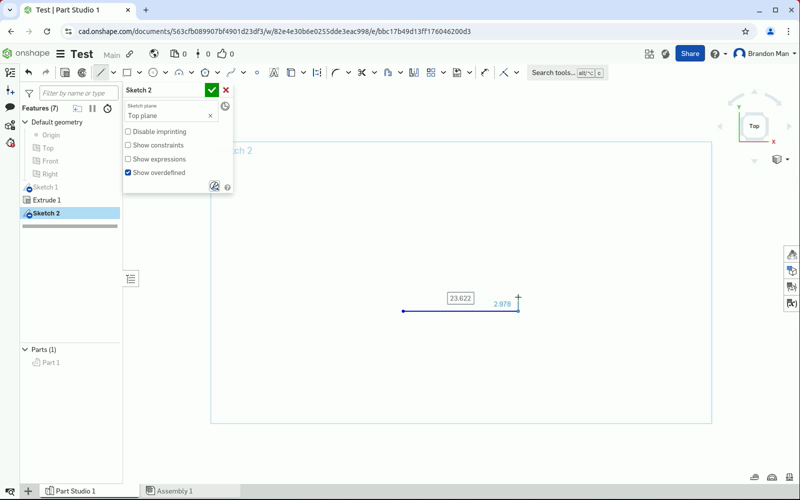
key_down(shift)
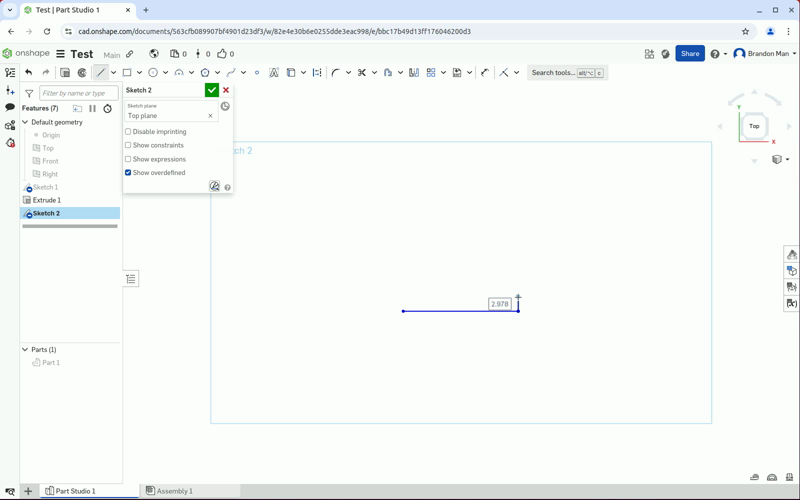
mouse_move(403, 296)
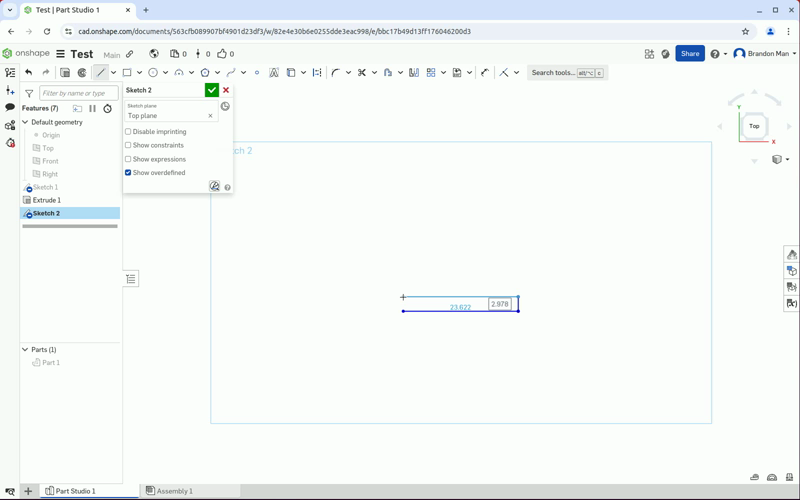
click(403, 296)
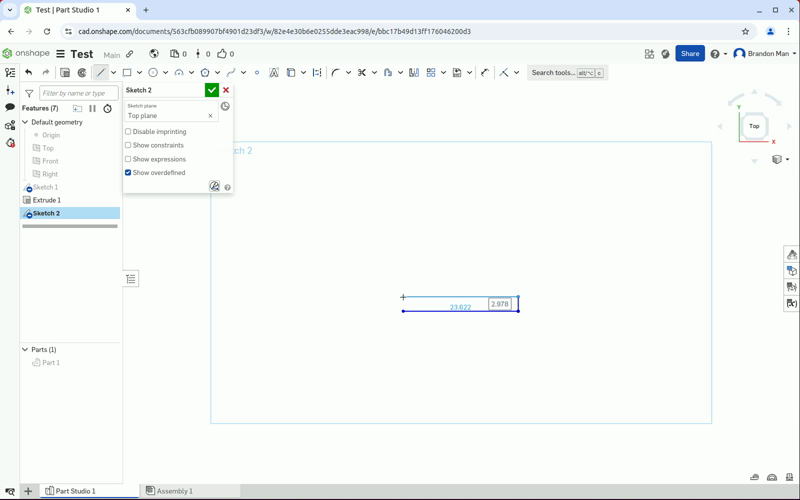
key_up(shift)
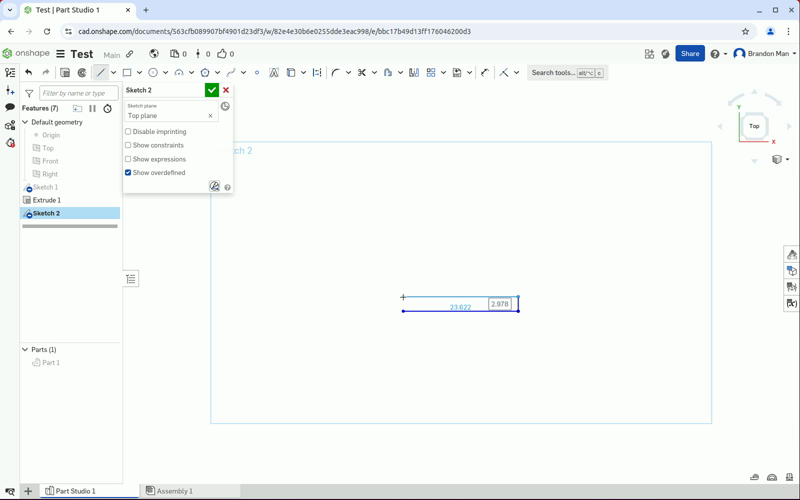
mouse_move(433, 296)
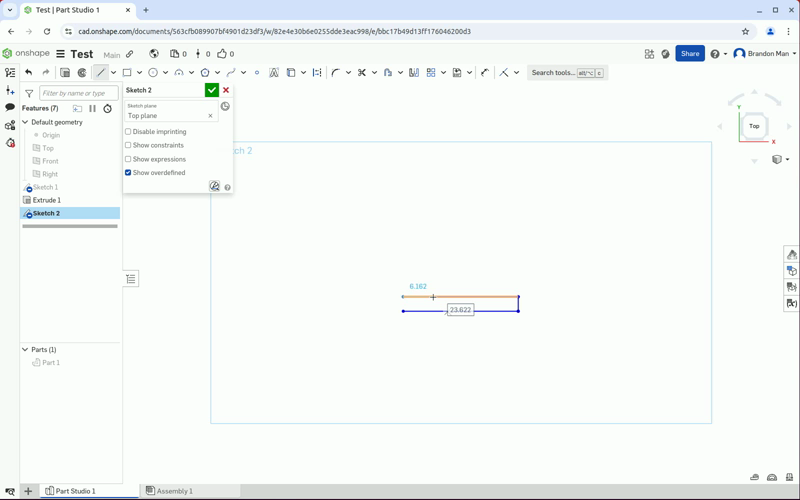
key_down(shift)
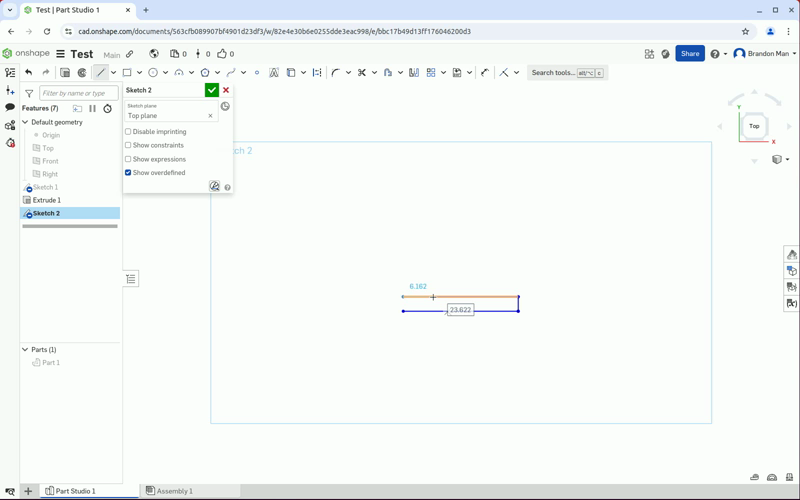
mouse_move(403, 311)
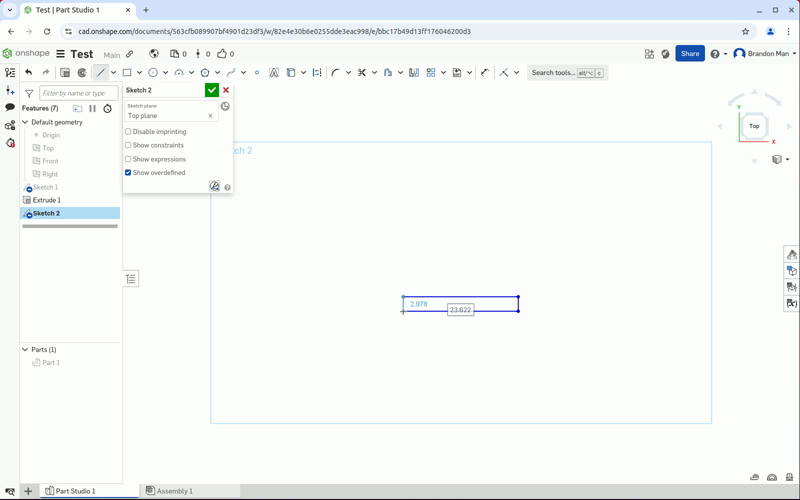
key_up(shift)
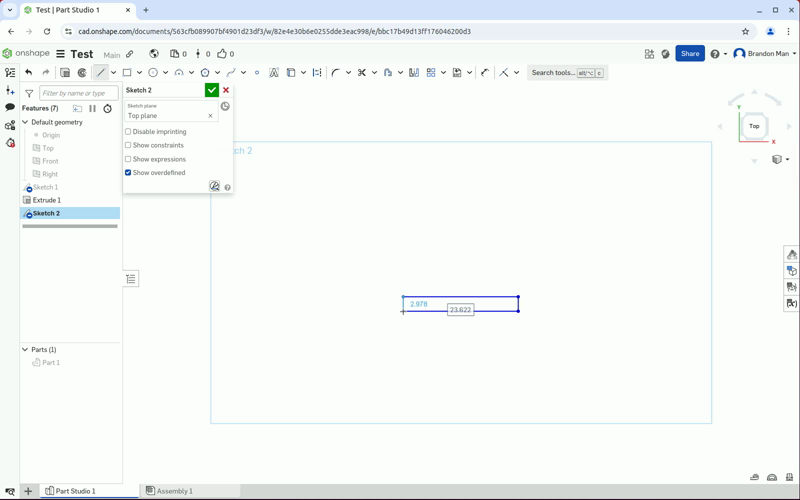
click(403, 311)
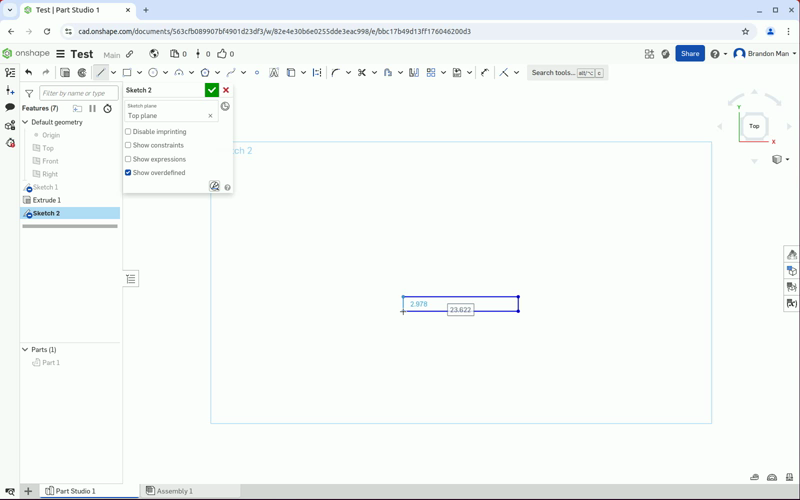
key(esc)
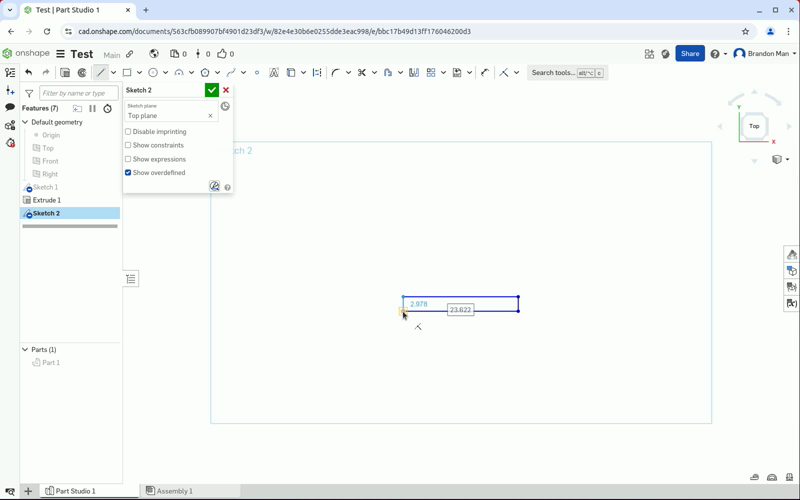
mouse_move(430, 302)
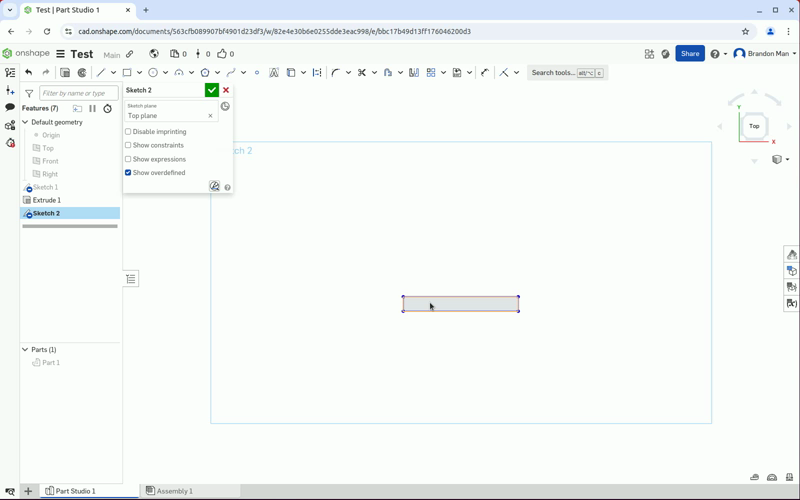
scroll(6)
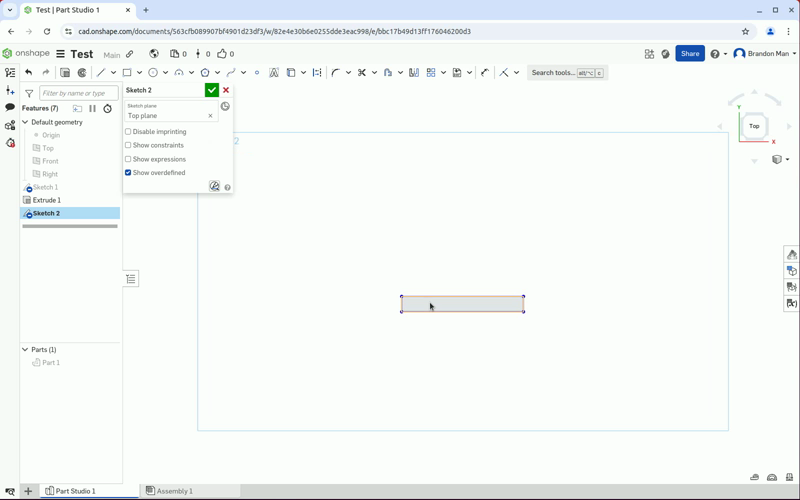
scroll(6)
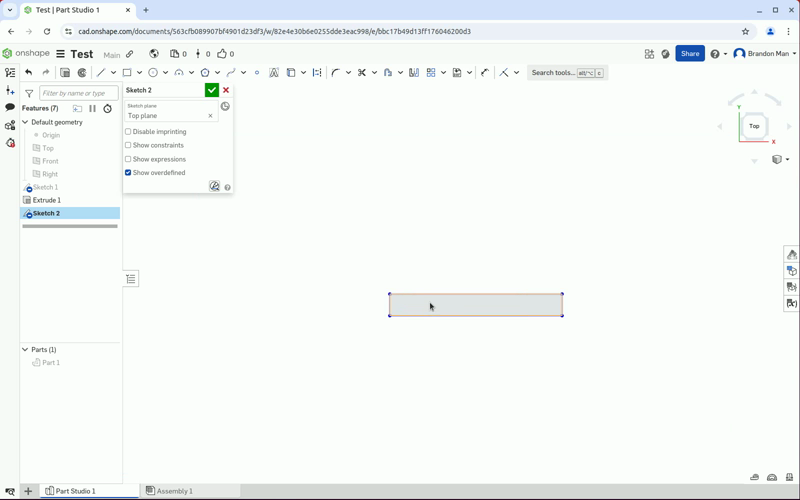
scroll(6)
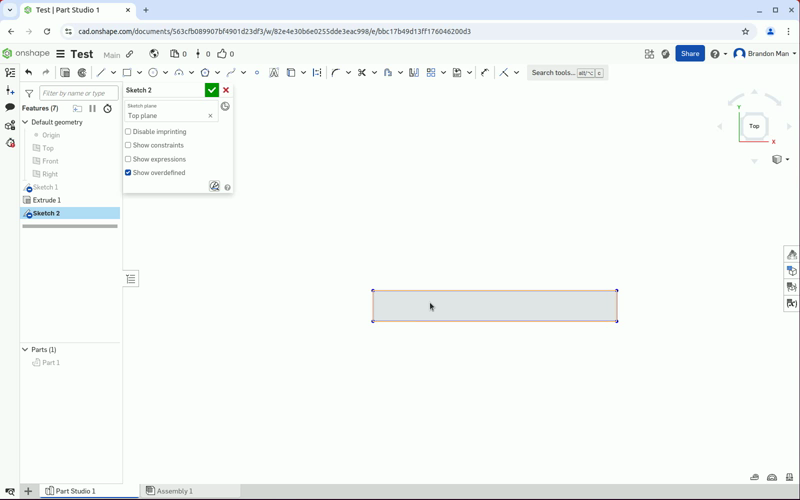
scroll(6)
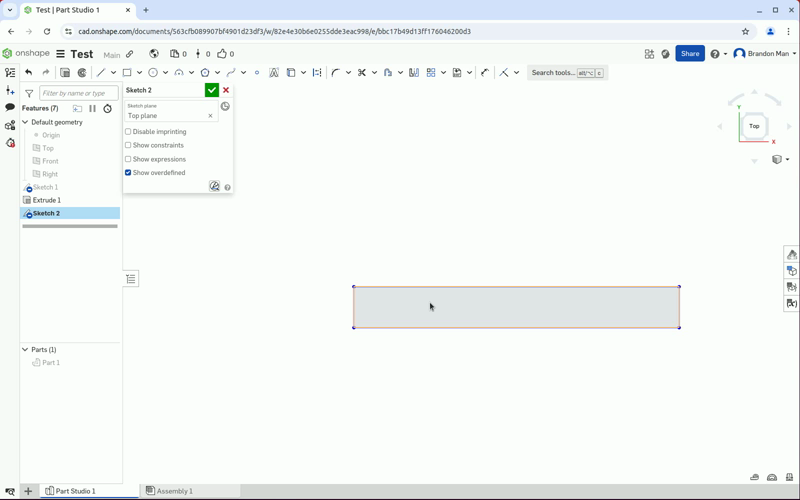
scroll(6)
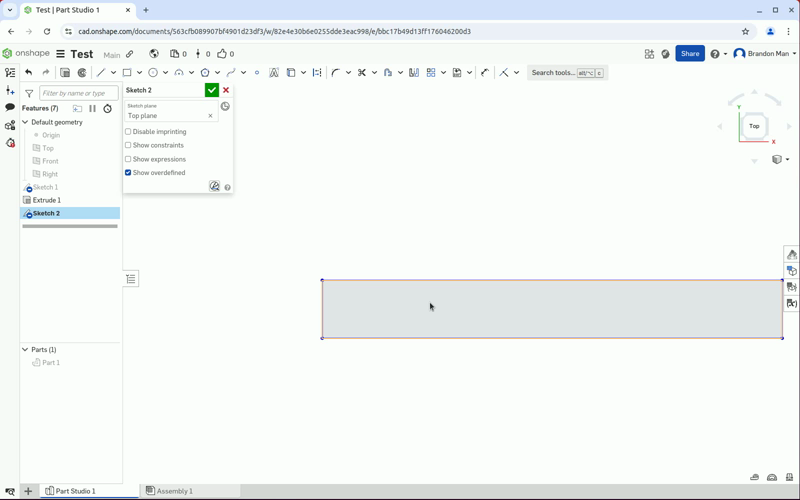
scroll(6)
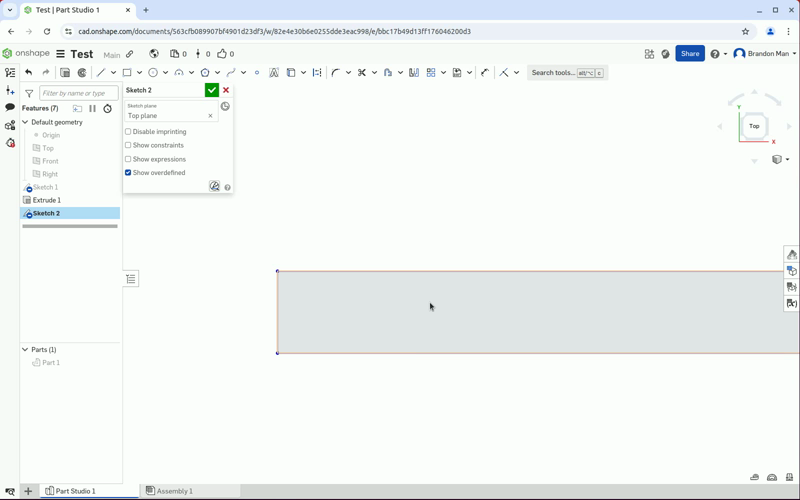
scroll(6)
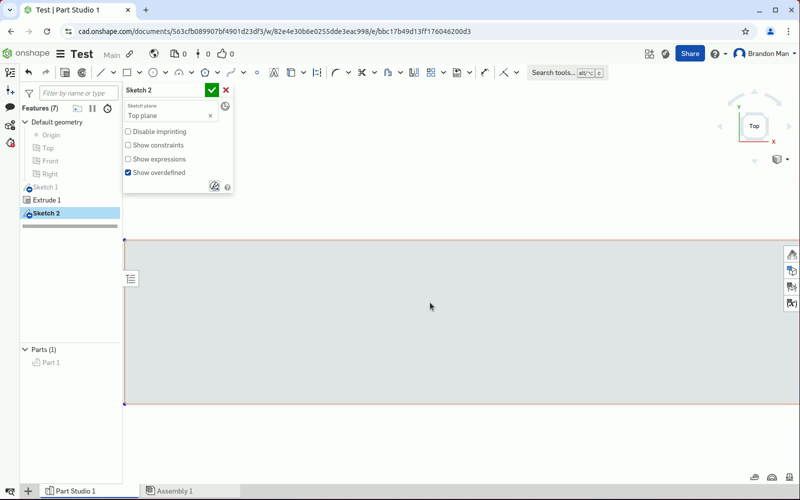
click(430, 302)
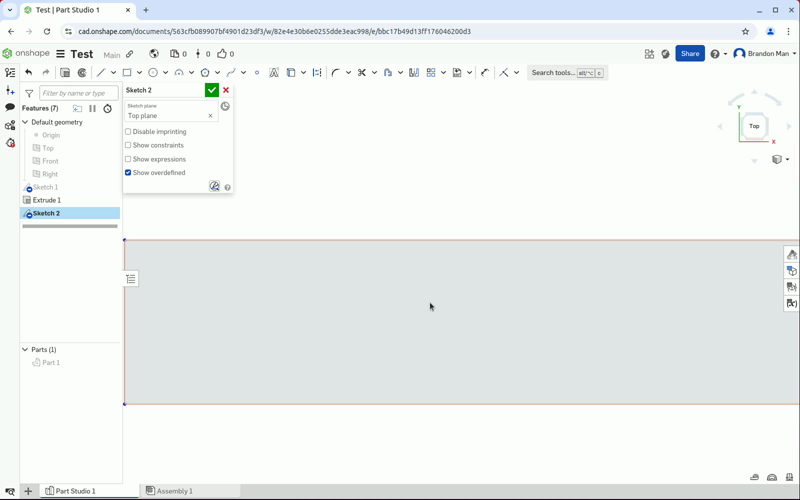
scroll(-6)
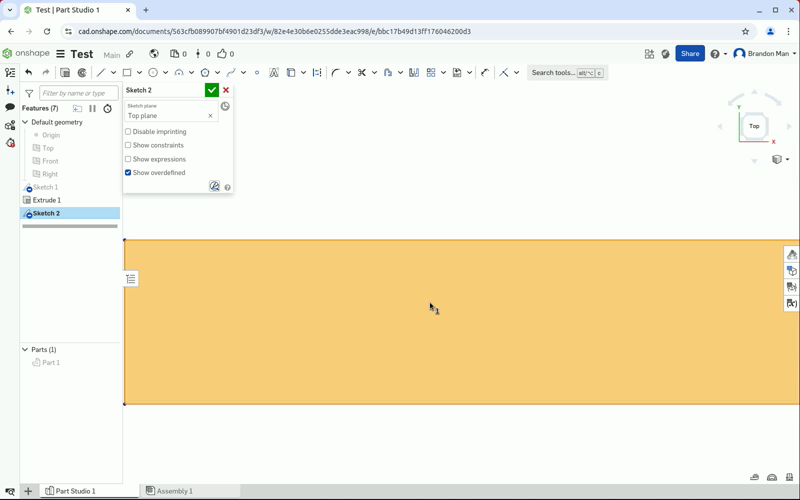
scroll(-6)
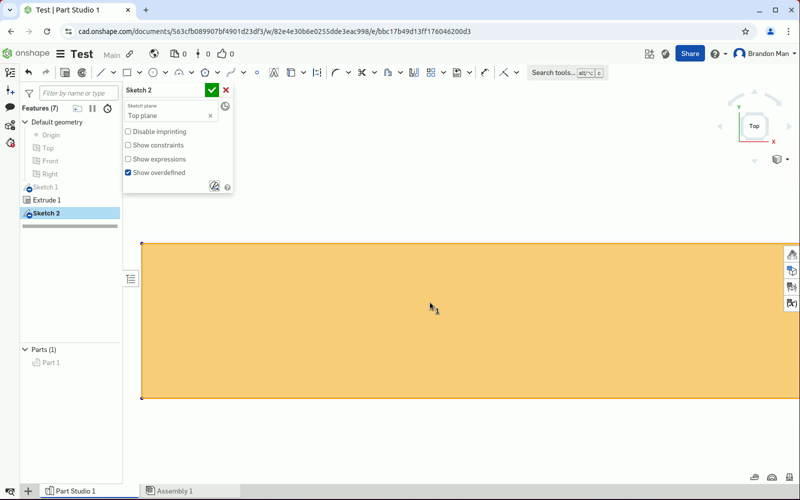
scroll(-6)
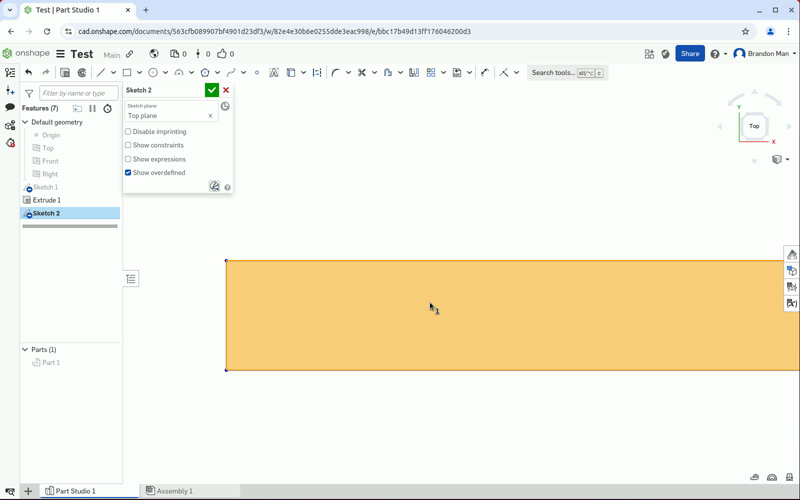
scroll(-6)
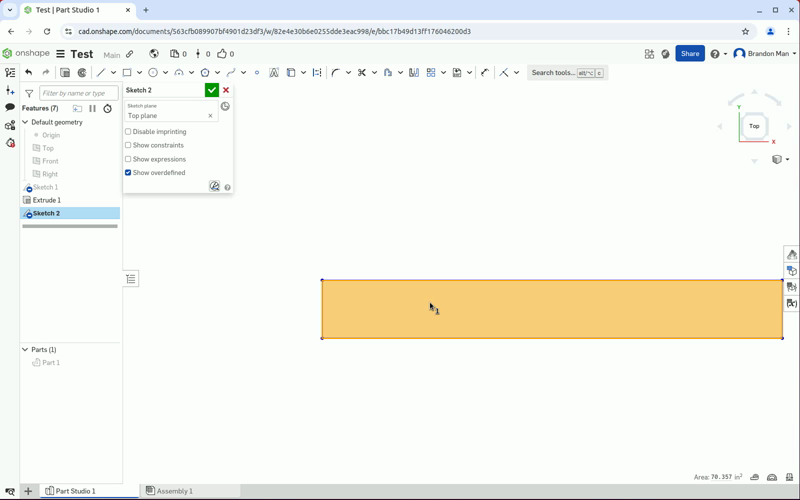
scroll(-6)
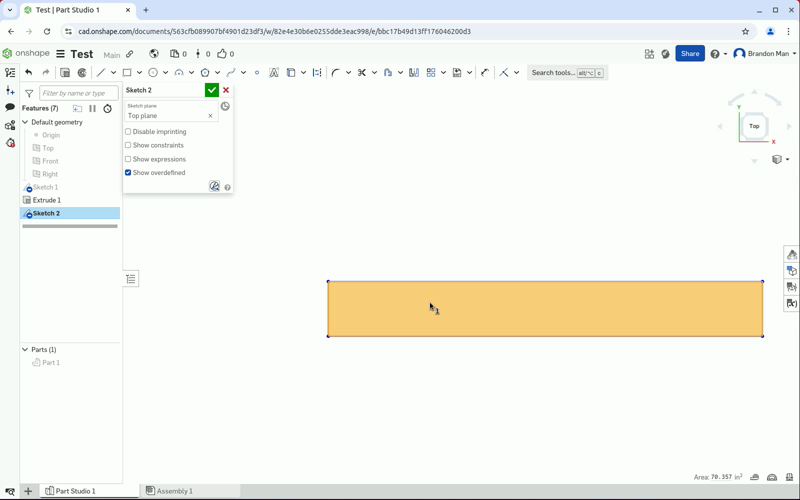
scroll(-6)
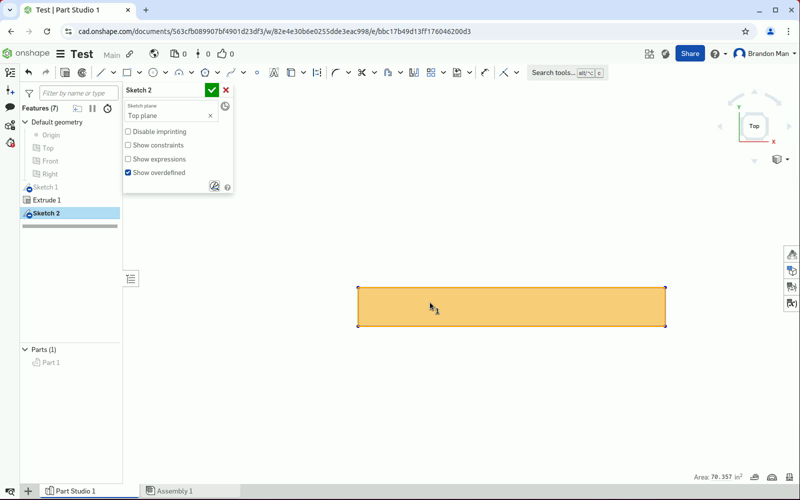
scroll(-6)
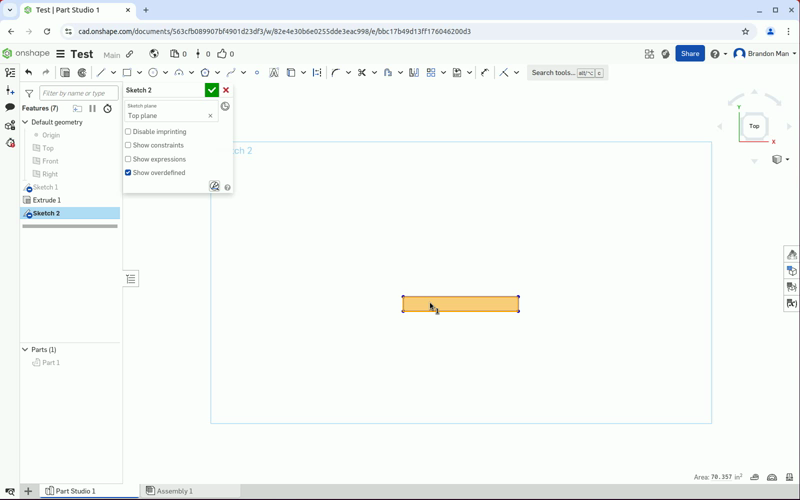
mouse_move(73, 352)
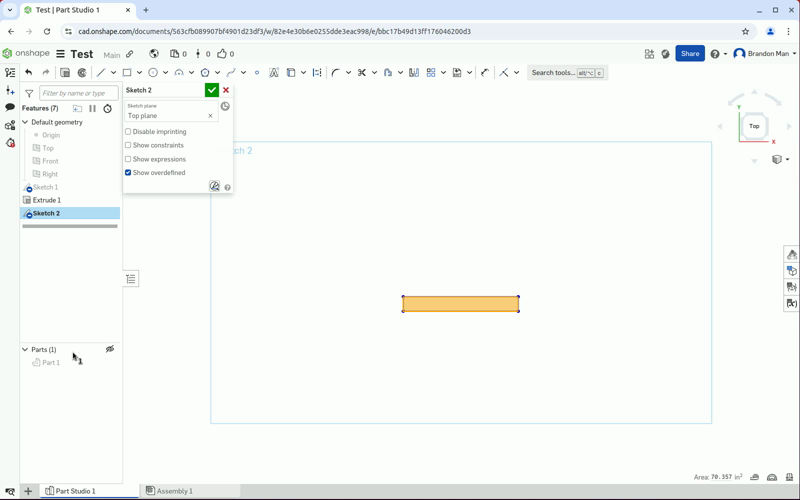
key(shift+y)
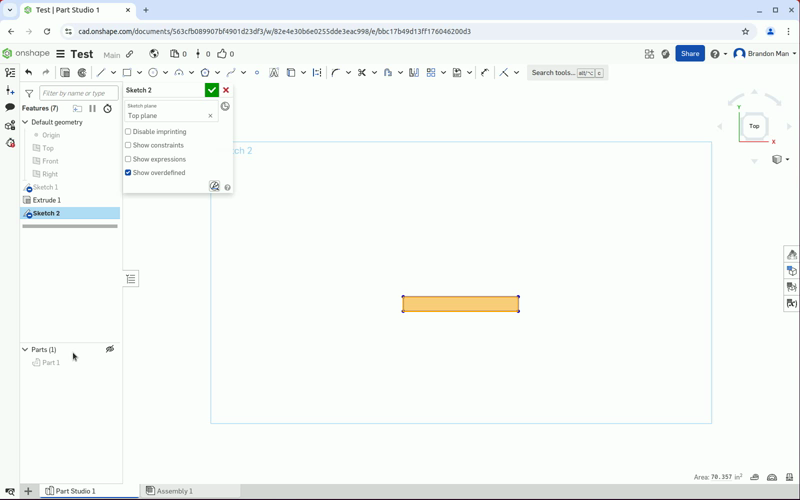
key(shift+e)
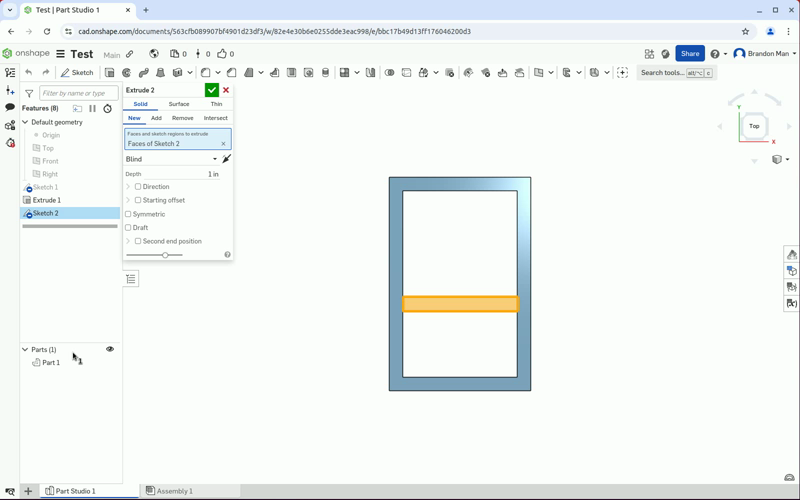
mouse_move(143, 106)
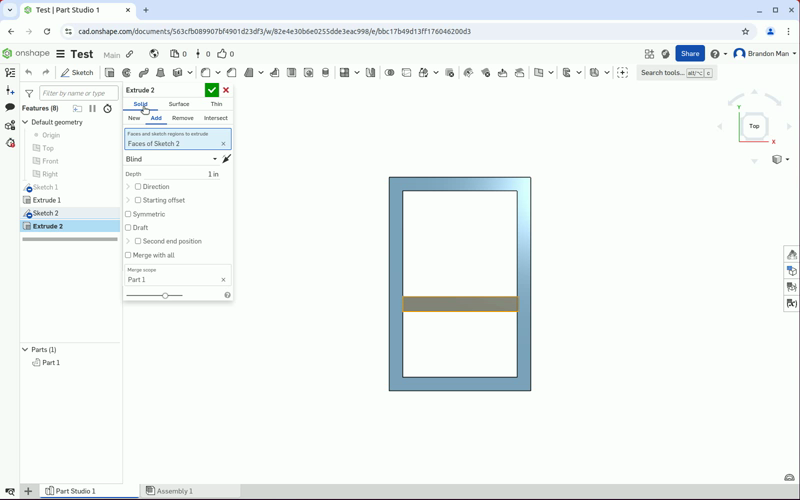
click(143, 106)
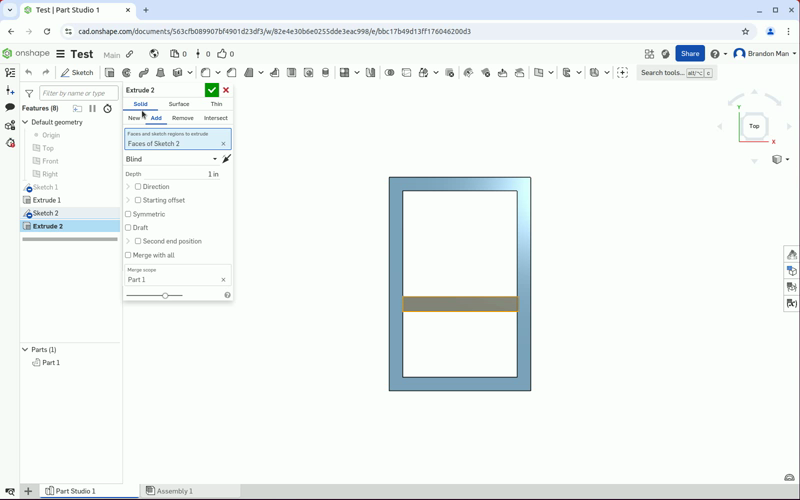
mouse_move(137, 120)
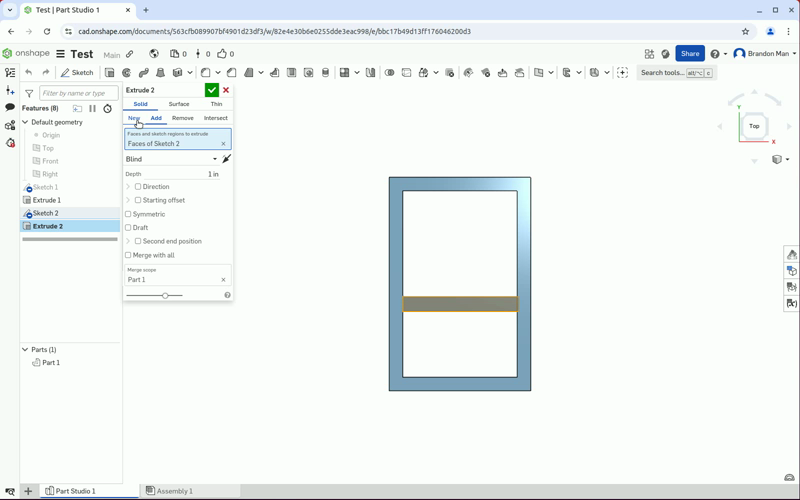
click(137, 120)
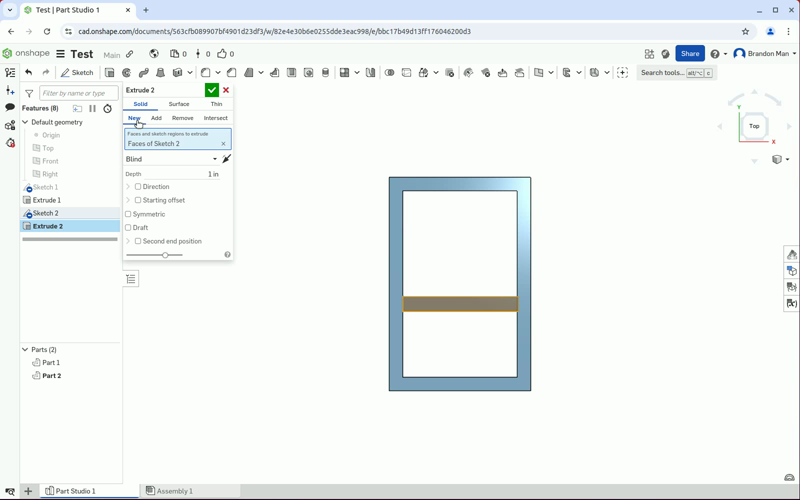
key(tab, 4)
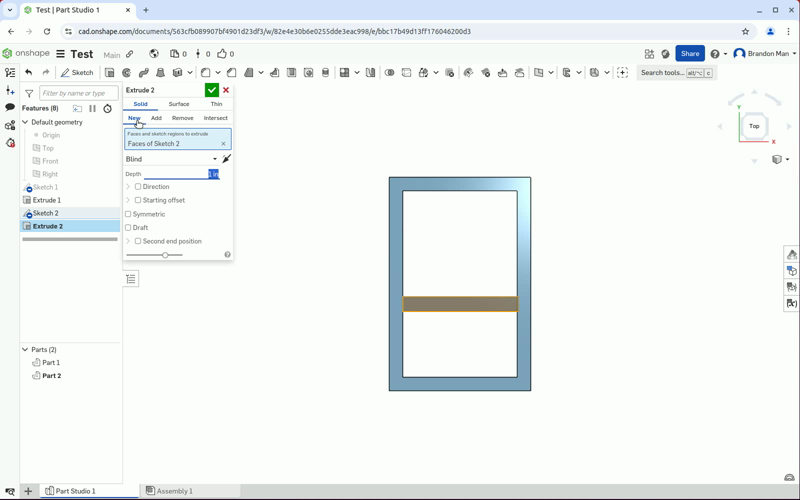
text(0.963)
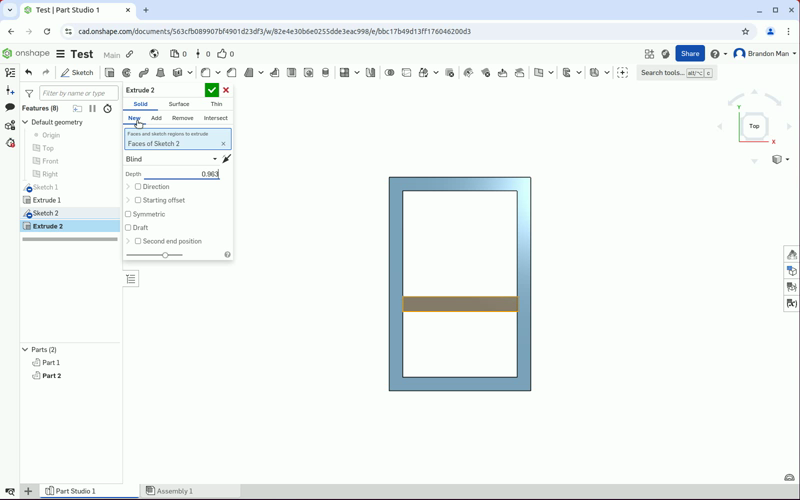
key(enter)
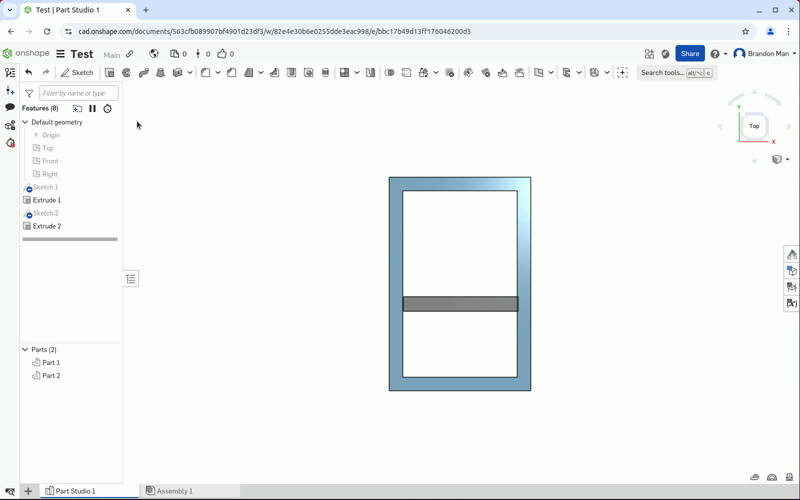
key(shift+h)
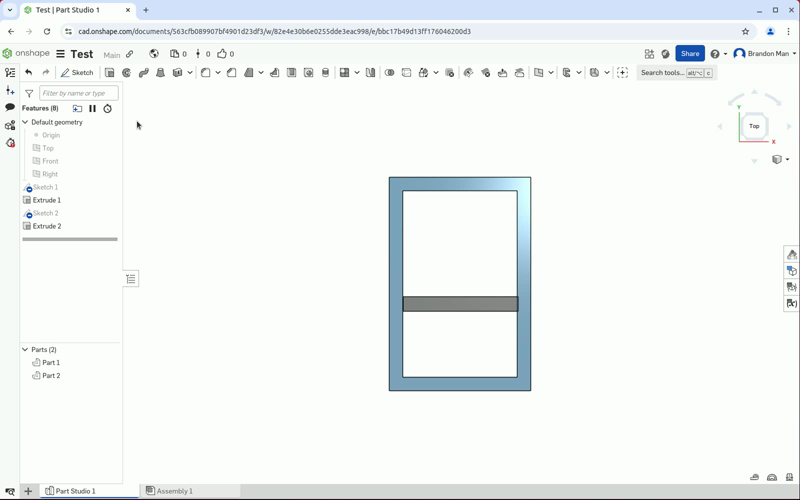
key(shift+h)
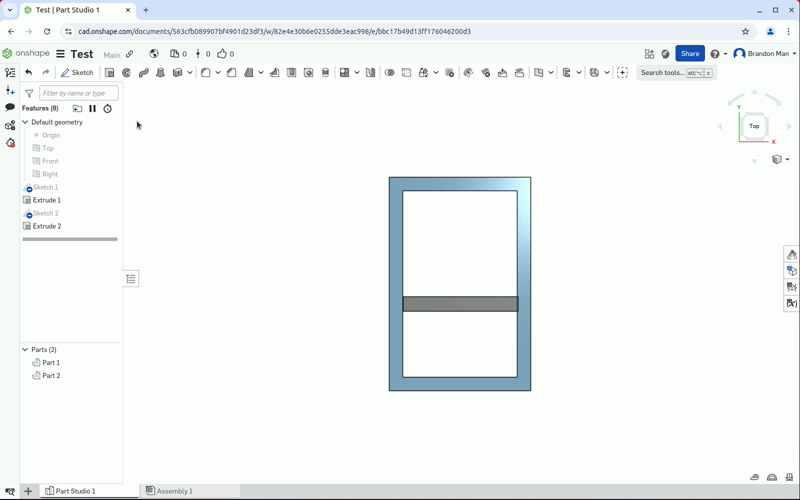
mouse_move(73, 189)
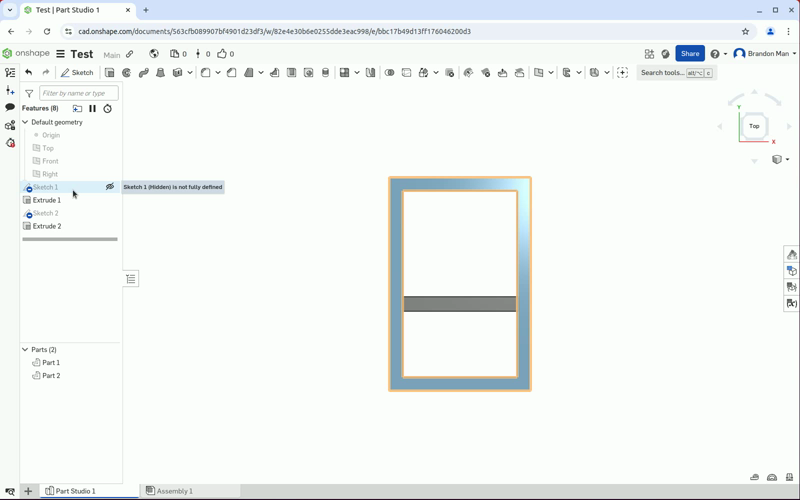
click(73, 189)
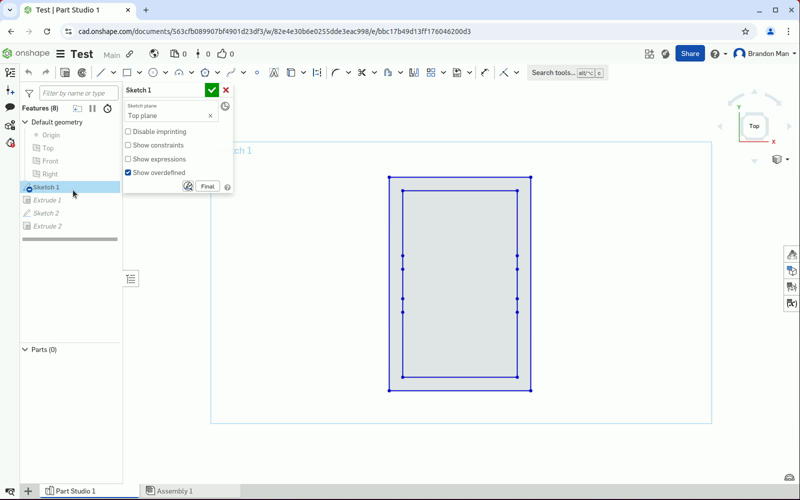
mouse_move(229, 92)
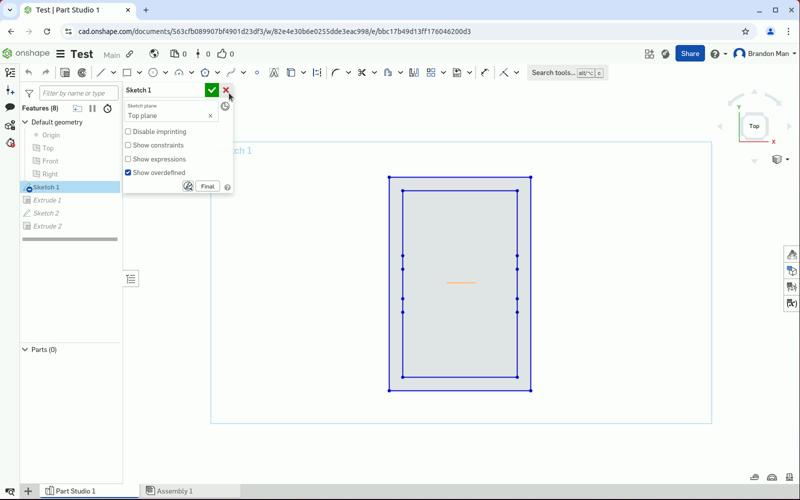
click(229, 92)
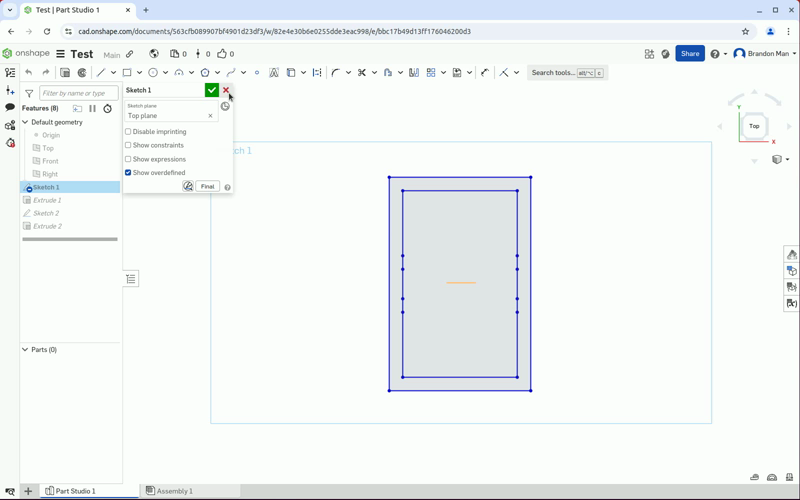
key(shift+s)
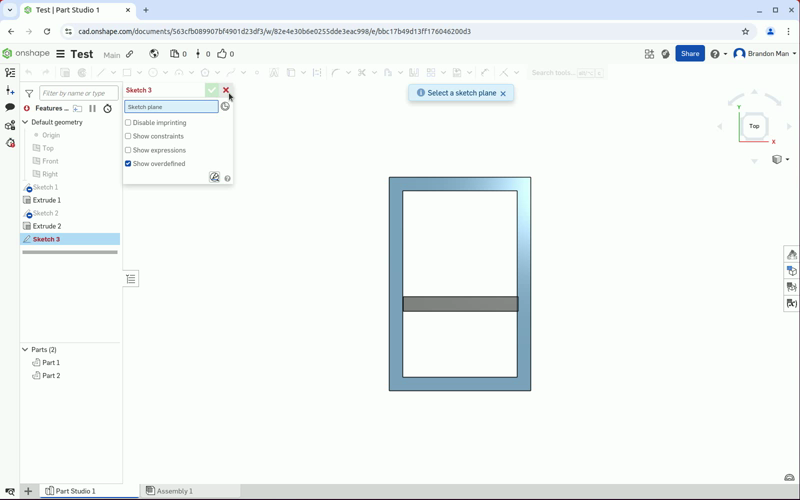
mouse_move(73, 150)
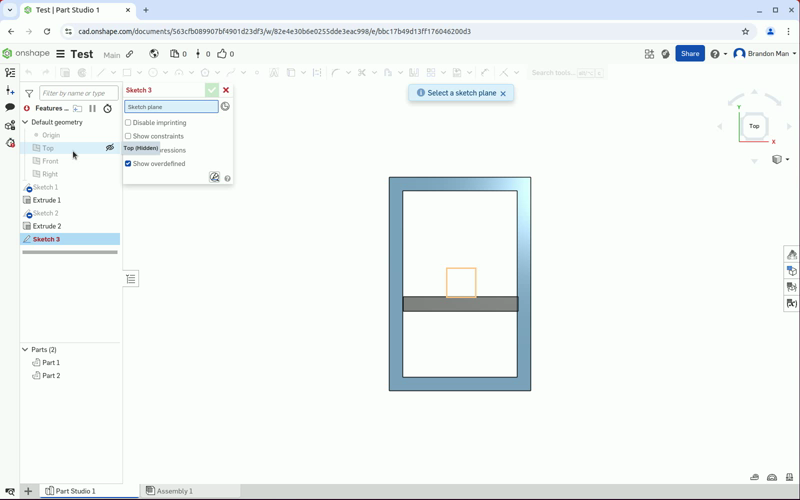
click(73, 150)
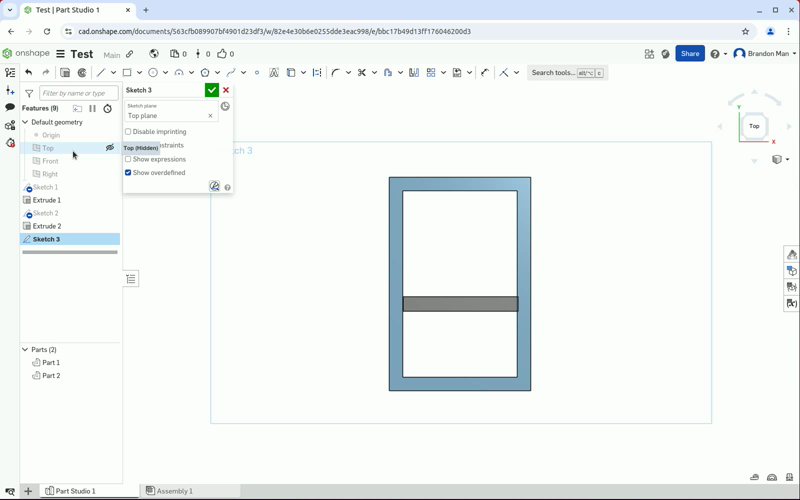
mouse_move(73, 352)
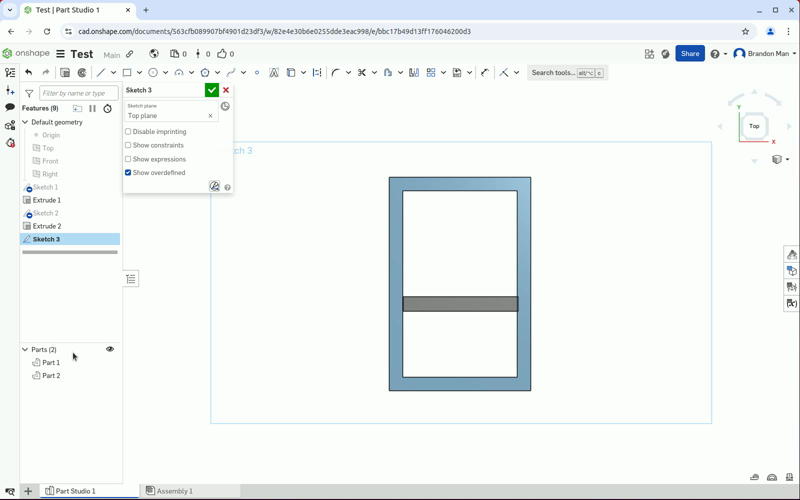
key(y)
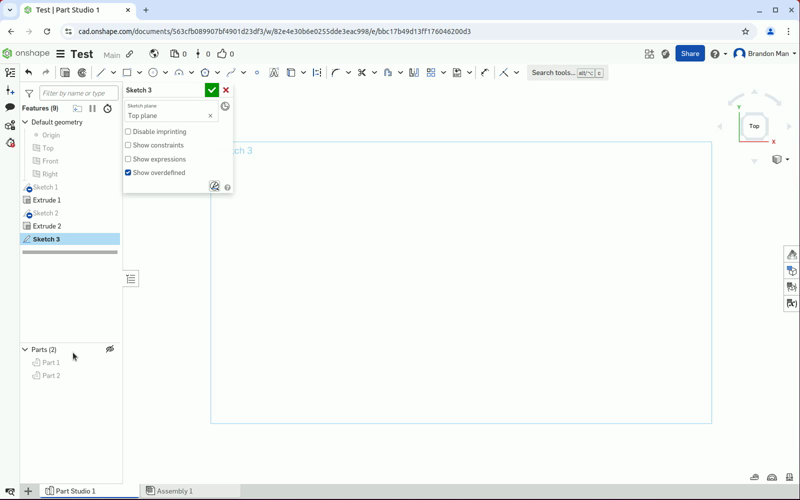
key(l)
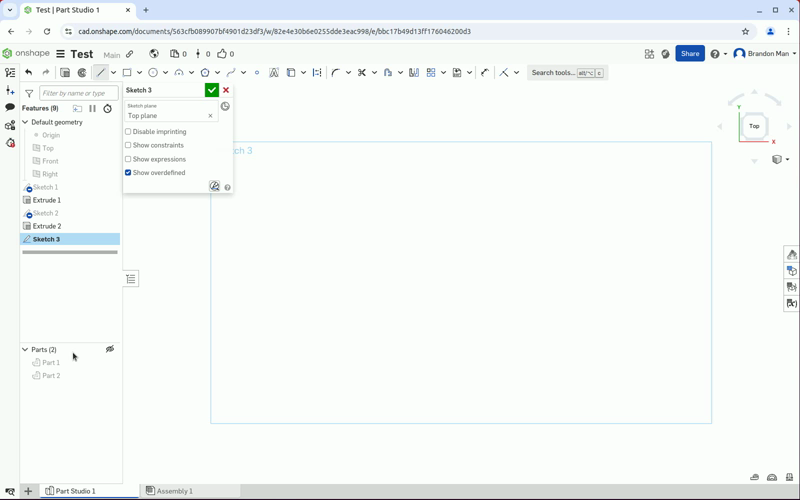
key_down(shift)
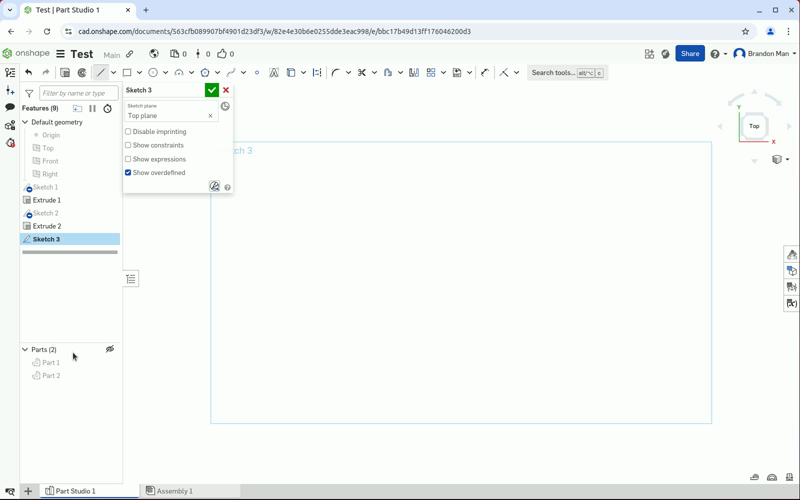
mouse_move(403, 268)
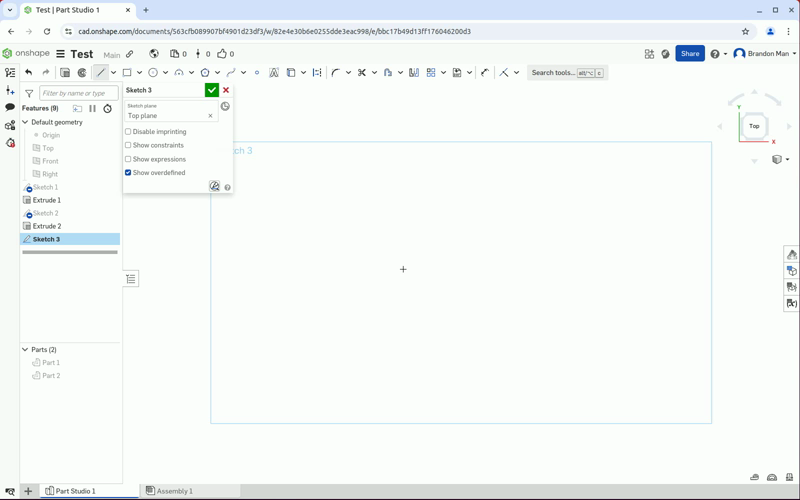
click(403, 268)
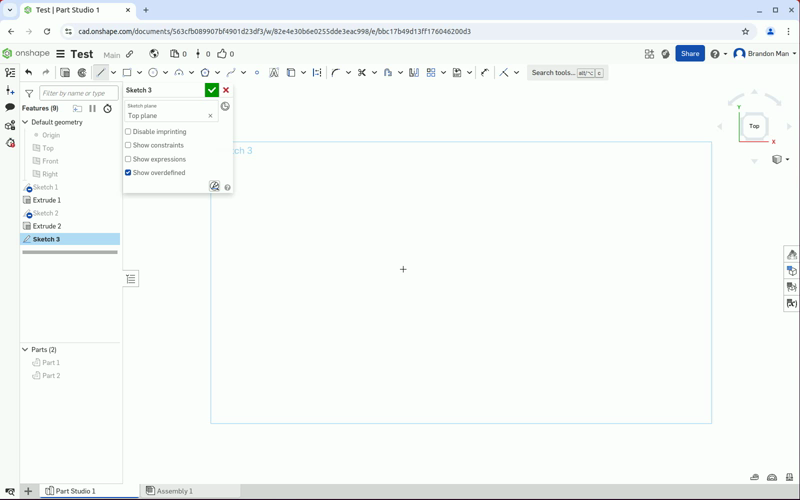
key_up(shift)
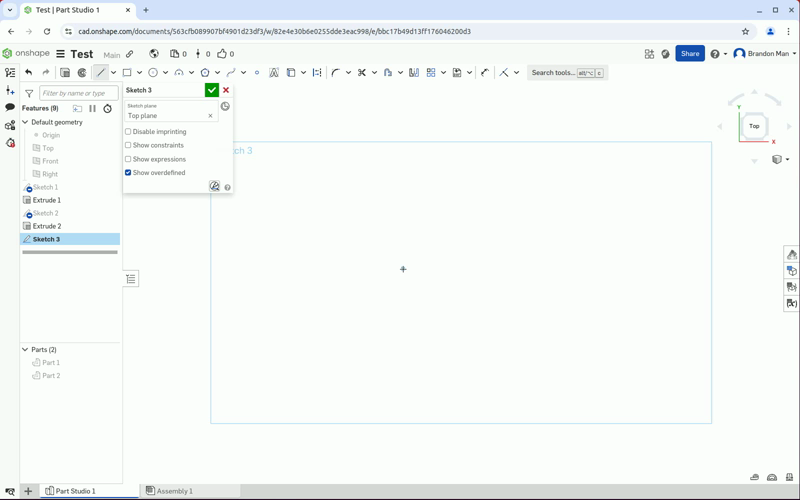
key_down(shift)
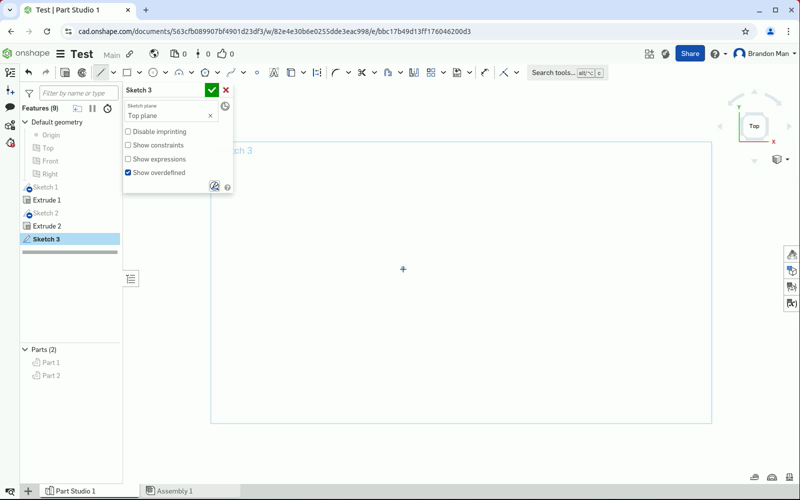
mouse_move(518, 268)
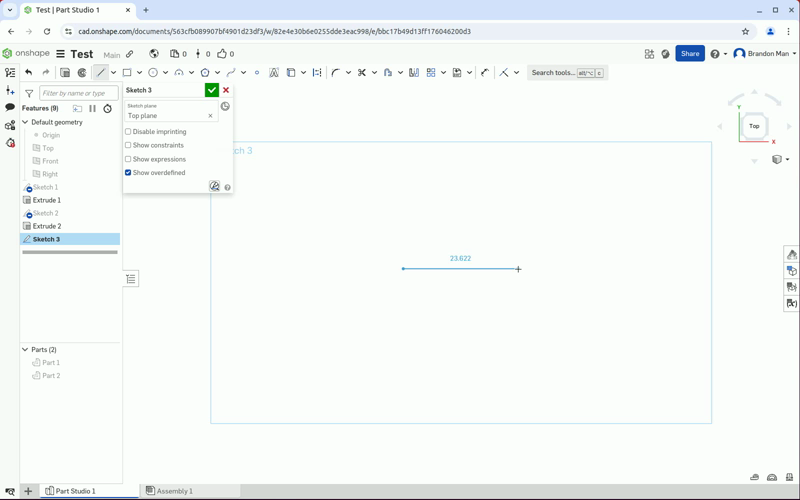
click(518, 268)
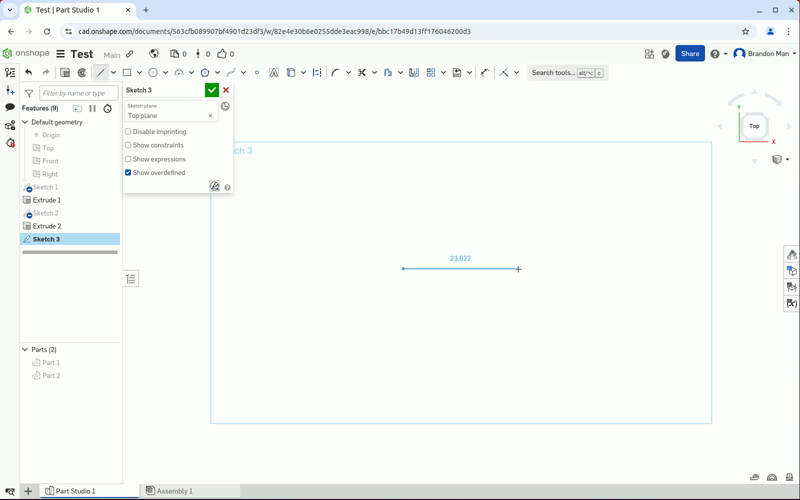
key_up(shift)
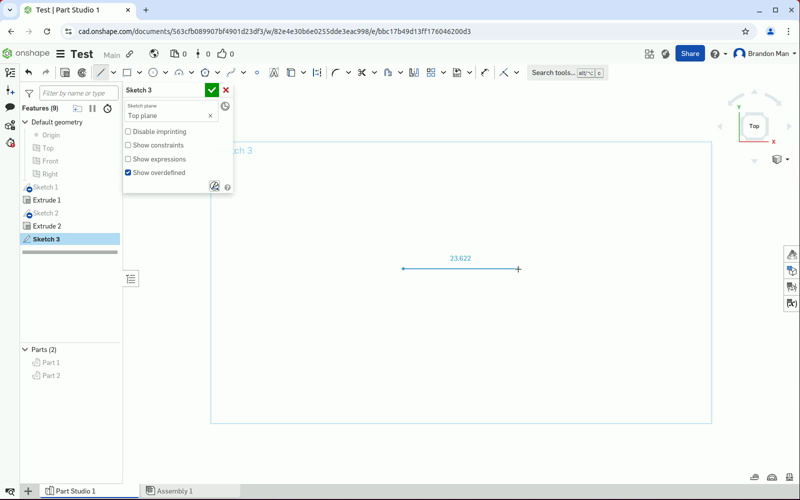
key_down(shift)
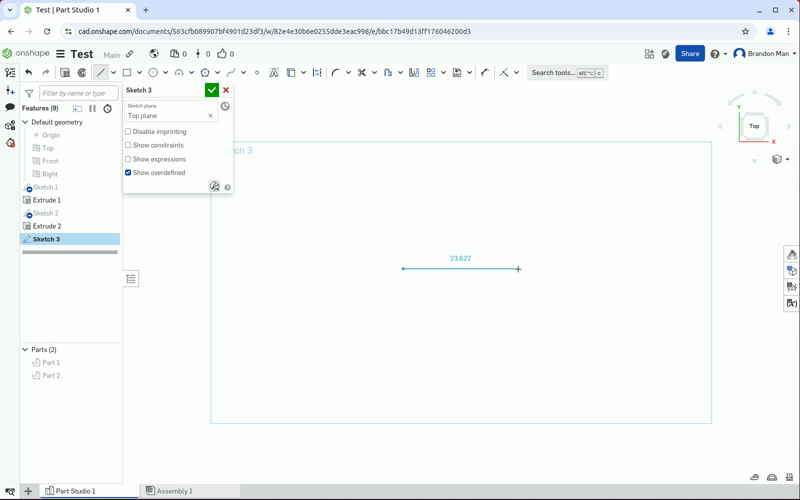
mouse_move(548, 268)
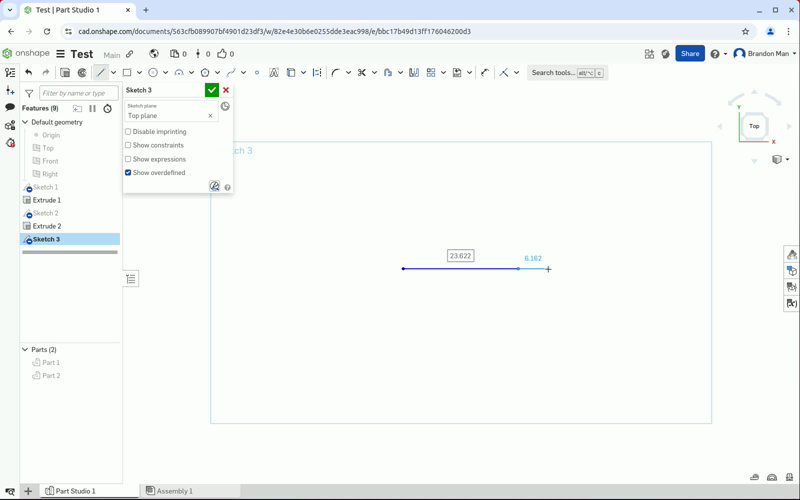
mouse_move(518, 254)
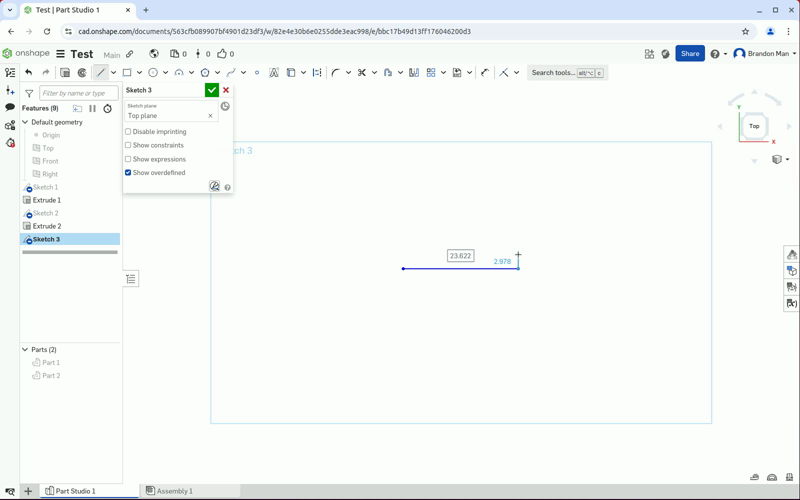
click(518, 254)
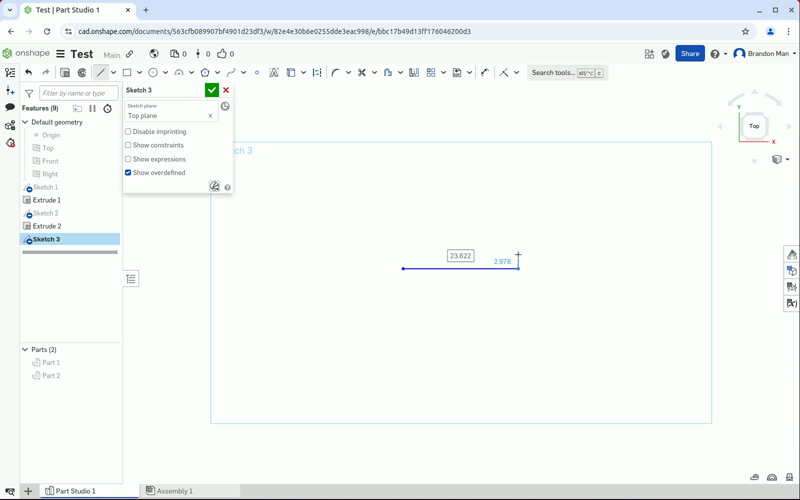
key_up(shift)
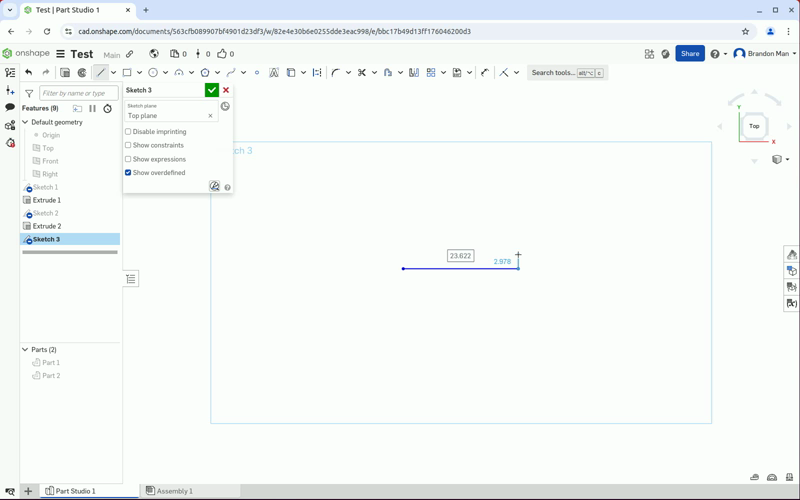
key_down(shift)
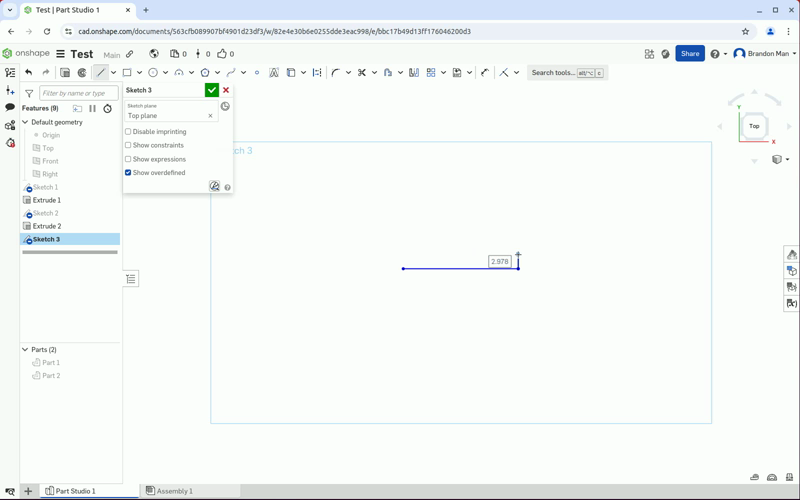
mouse_move(403, 254)
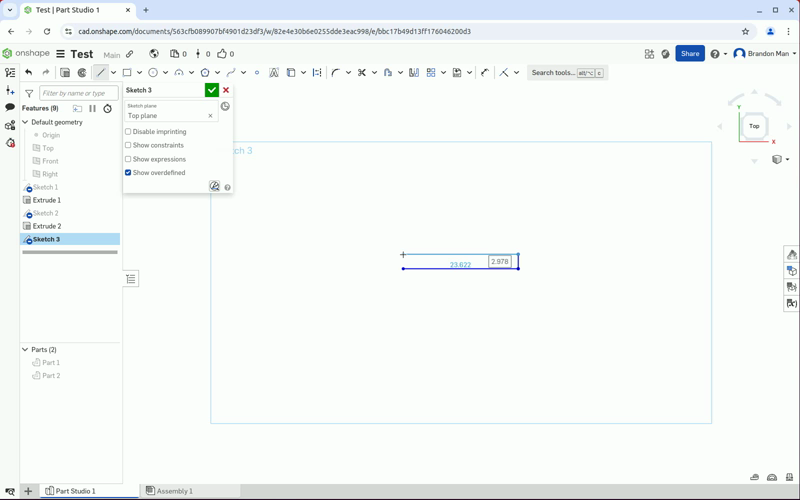
click(403, 254)
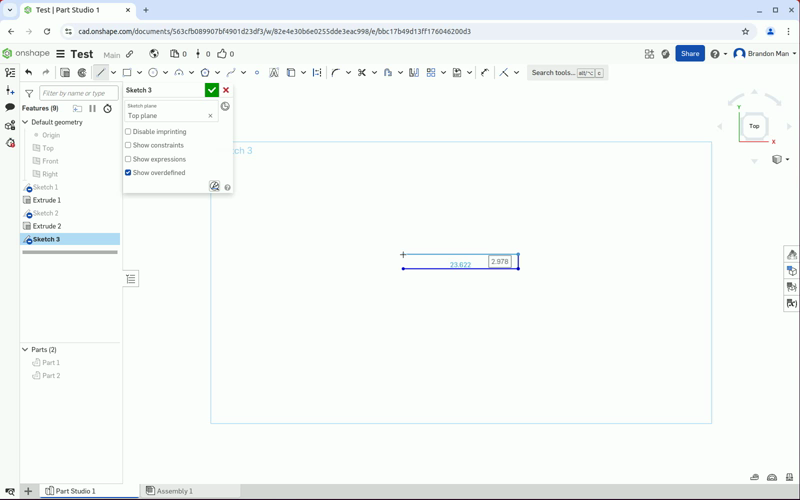
key_up(shift)
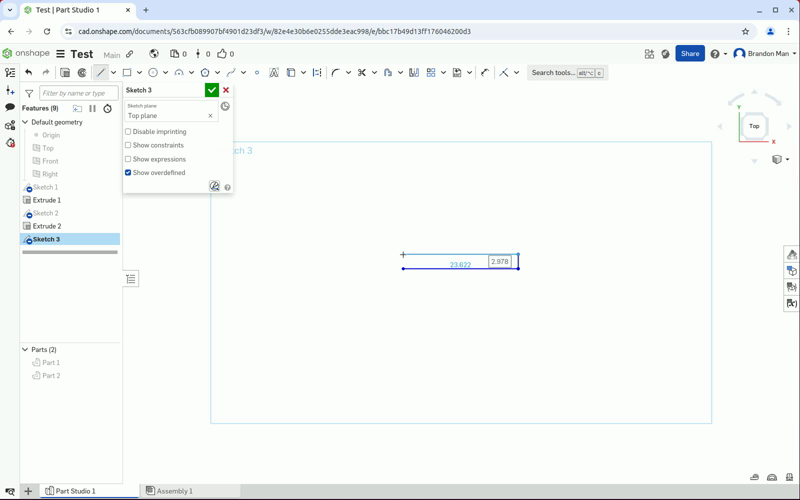
mouse_move(433, 254)
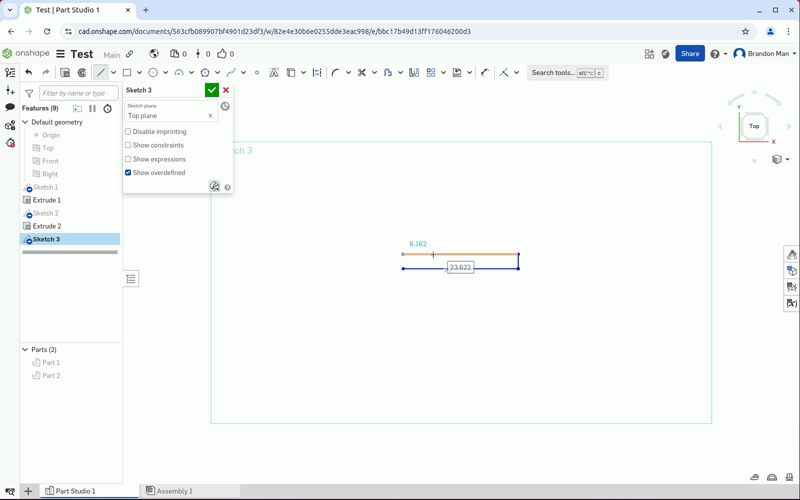
key_down(shift)
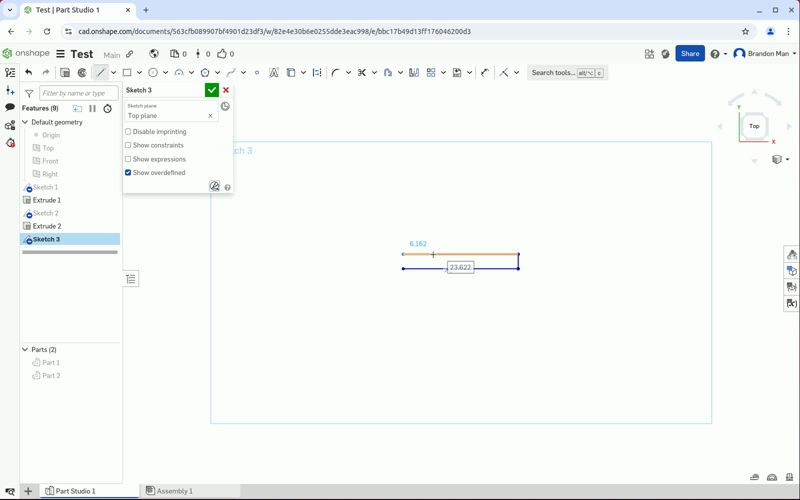
mouse_move(403, 268)
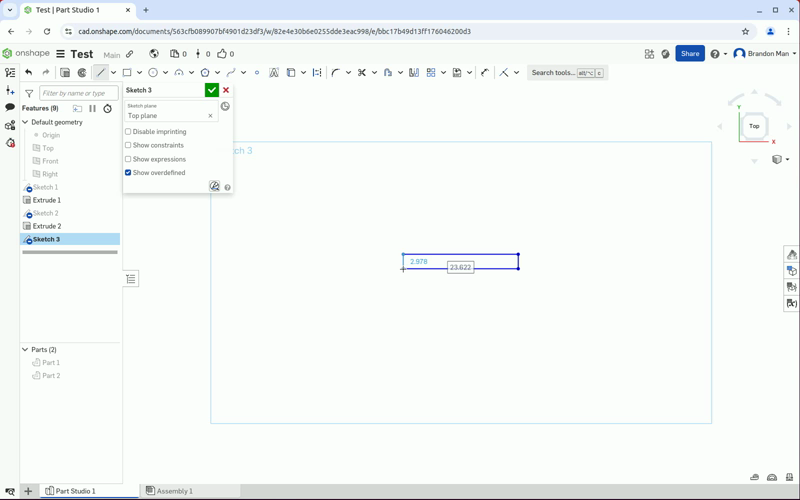
key_up(shift)
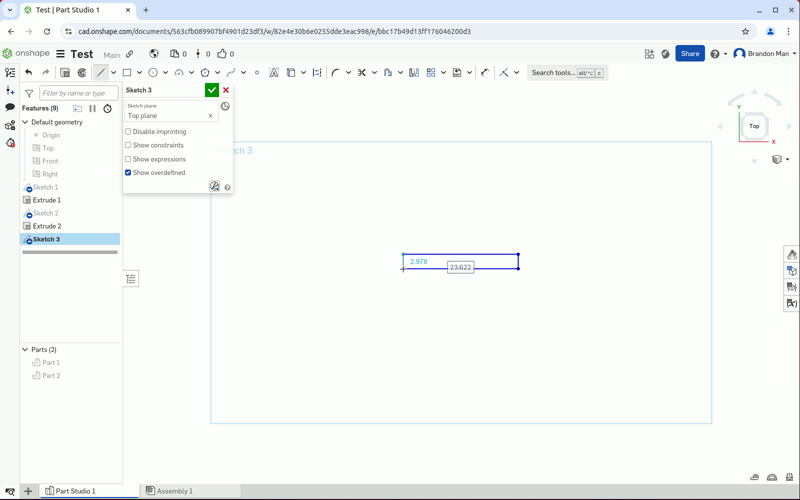
click(403, 268)
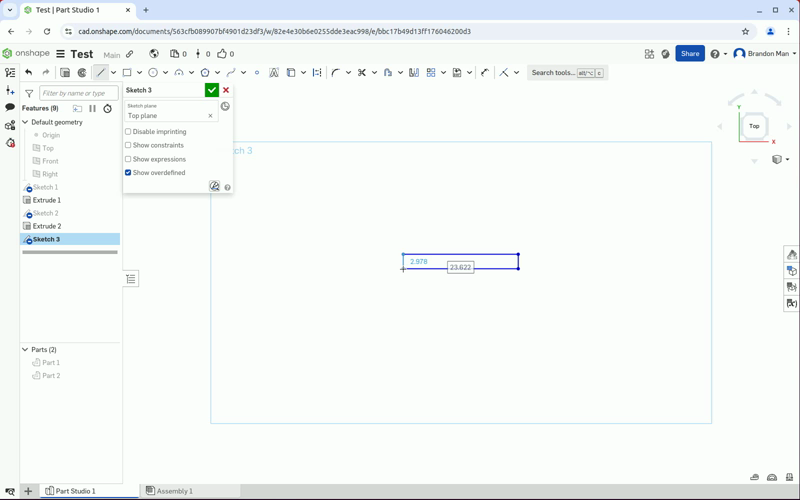
key(esc)
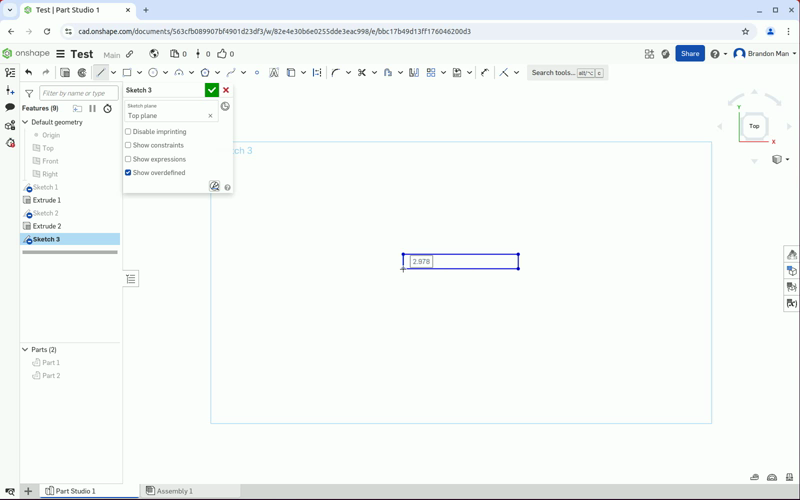
mouse_move(457, 265)
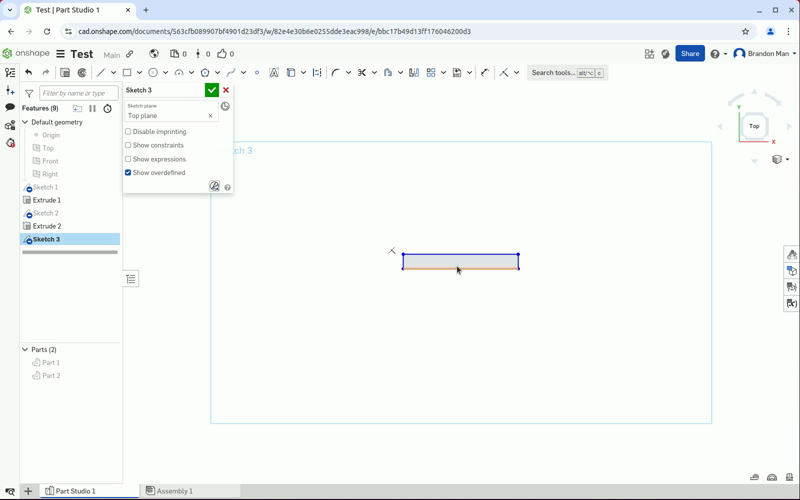
scroll(6)
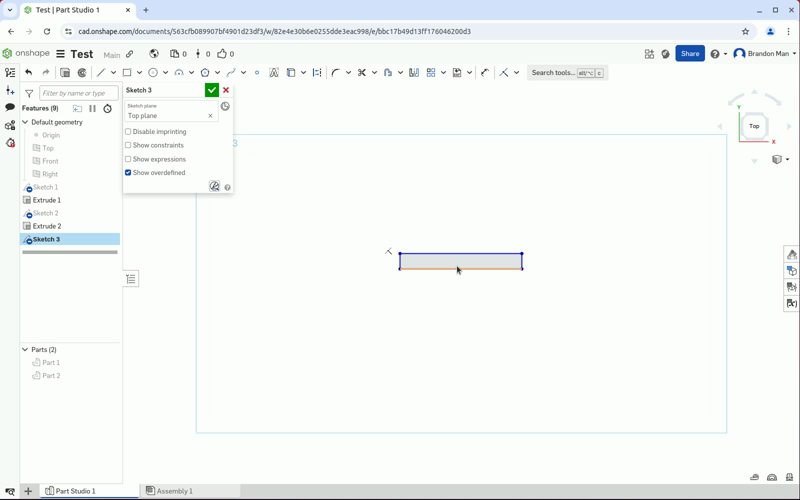
scroll(6)
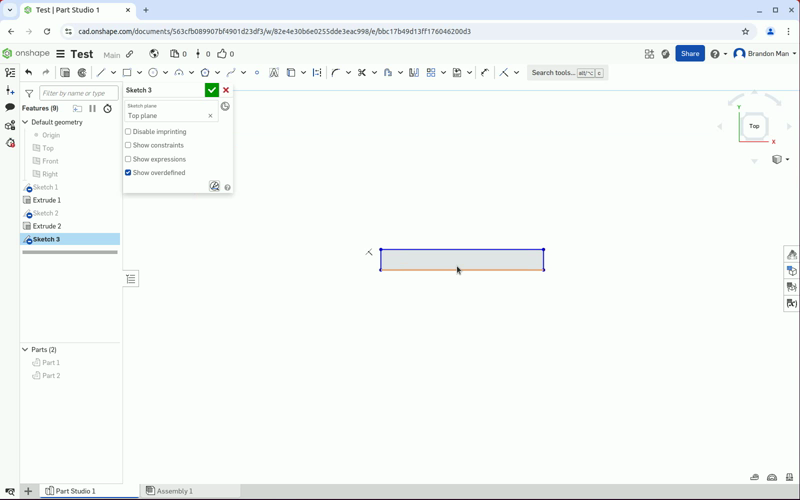
scroll(6)
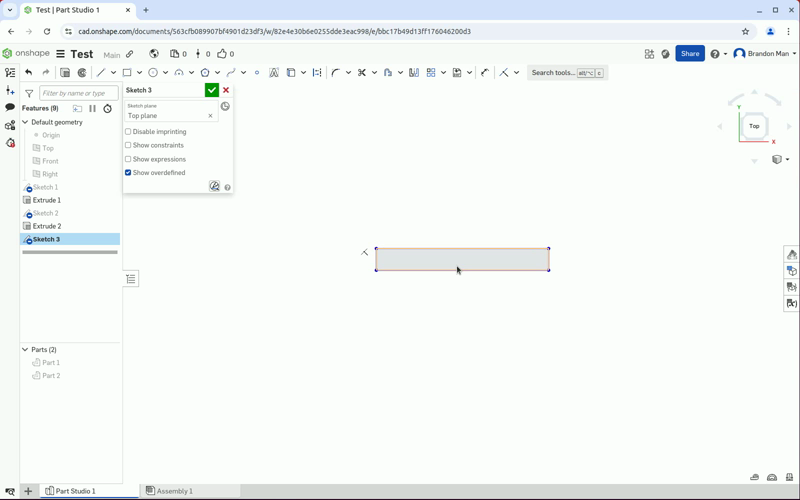
scroll(6)
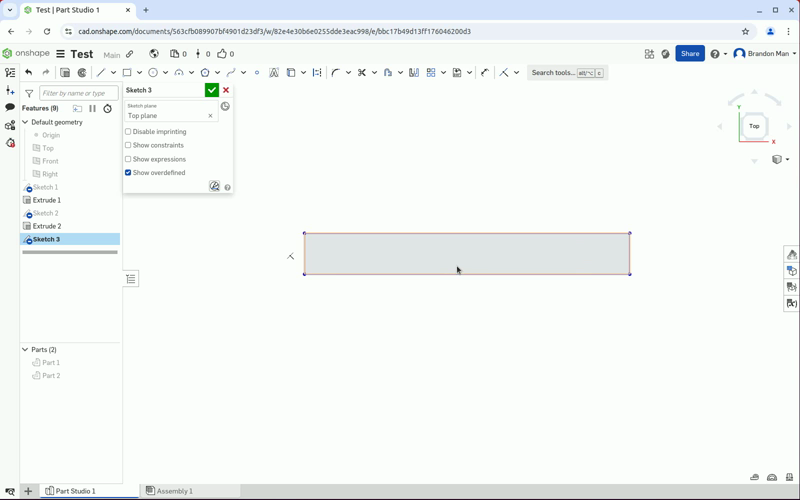
scroll(6)
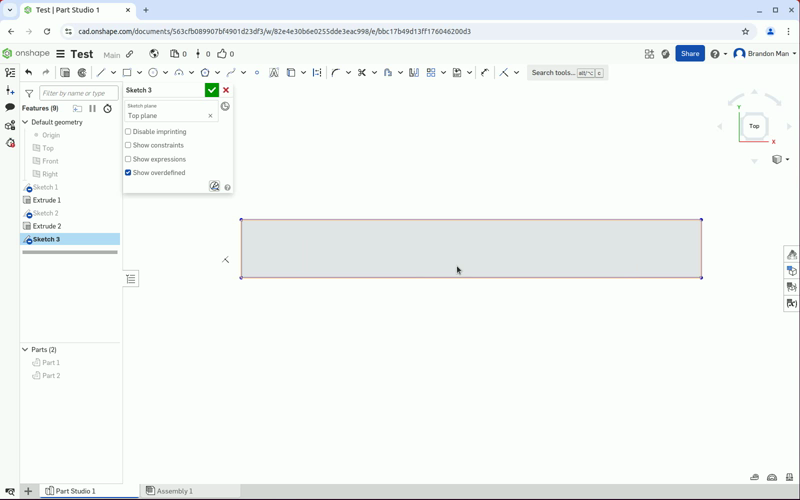
scroll(6)
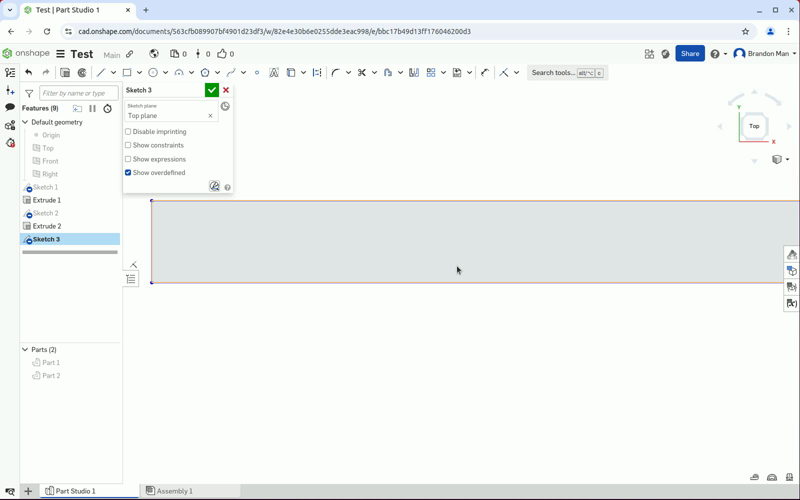
scroll(6)
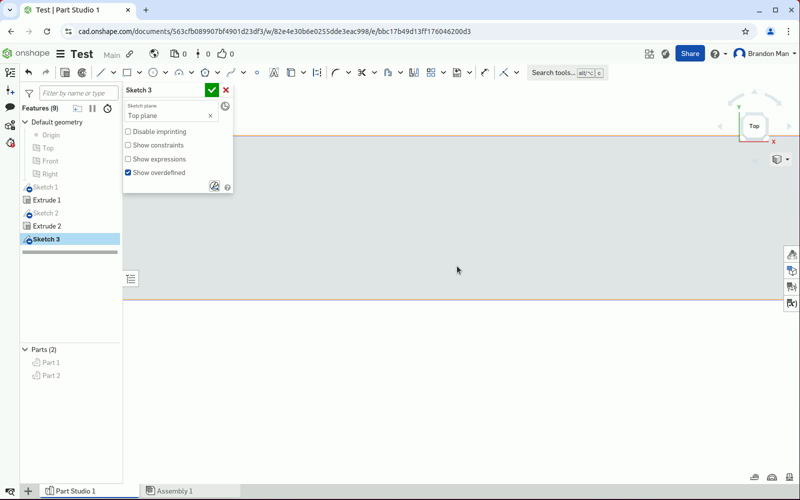
click(457, 265)
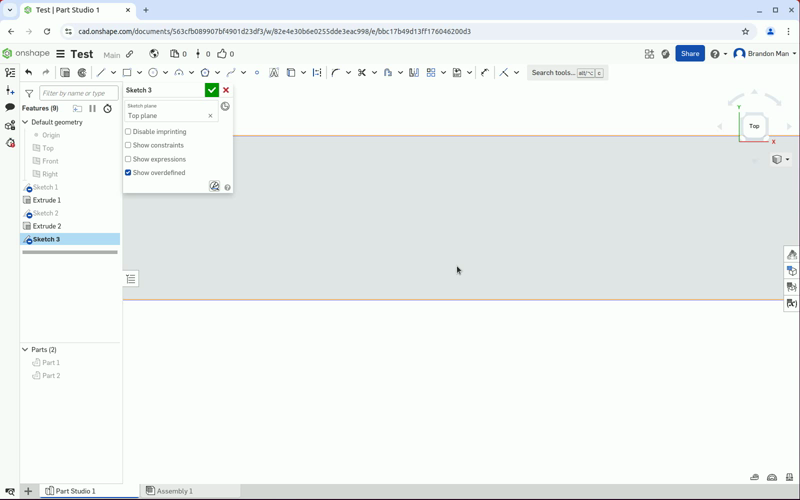
scroll(-6)
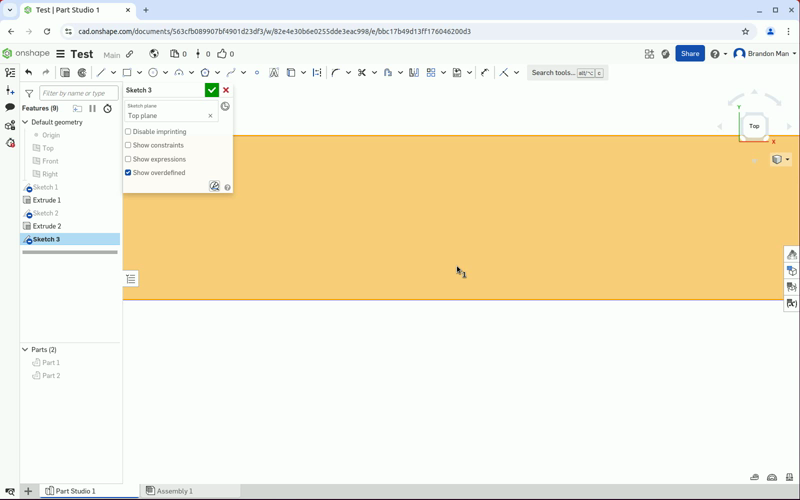
scroll(-6)
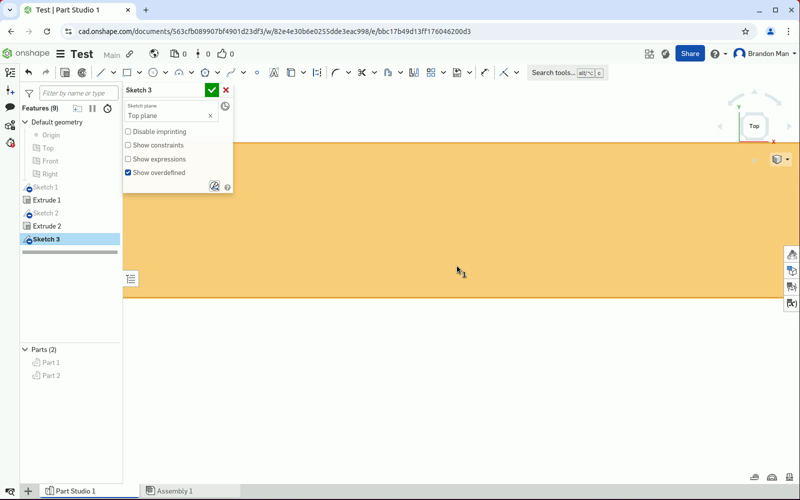
scroll(-6)
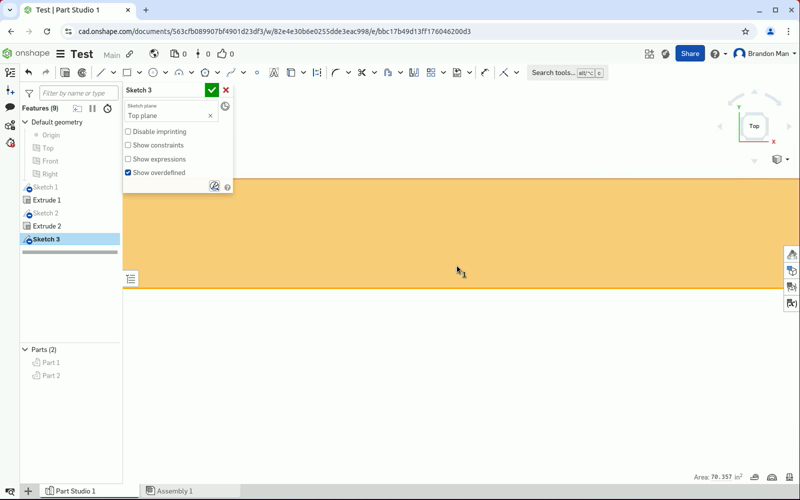
scroll(-6)
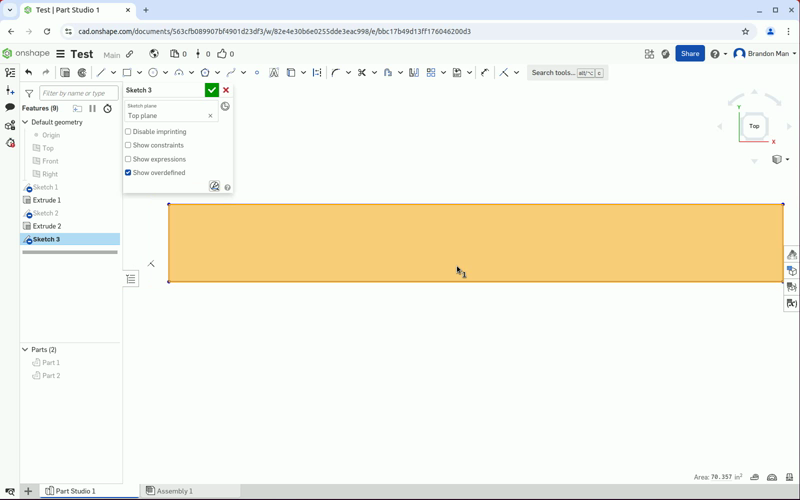
scroll(-6)
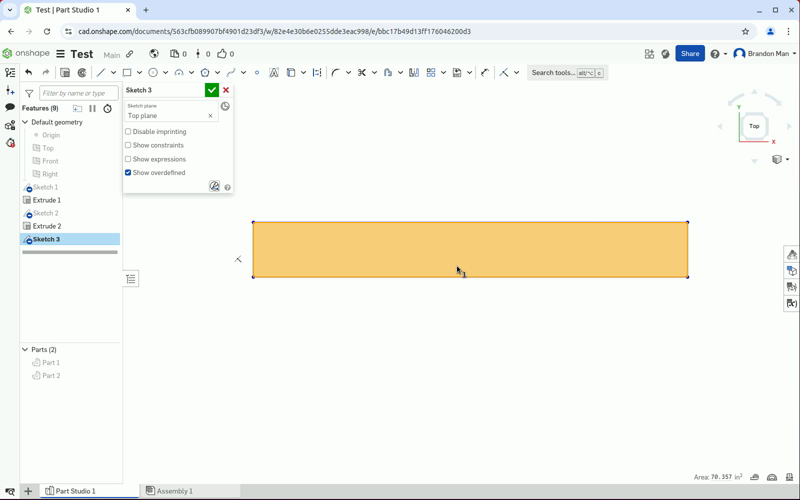
scroll(-6)
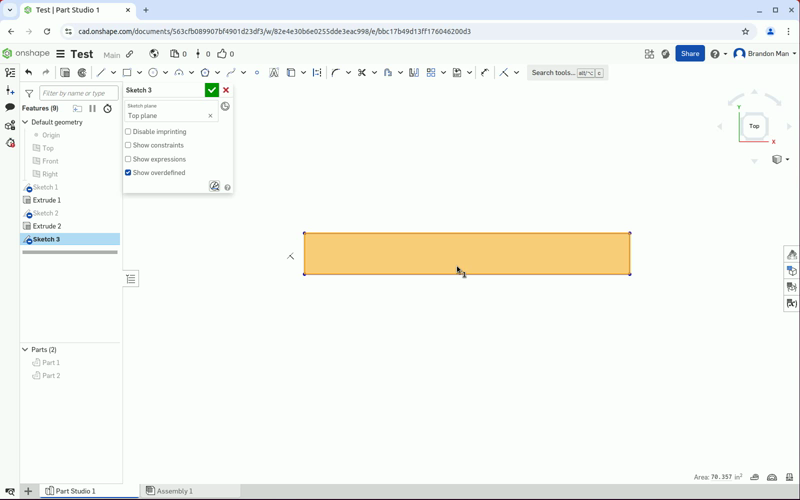
scroll(-6)
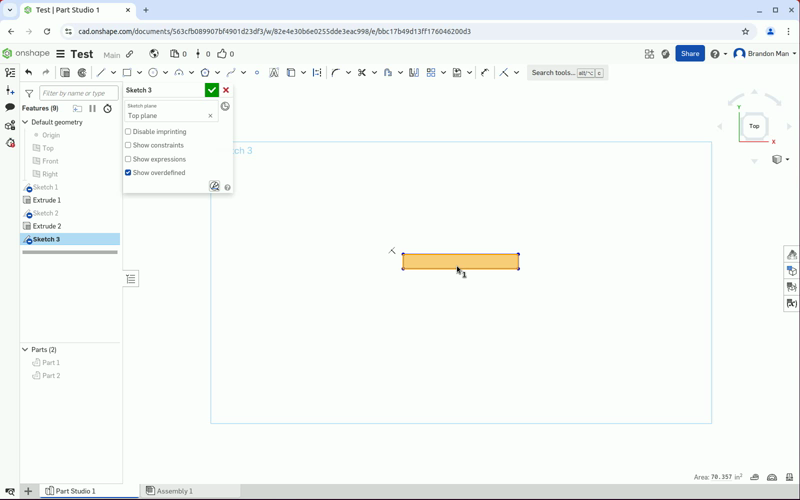
mouse_move(73, 352)
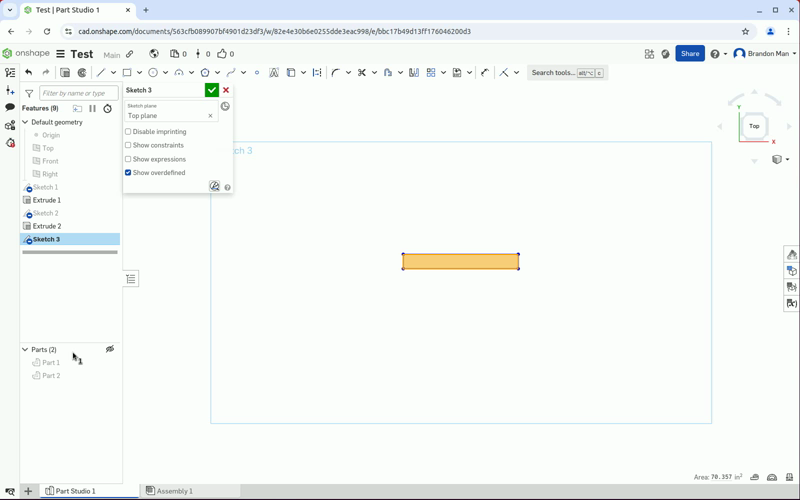
key(shift+y)
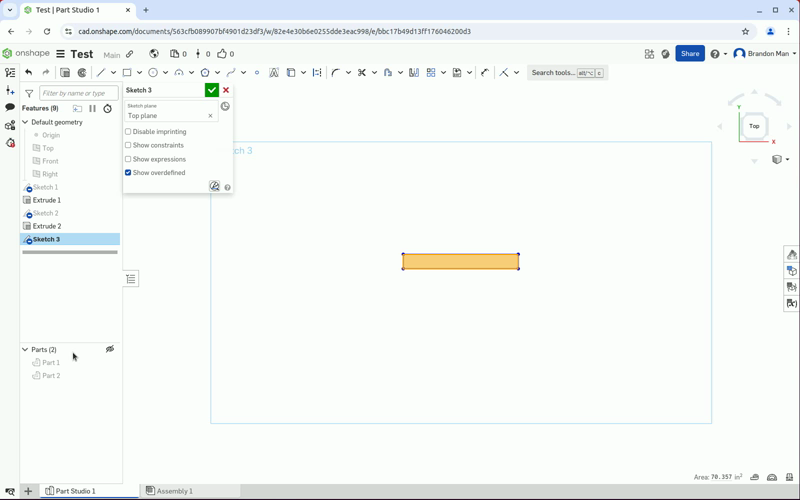
key(shift+e)
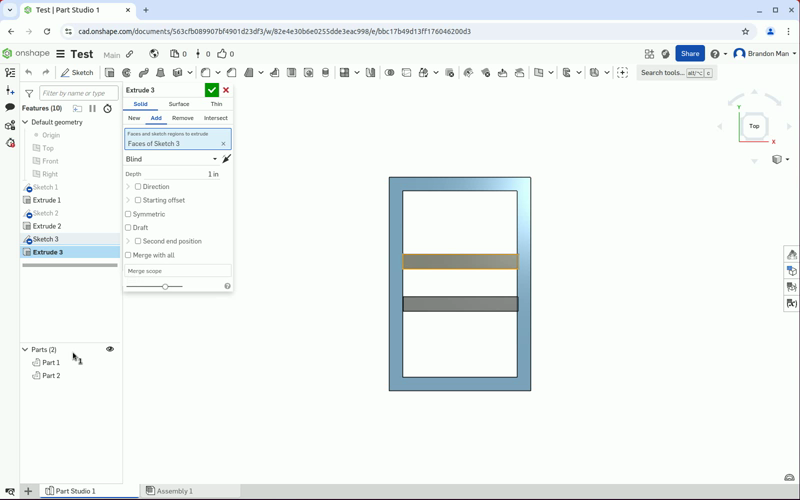
mouse_move(143, 106)
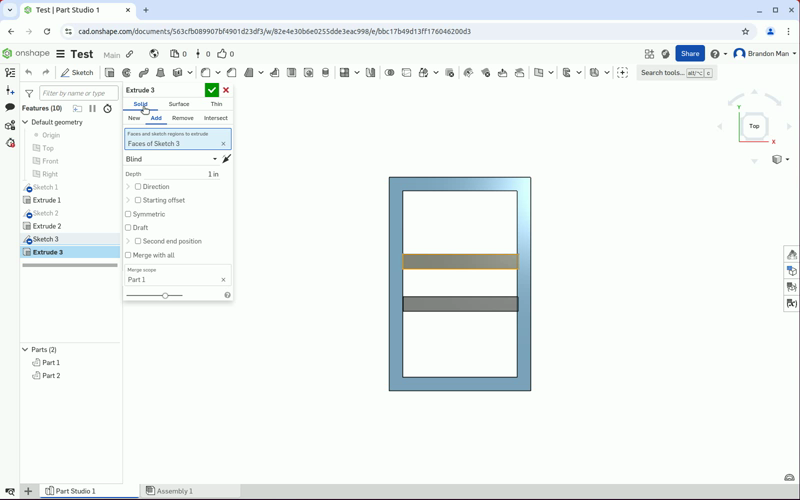
click(143, 106)
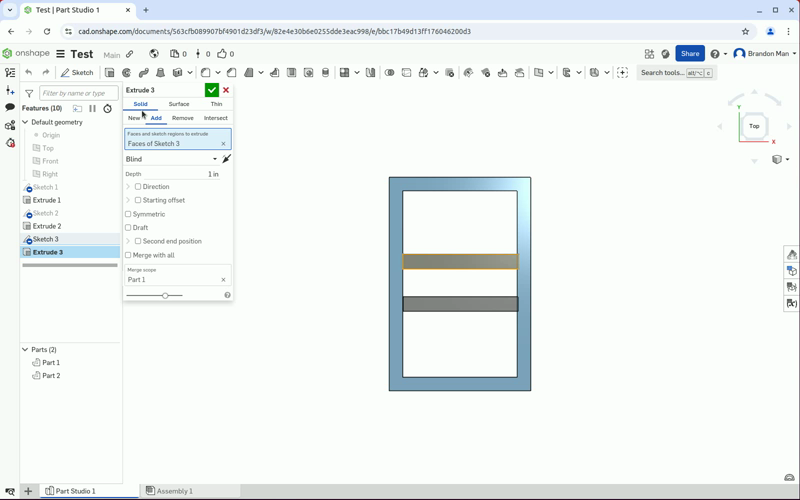
mouse_move(137, 120)
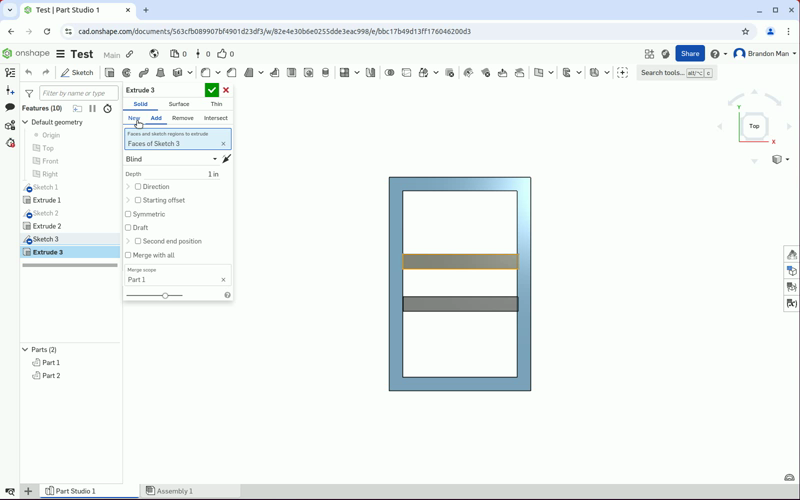
click(137, 120)
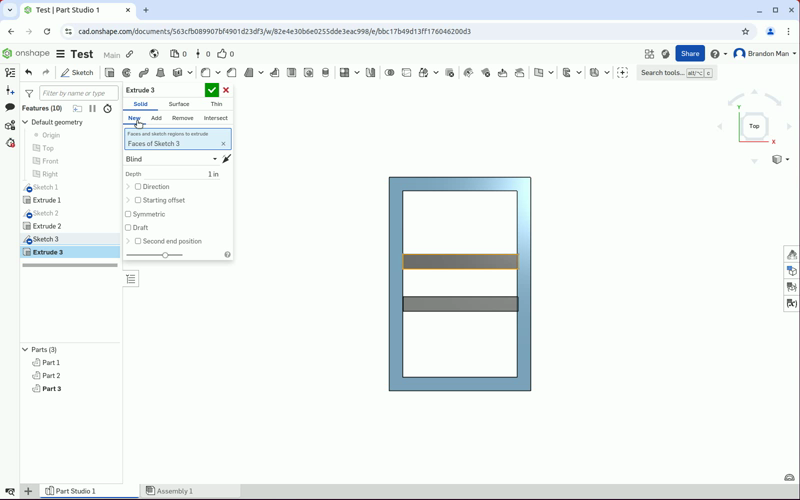
key(tab, 4)
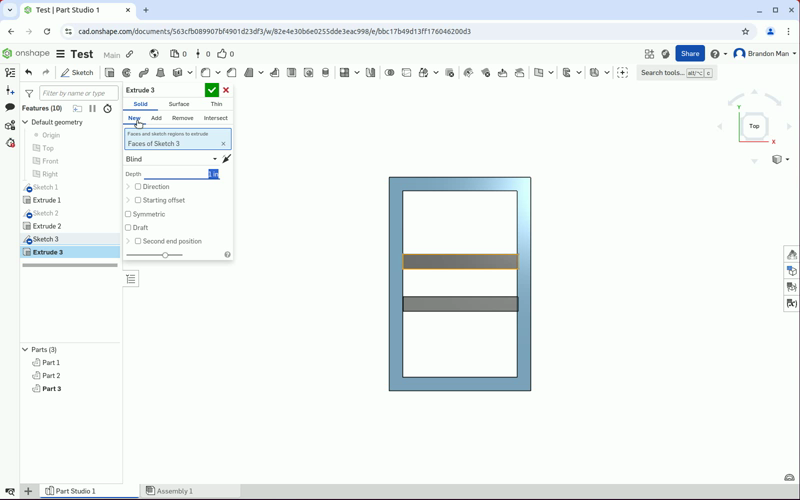
text(0.963)
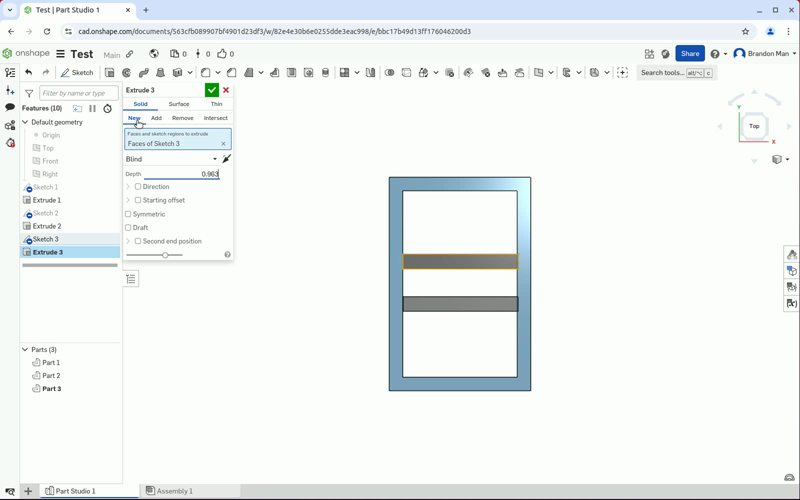
key(enter)
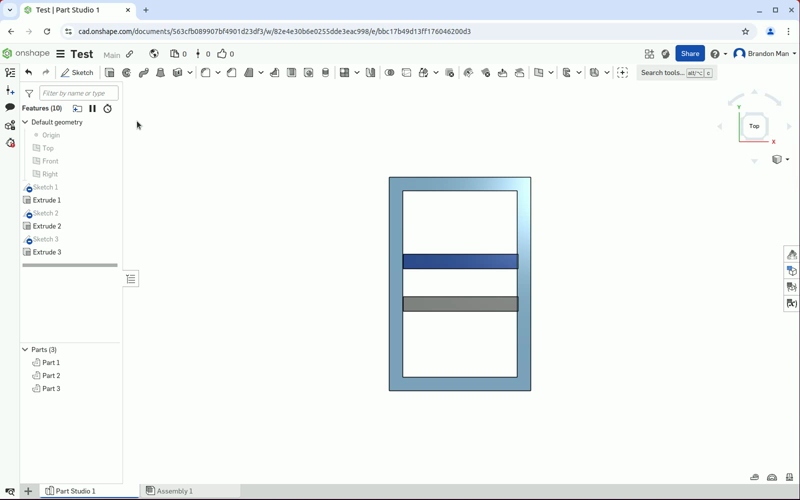
key(shift+h)
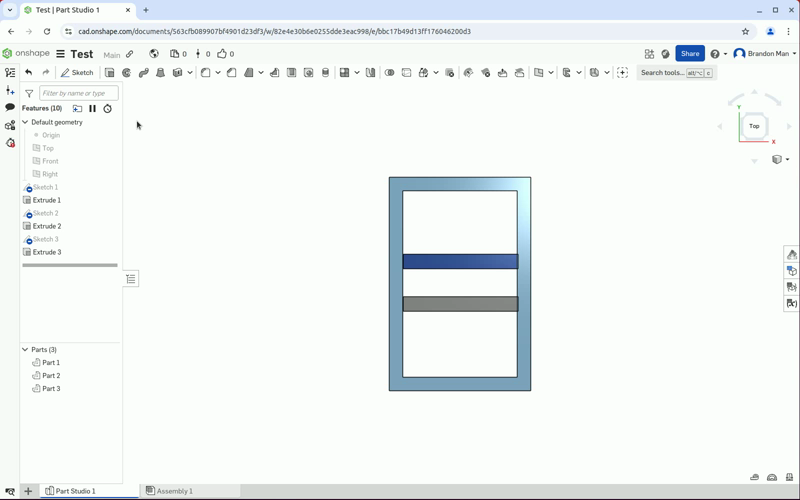
key(shift+h)
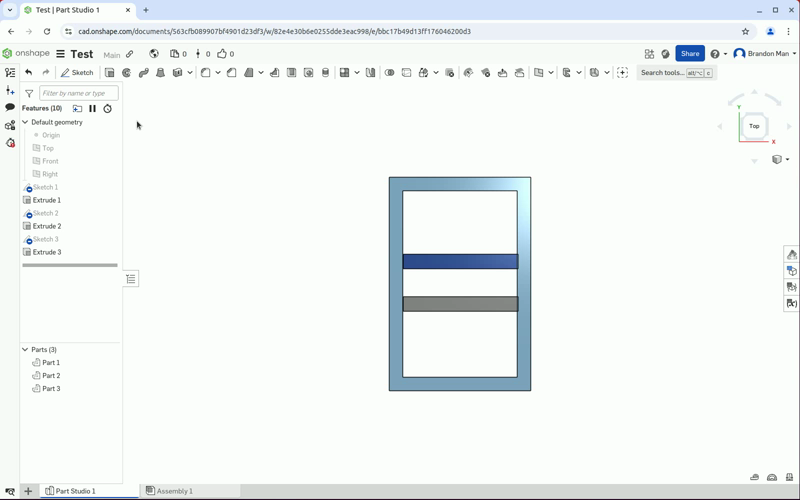
mouse_move(73, 189)
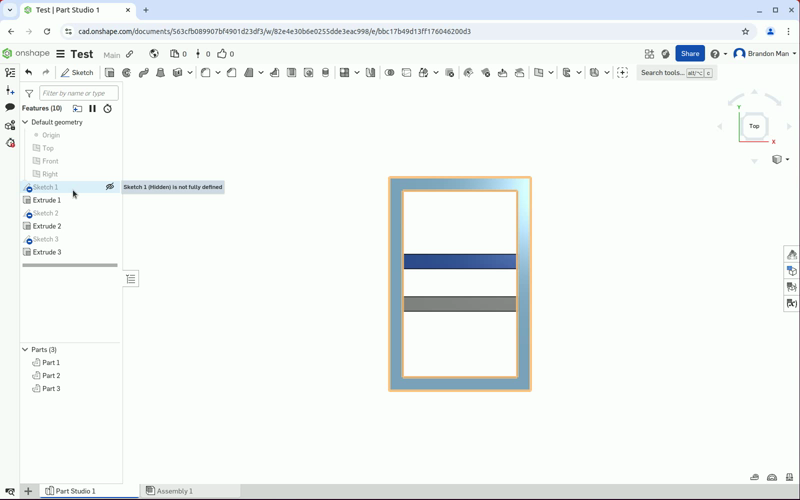
click(73, 189)
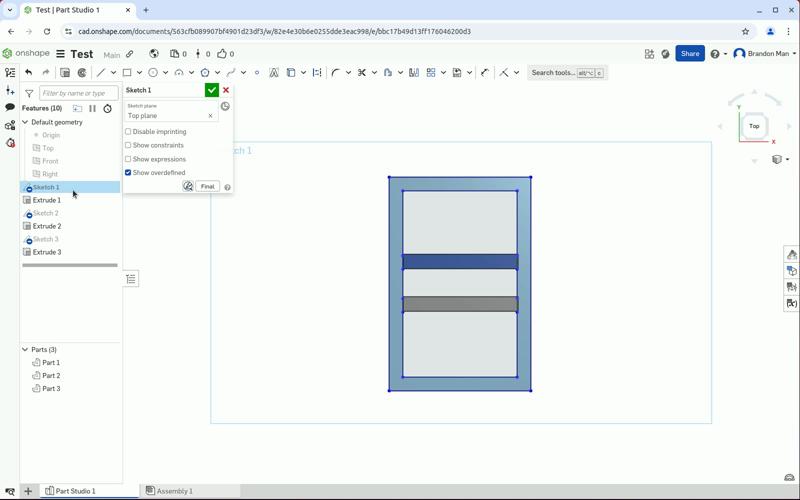
mouse_move(229, 92)
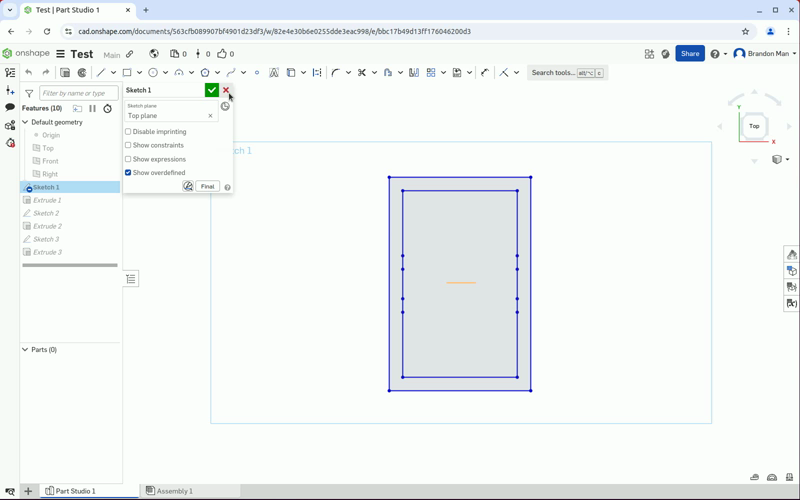
click(229, 92)
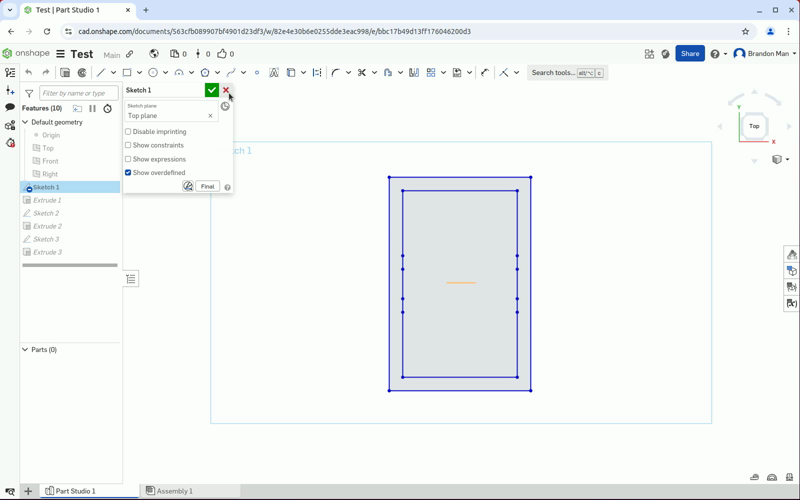
key(shift+s)
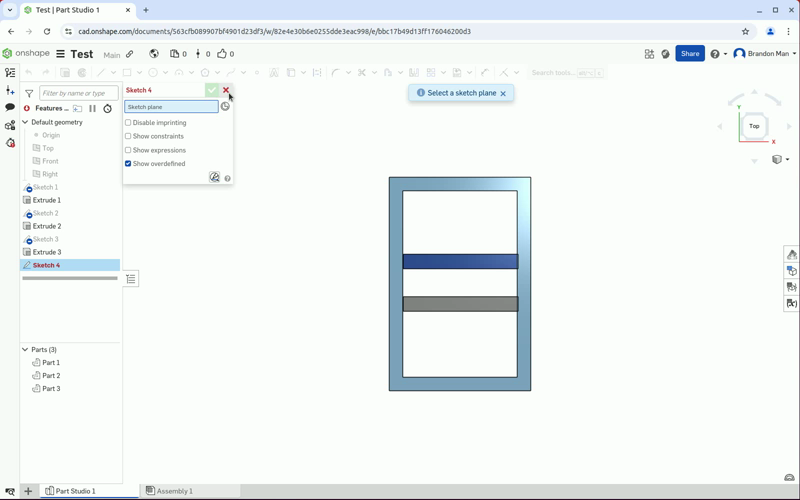
mouse_move(73, 150)
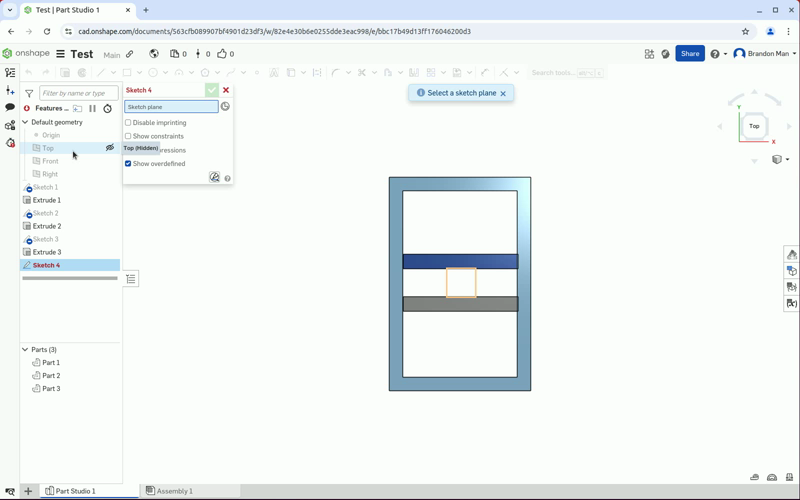
click(73, 150)
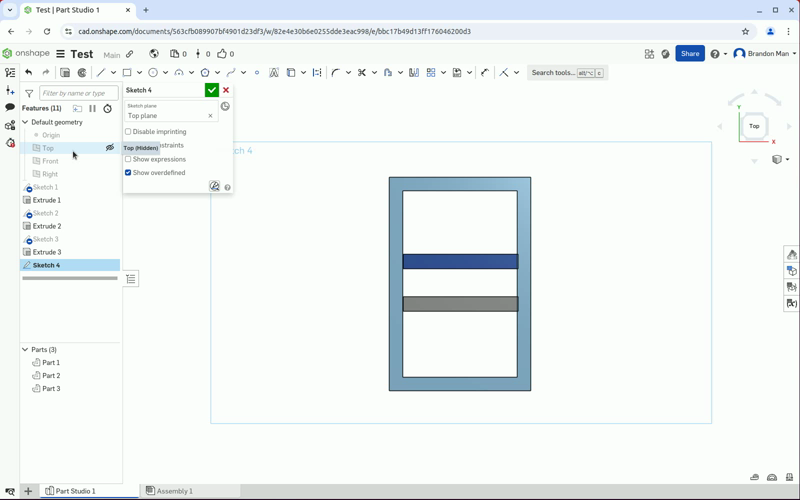
mouse_move(73, 352)
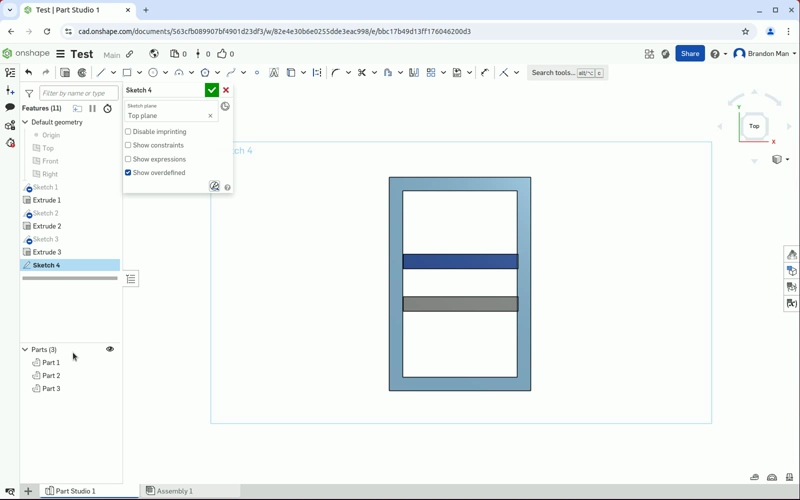
key(y)
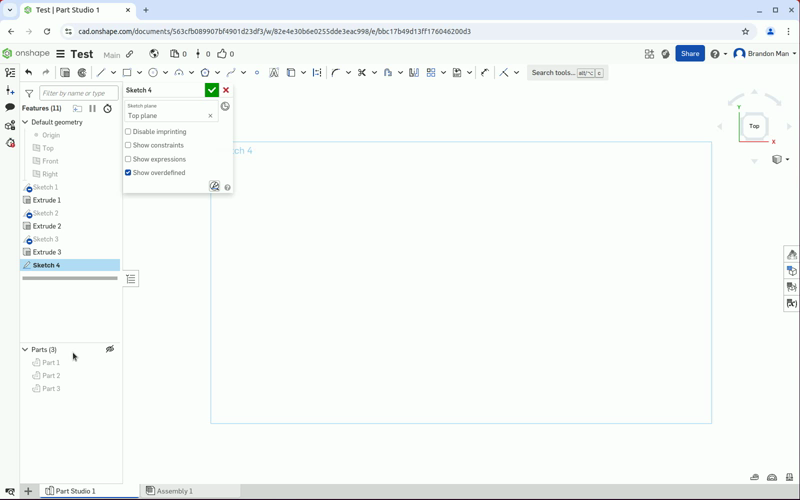
key(l)
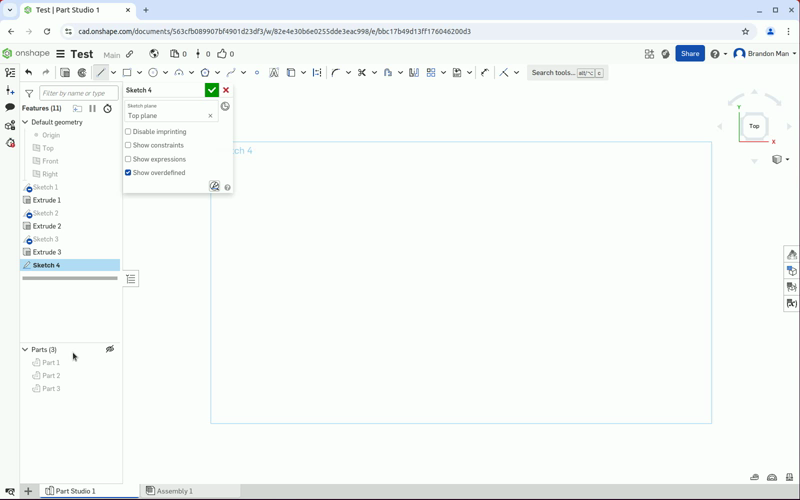
key_down(shift)
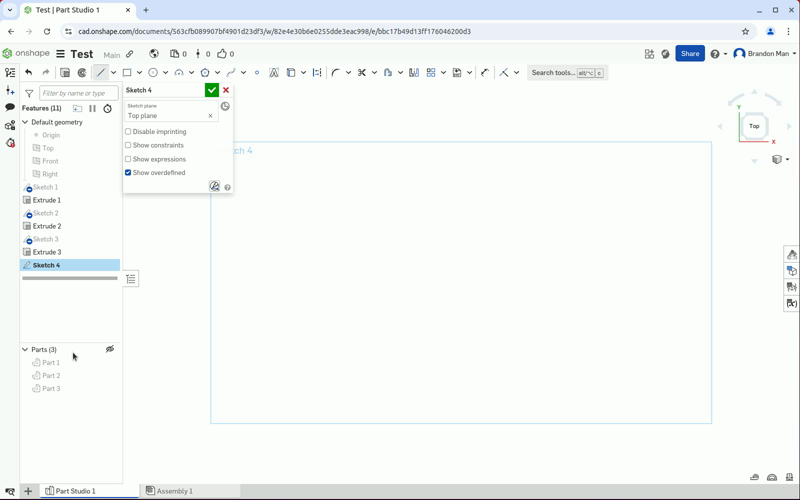
mouse_move(389, 395)
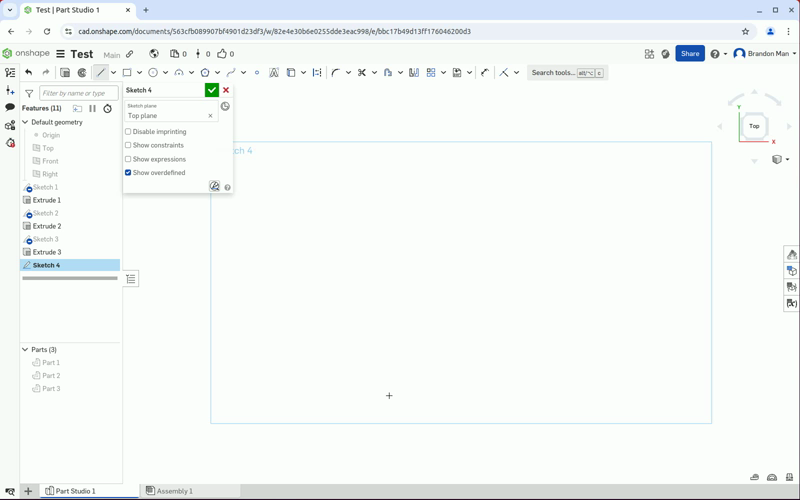
click(389, 395)
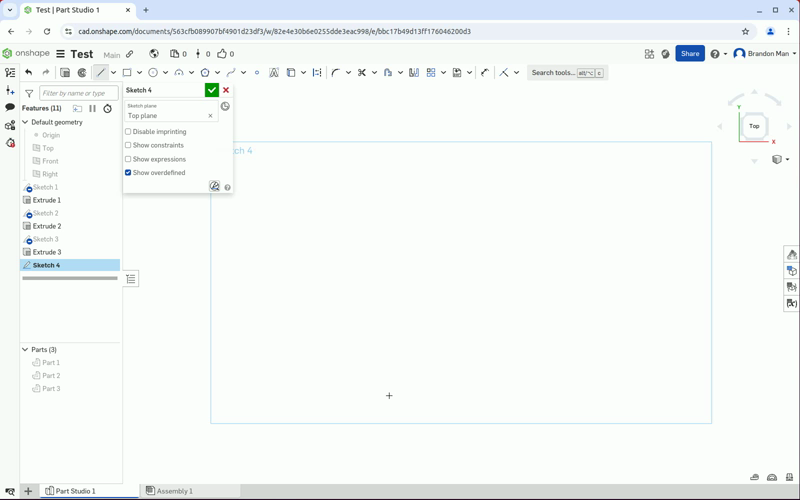
key_up(shift)
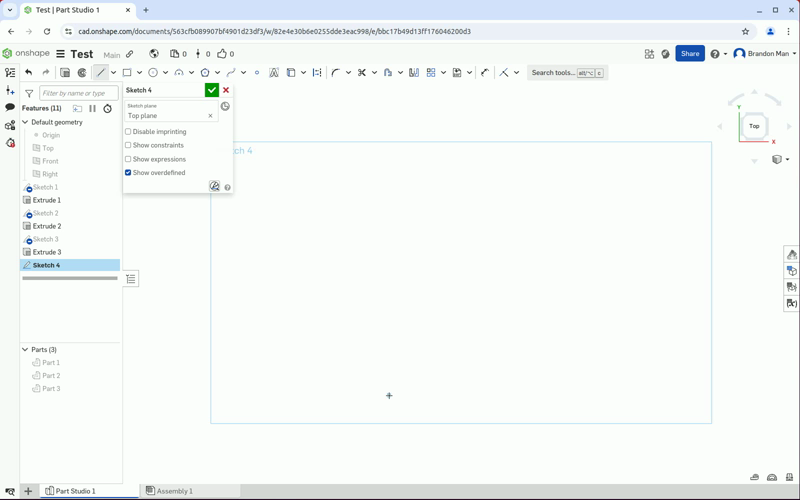
key_down(shift)
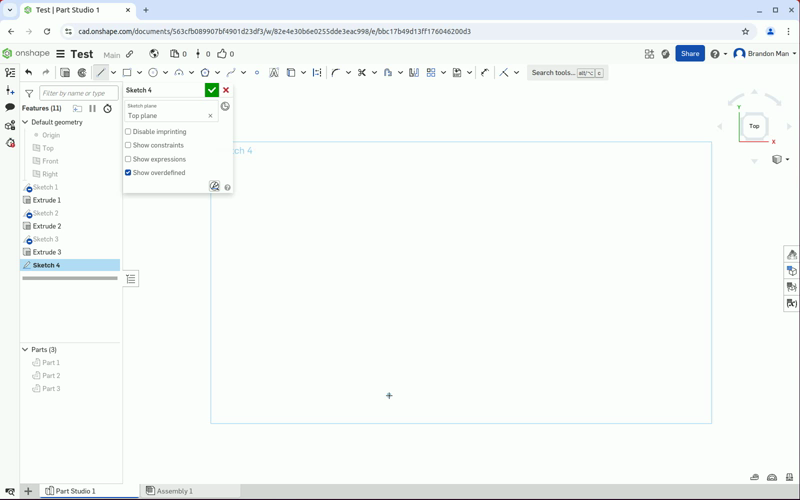
mouse_move(531, 395)
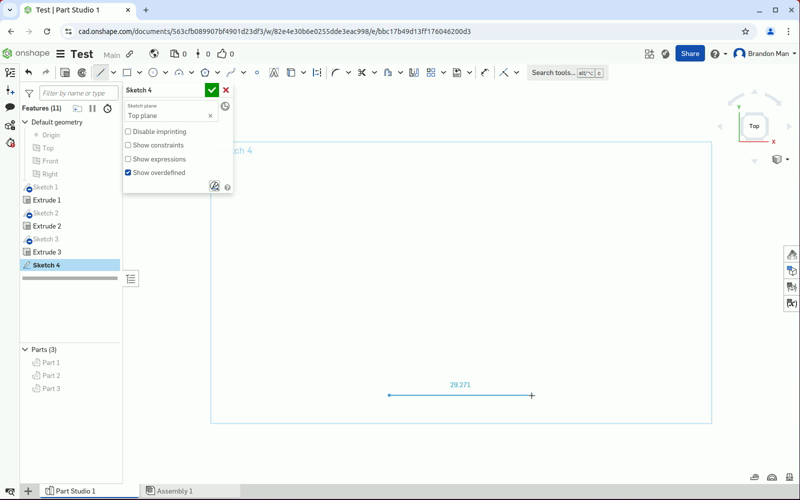
click(531, 395)
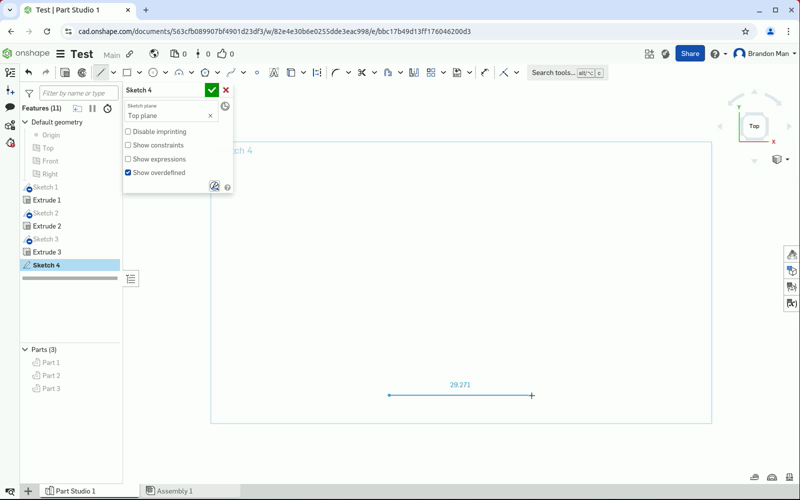
key_up(shift)
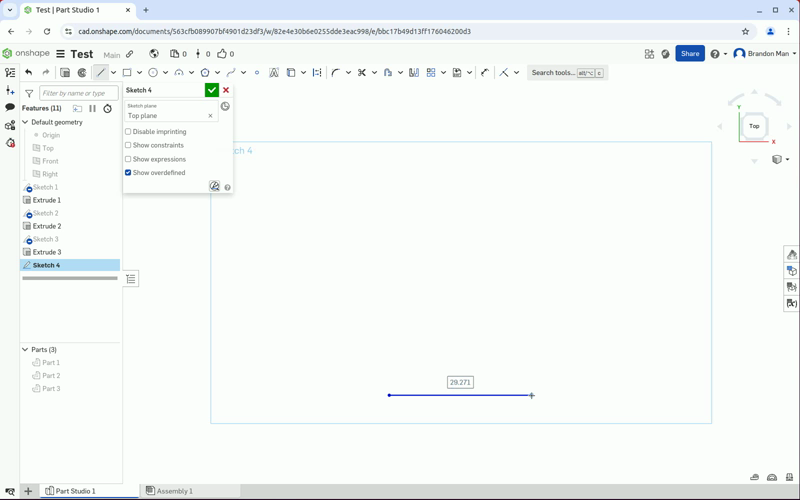
key_down(shift)
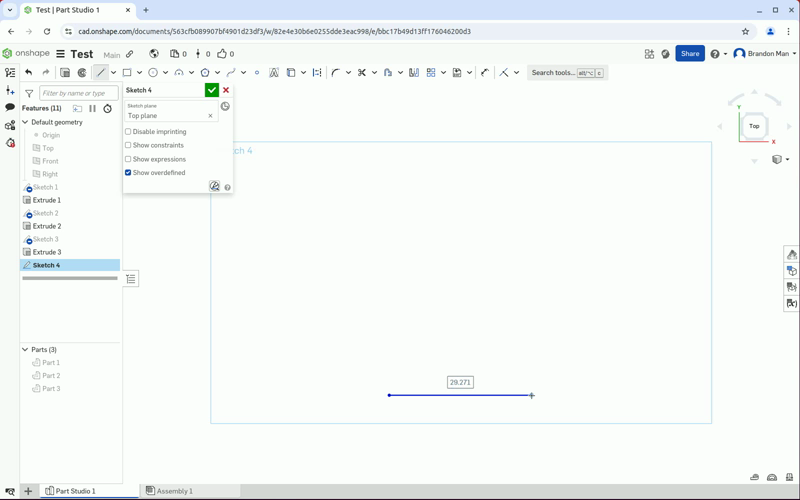
mouse_move(561, 395)
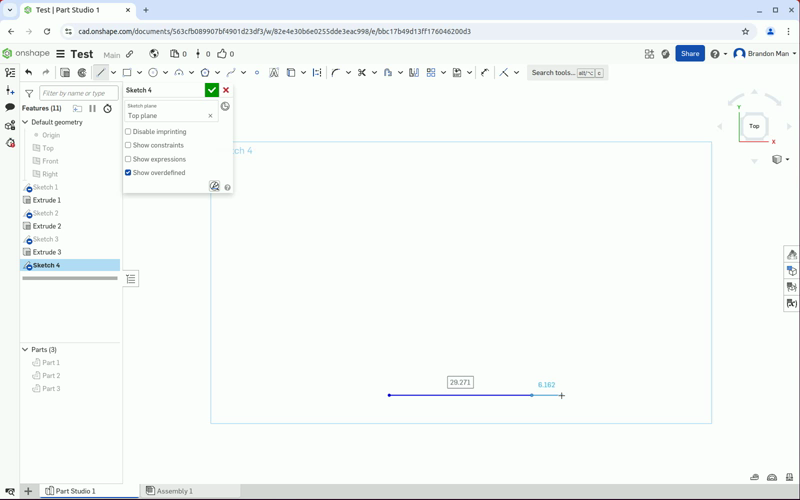
mouse_move(531, 390)
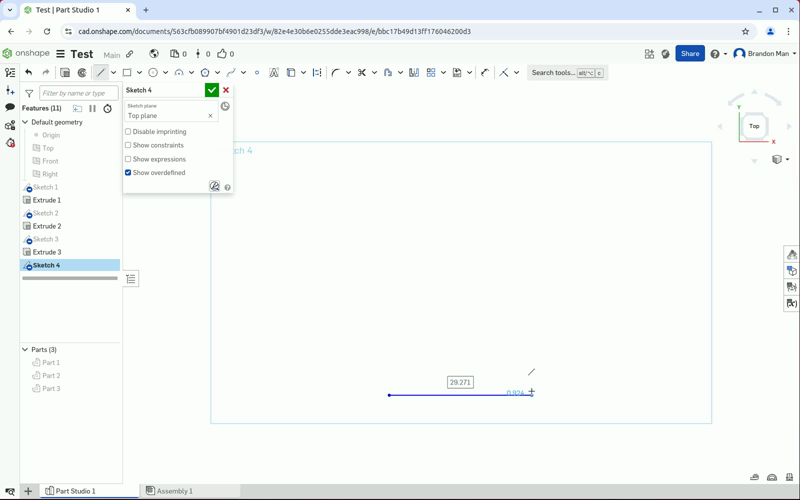
scroll(6)
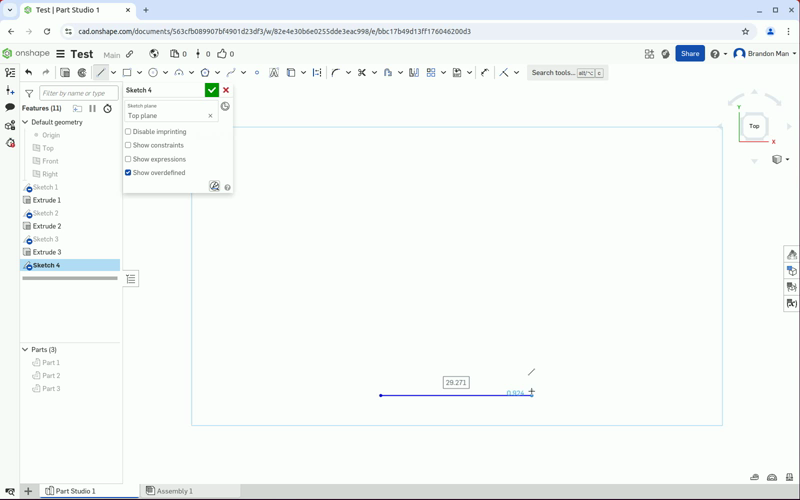
scroll(6)
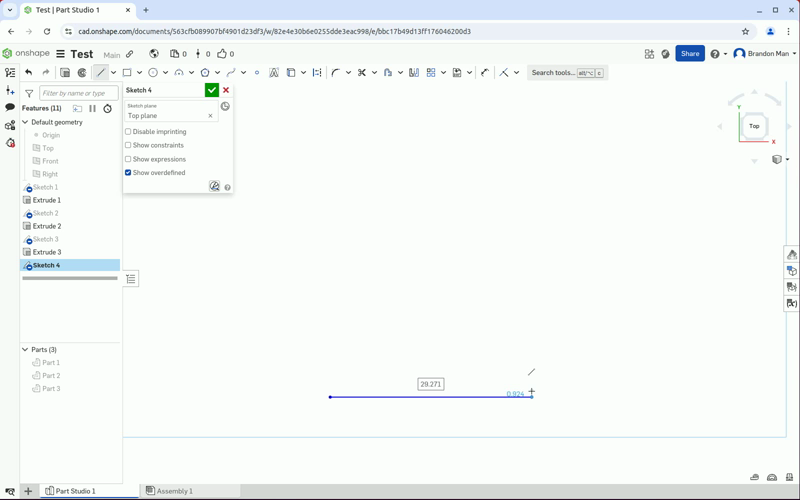
scroll(6)
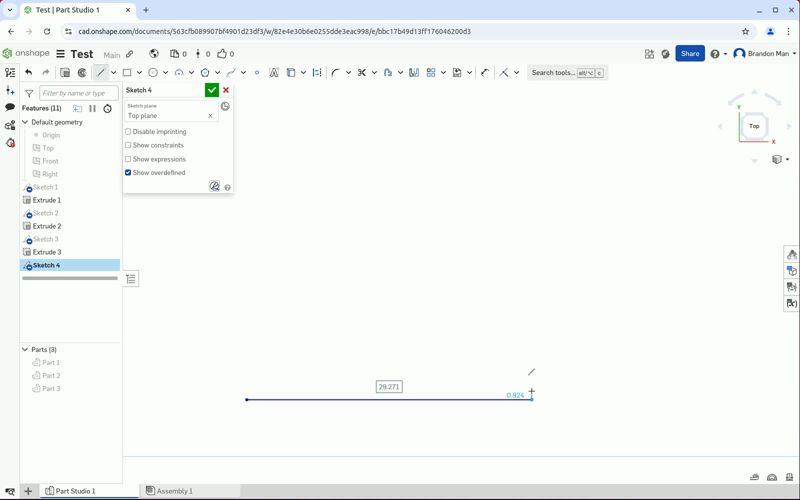
scroll(6)
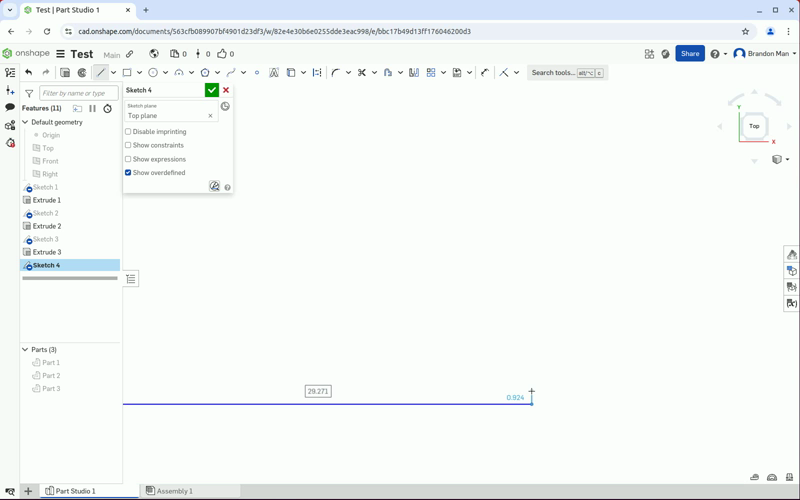
scroll(6)
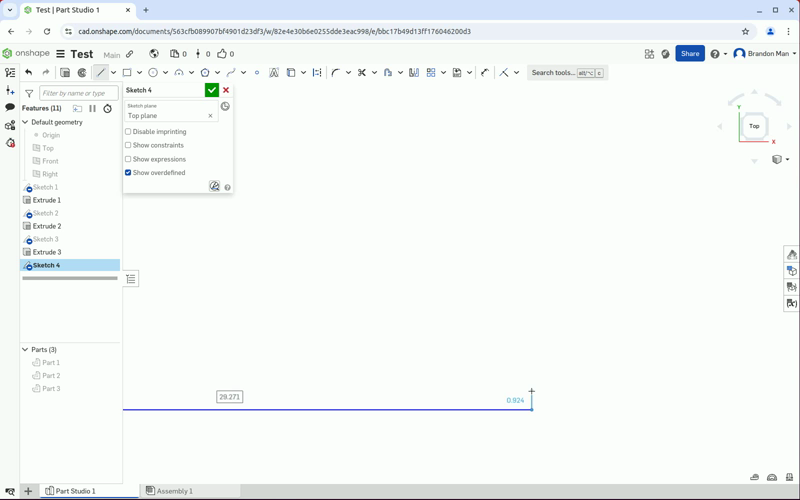
scroll(6)
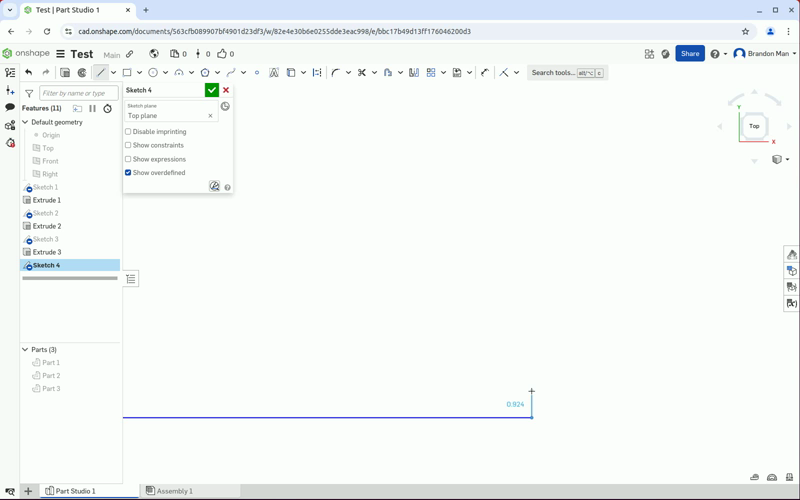
scroll(6)
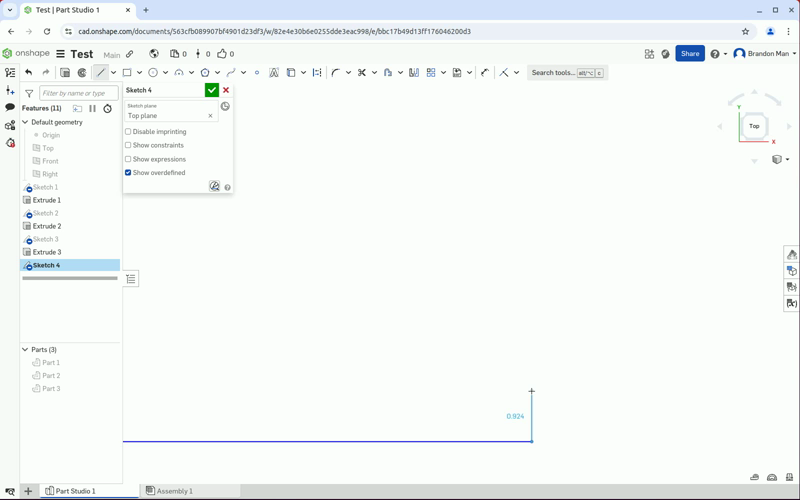
click(531, 390)
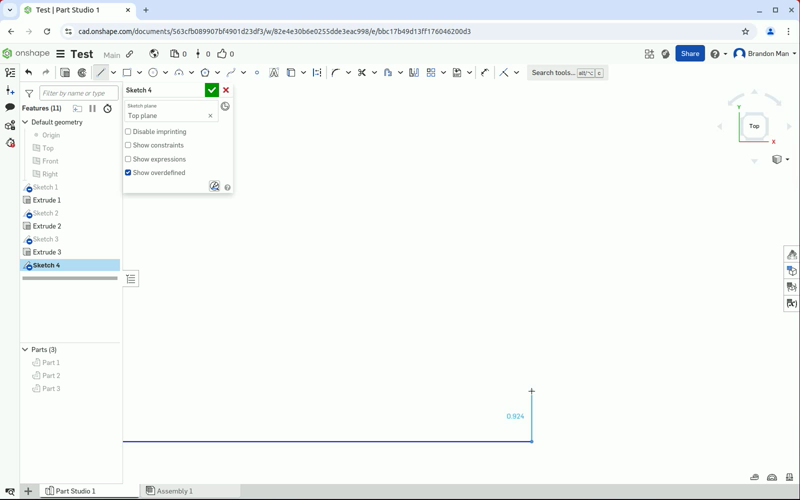
scroll(-6)
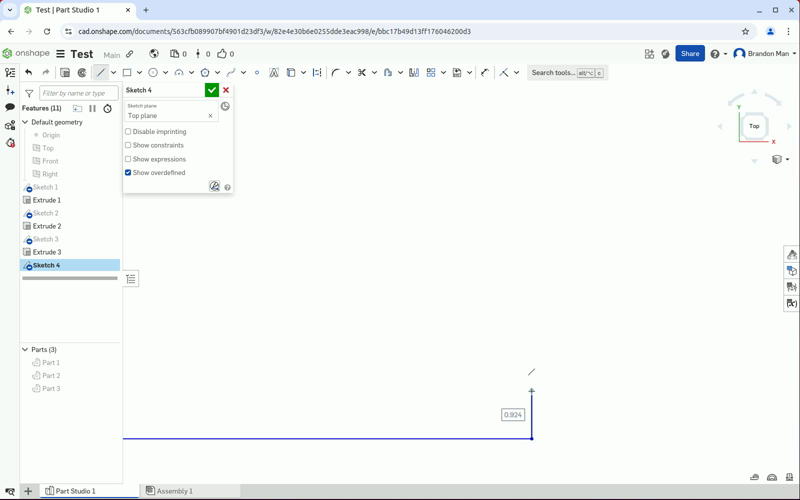
scroll(-6)
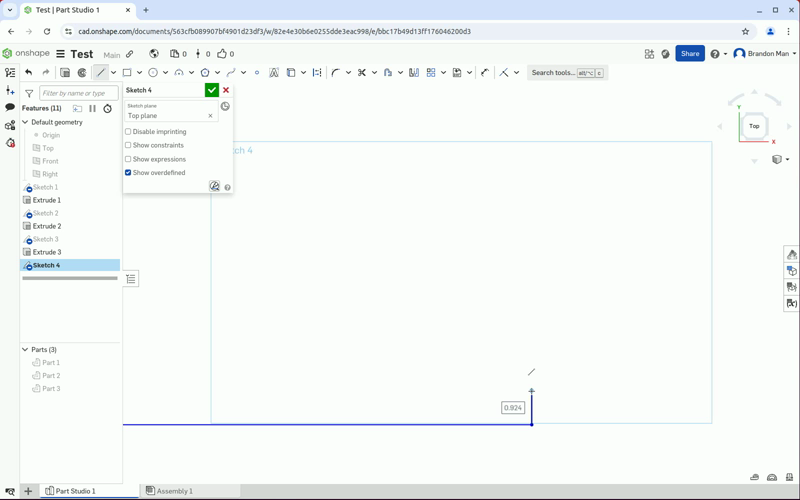
scroll(-6)
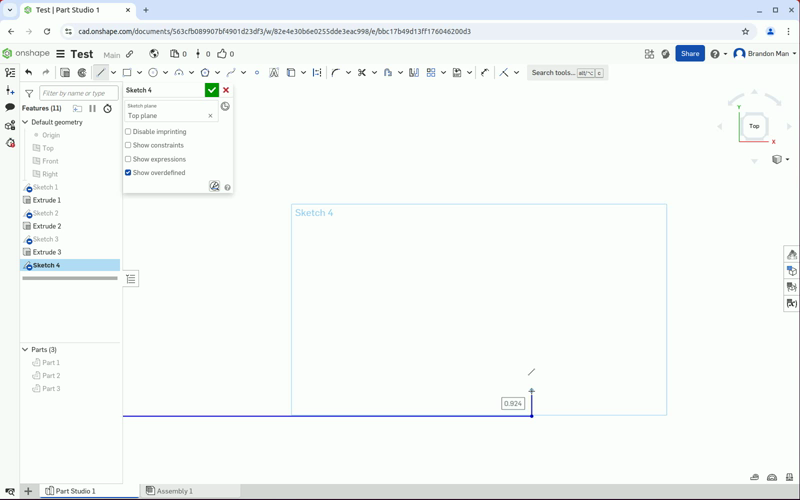
scroll(-6)
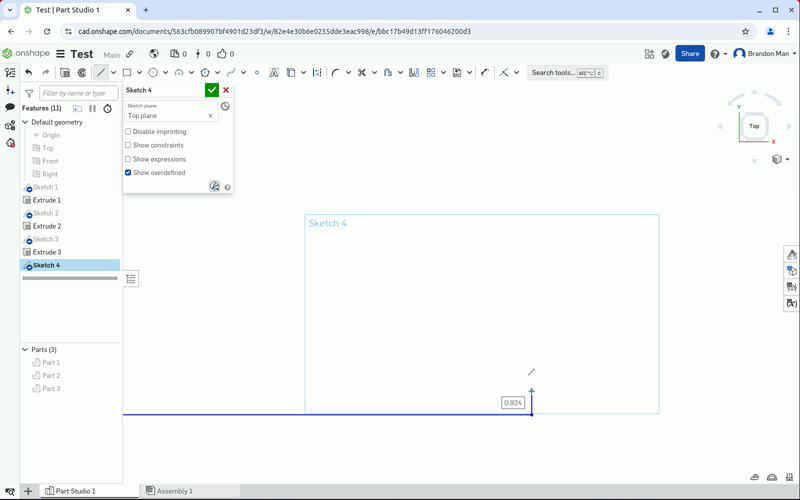
scroll(-6)
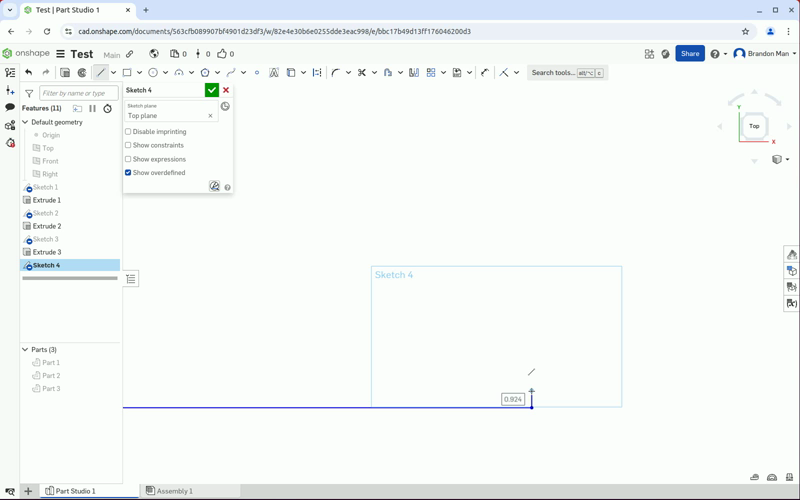
scroll(-6)
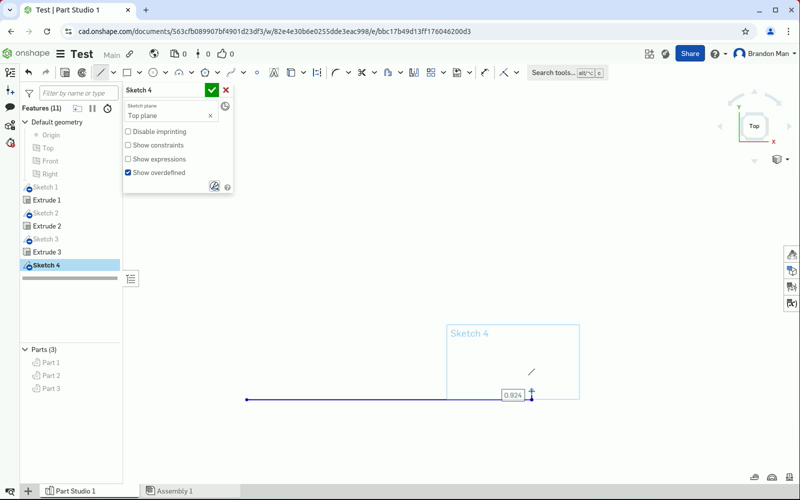
scroll(-6)
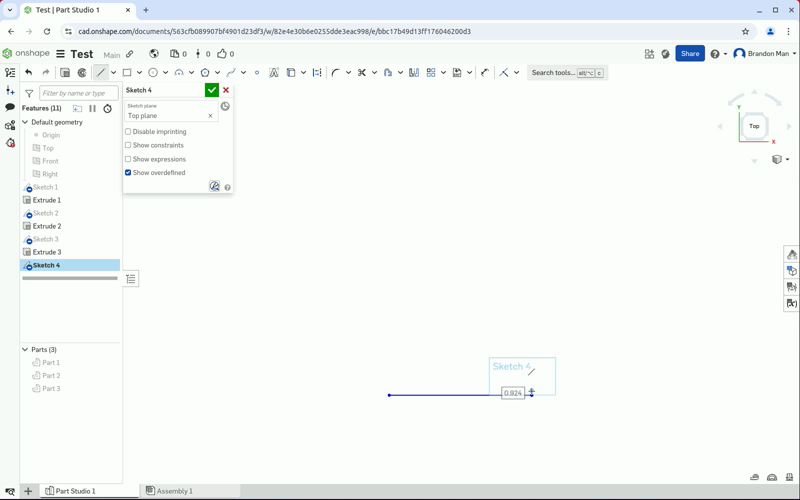
key_up(shift)
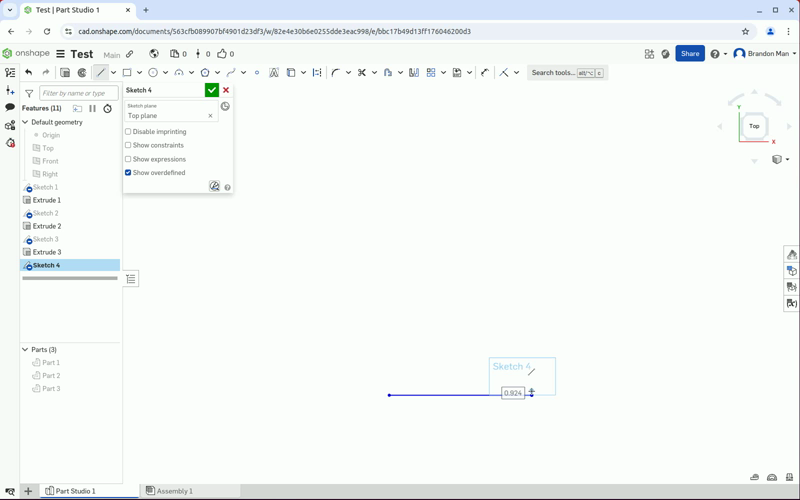
key_down(shift)
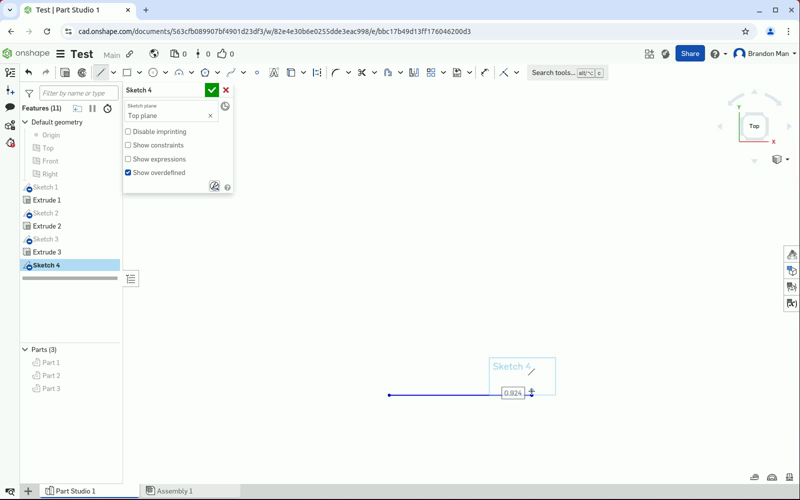
mouse_move(389, 390)
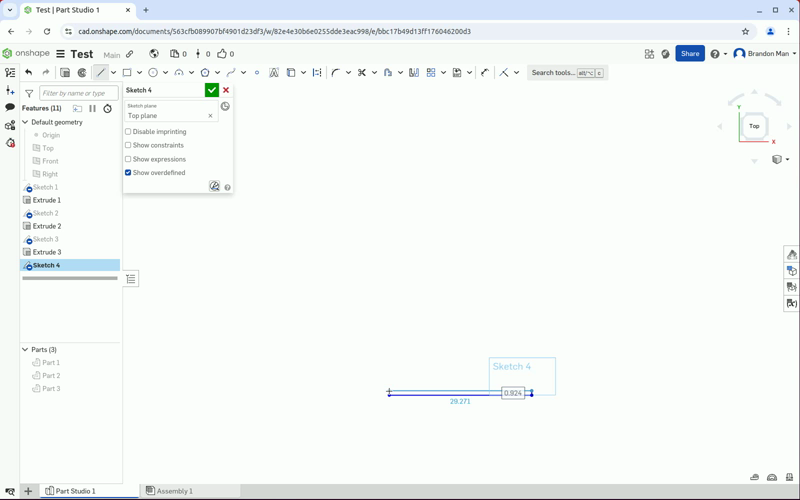
click(389, 390)
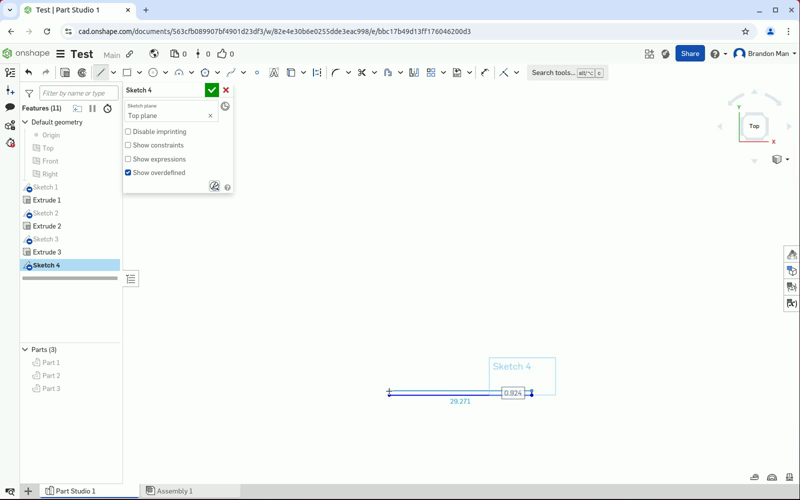
key_up(shift)
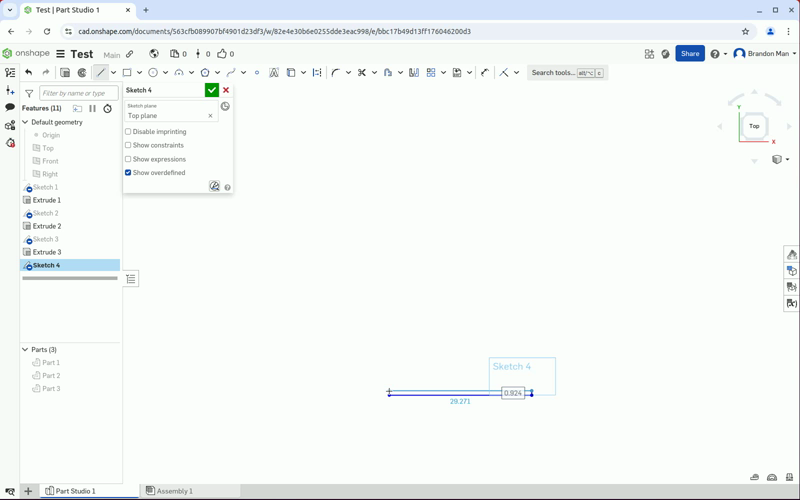
mouse_move(419, 390)
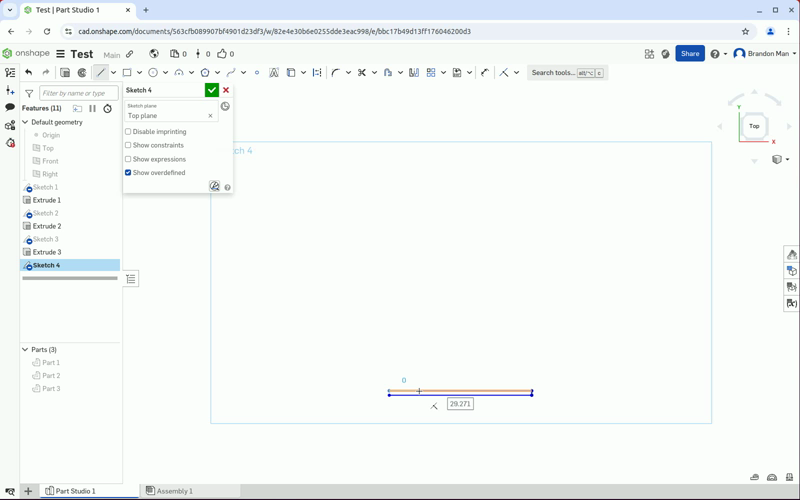
key_down(shift)
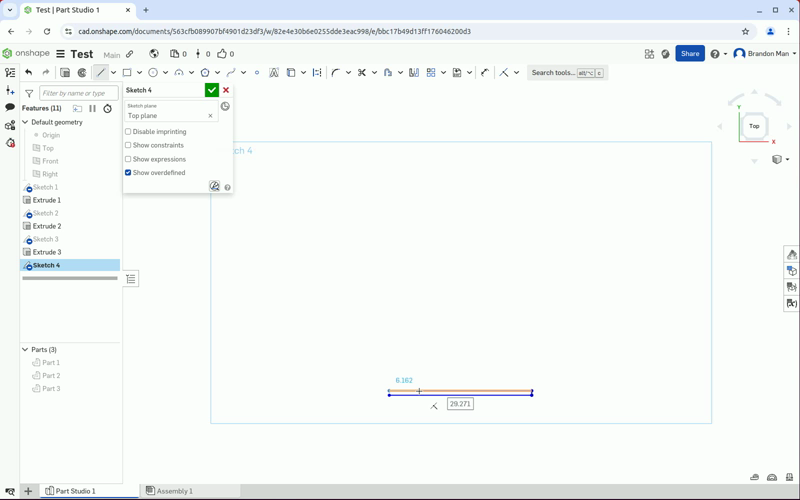
mouse_move(389, 395)
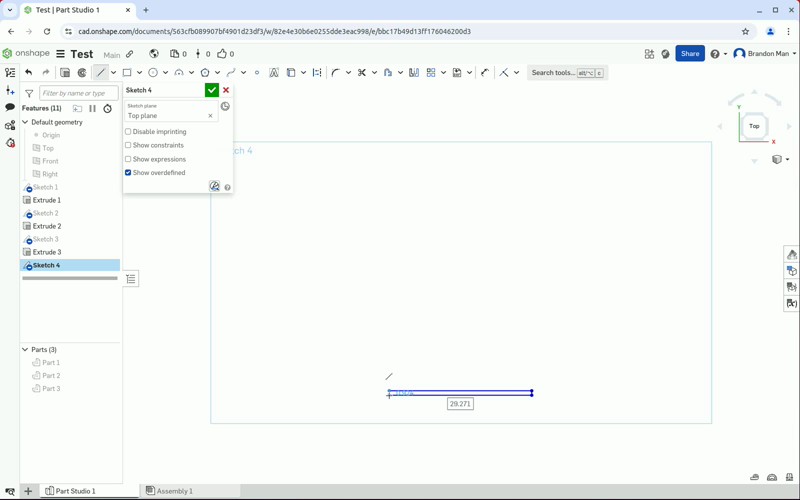
scroll(6)
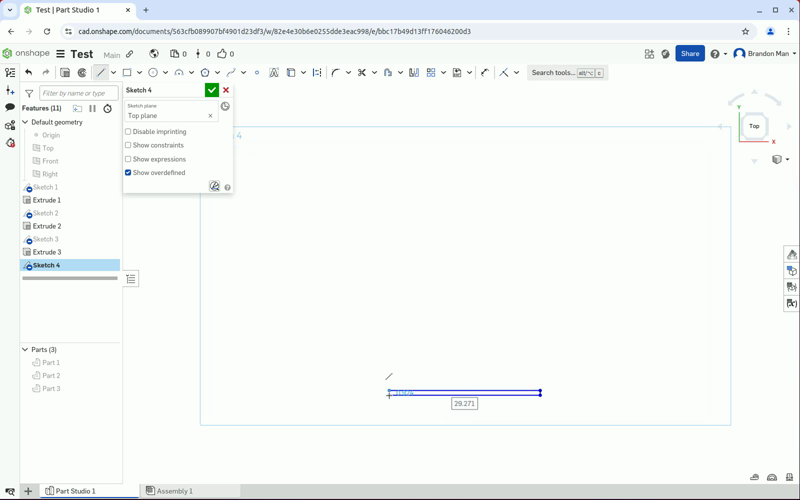
scroll(6)
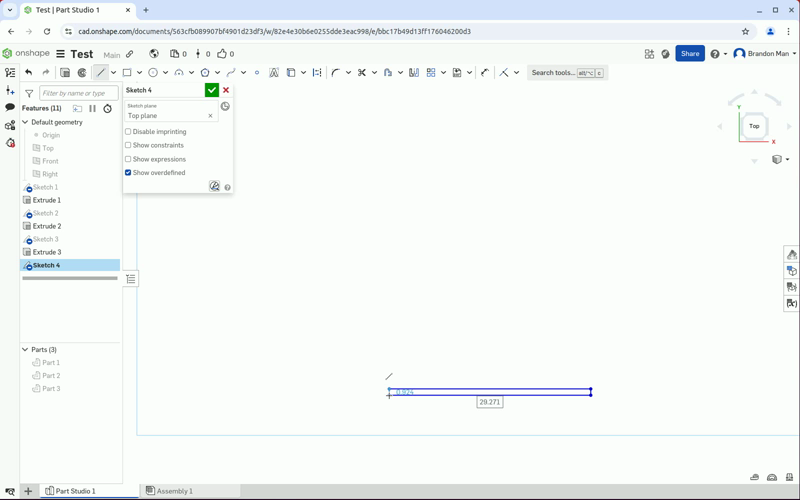
scroll(6)
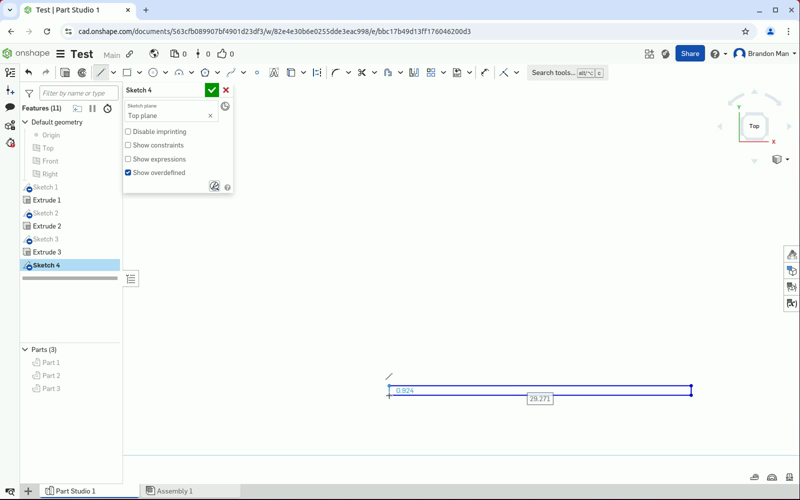
scroll(6)
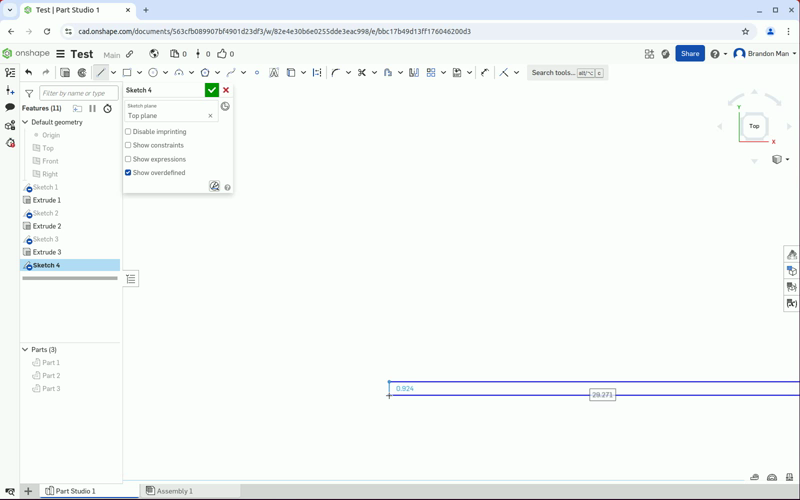
scroll(6)
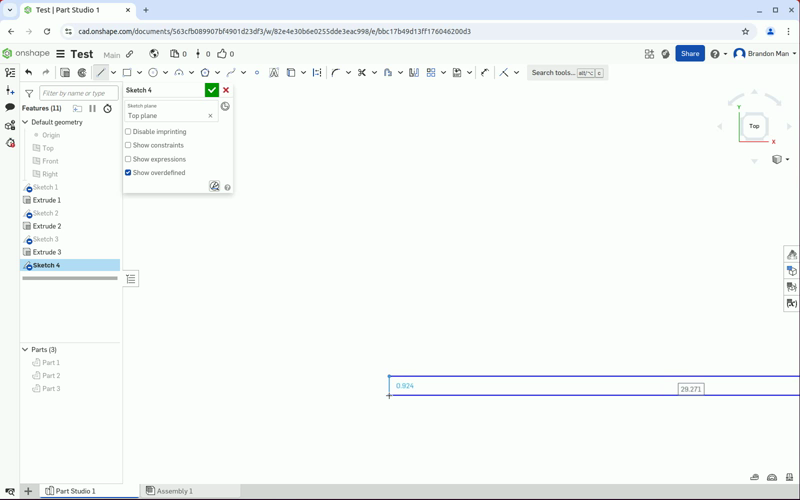
scroll(6)
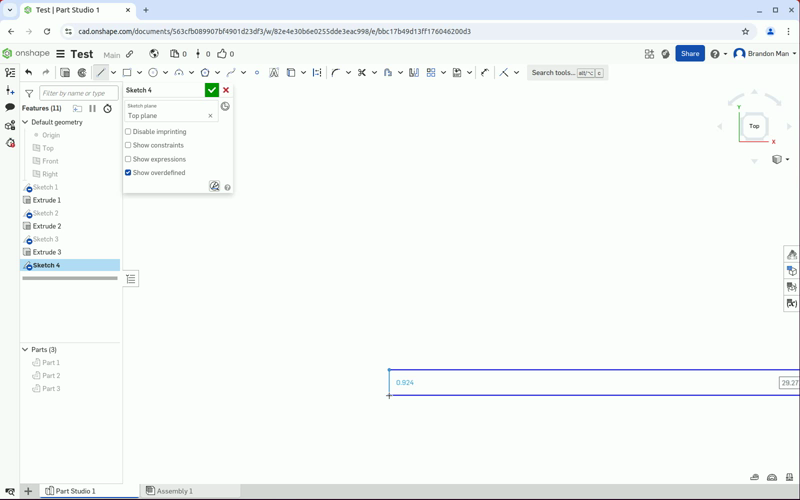
scroll(6)
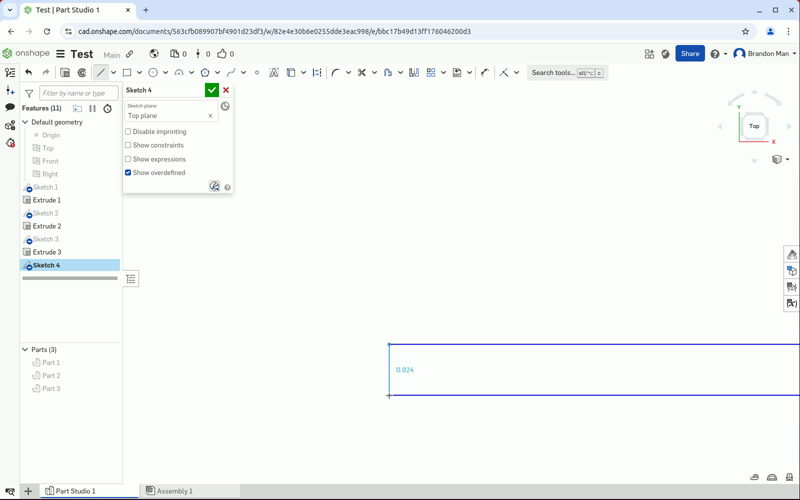
key_up(shift)
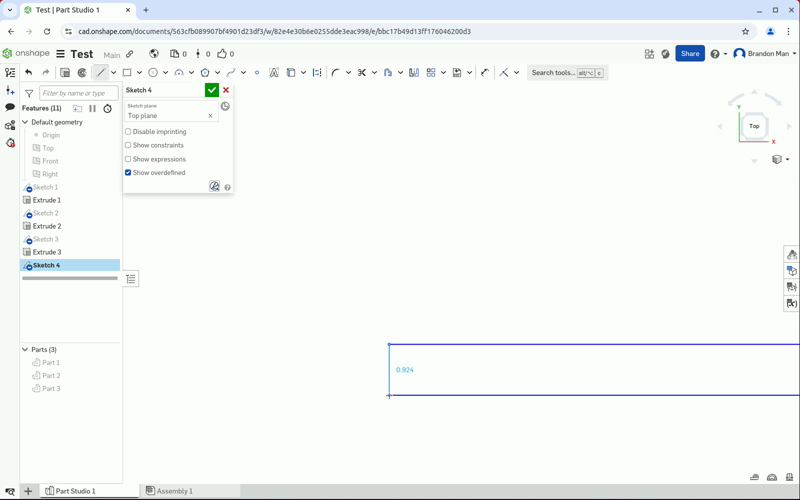
click(389, 395)
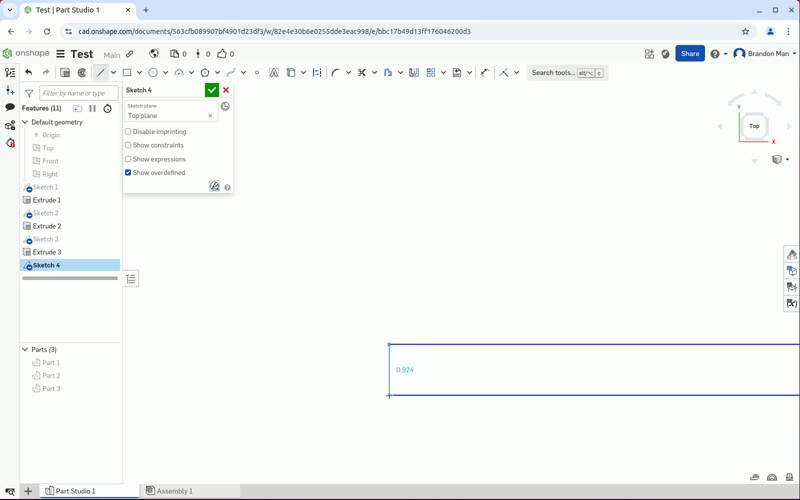
scroll(-6)
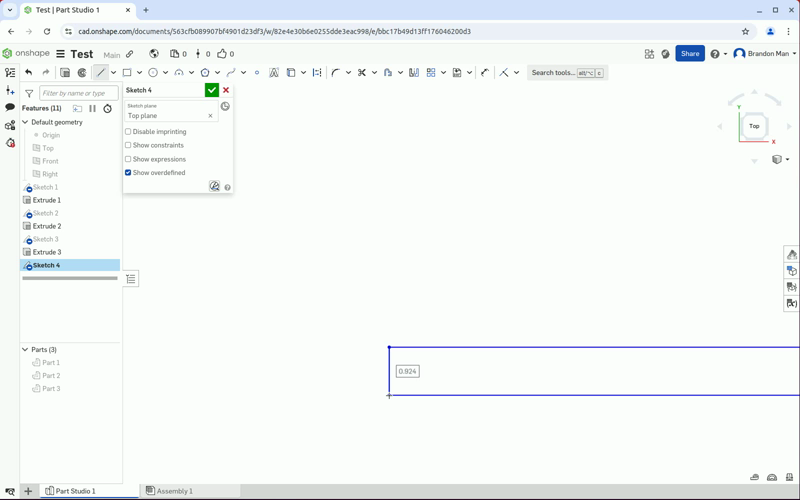
scroll(-6)
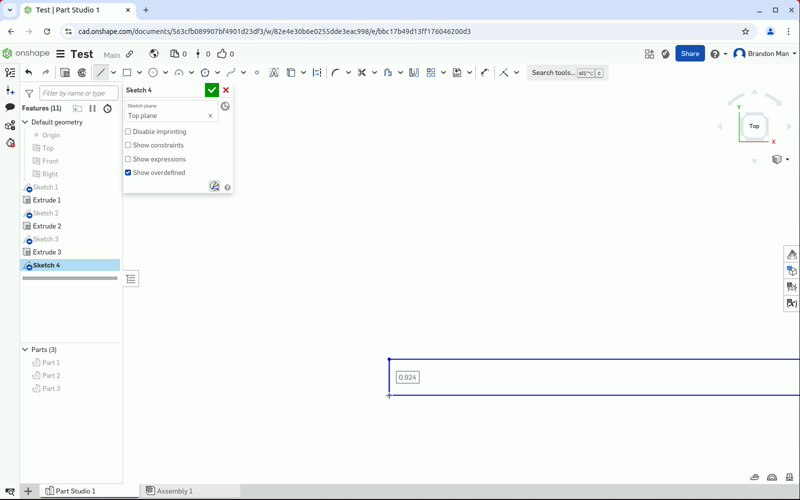
scroll(-6)
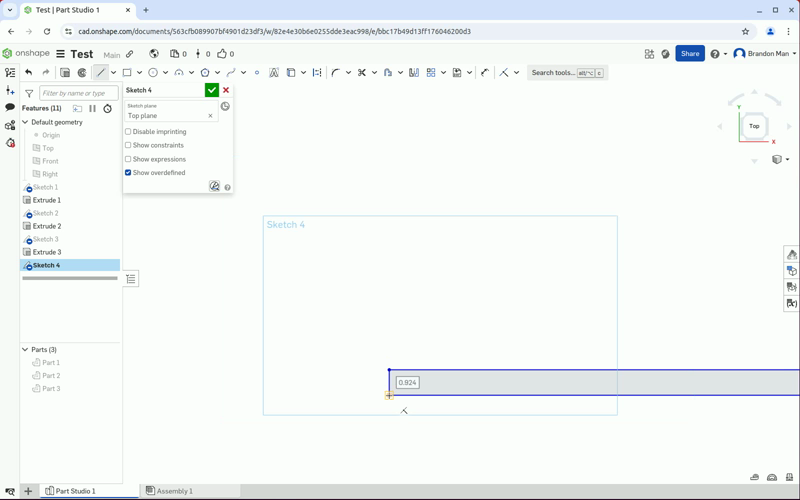
scroll(-6)
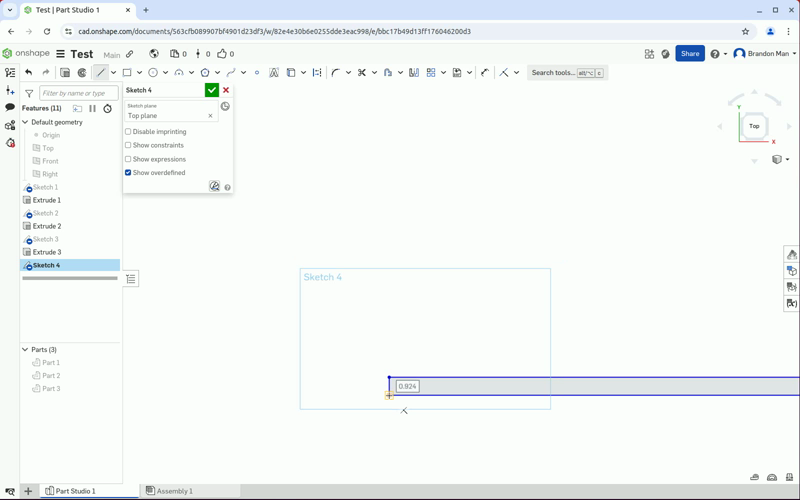
scroll(-6)
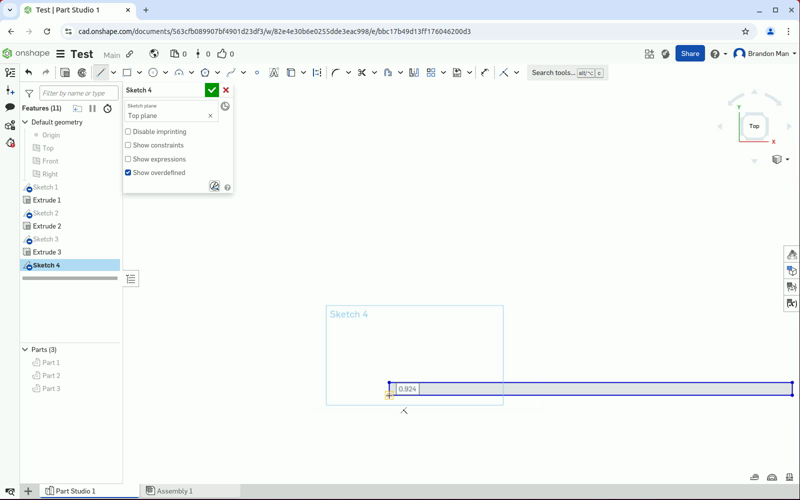
scroll(-6)
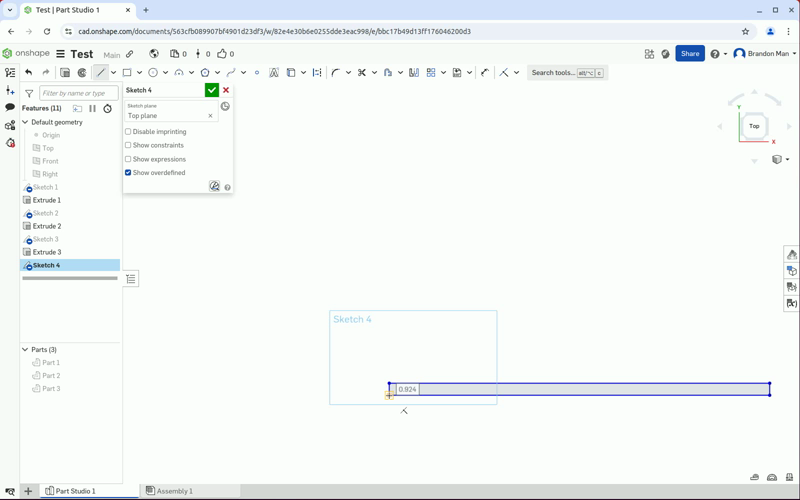
scroll(-6)
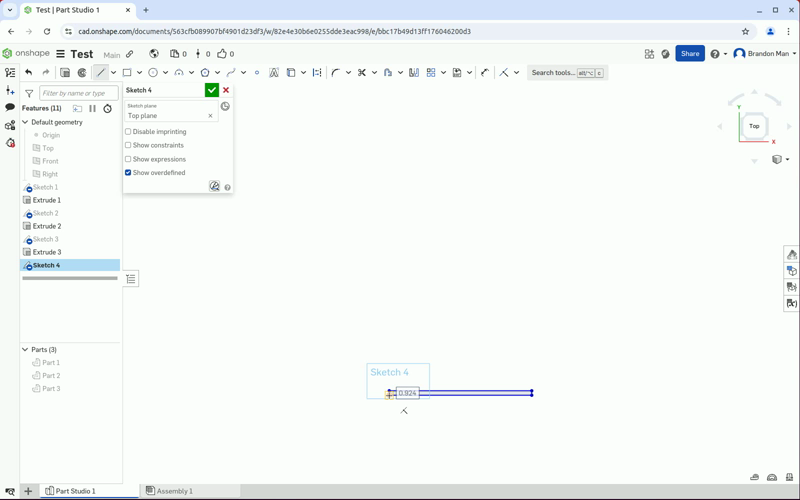
key(esc)
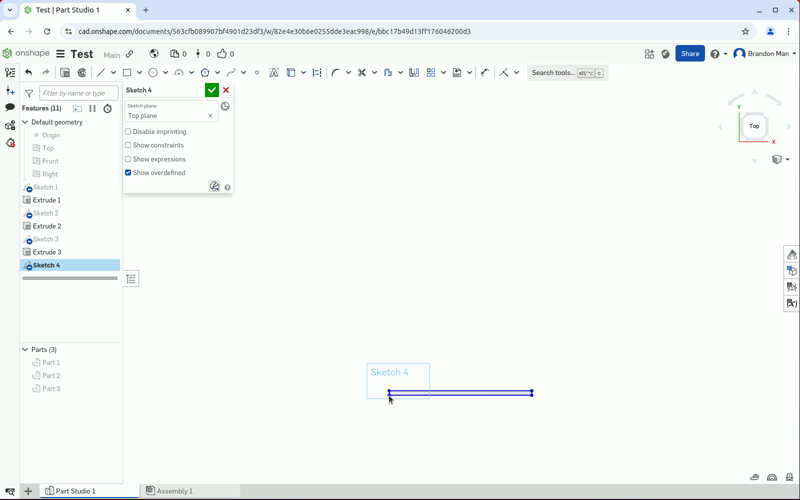
mouse_move(396, 394)
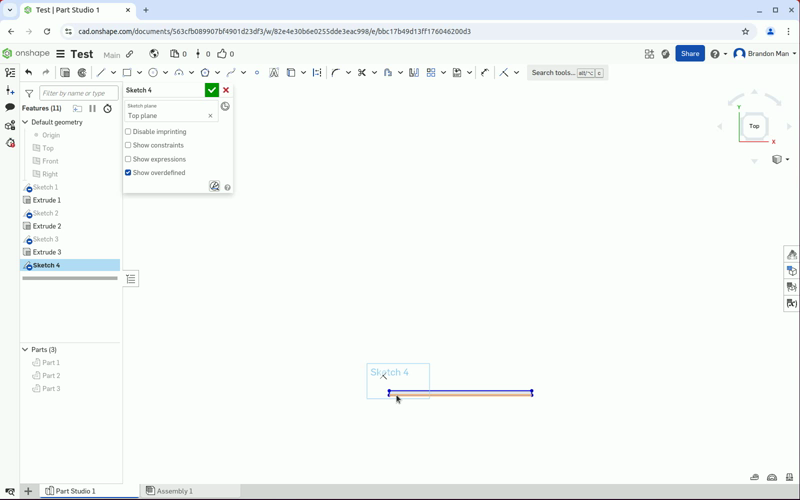
scroll(6)
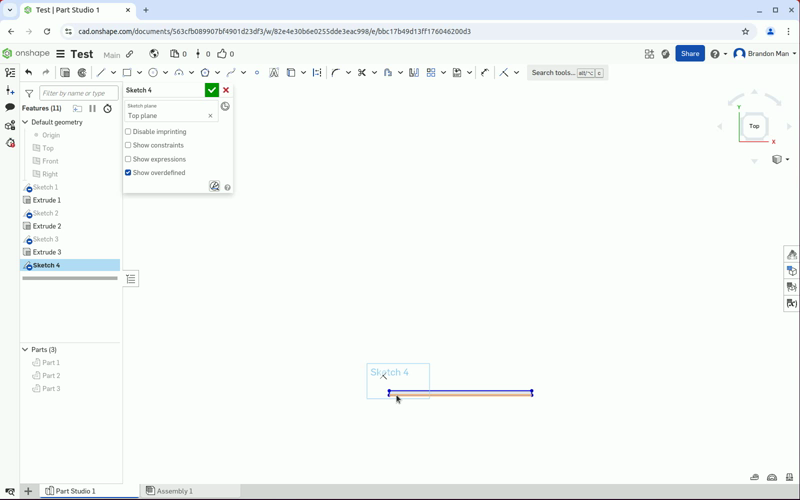
scroll(6)
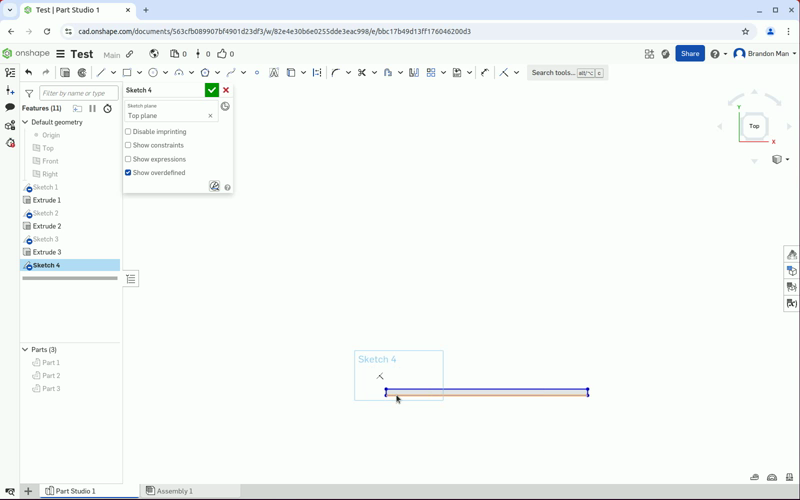
scroll(6)
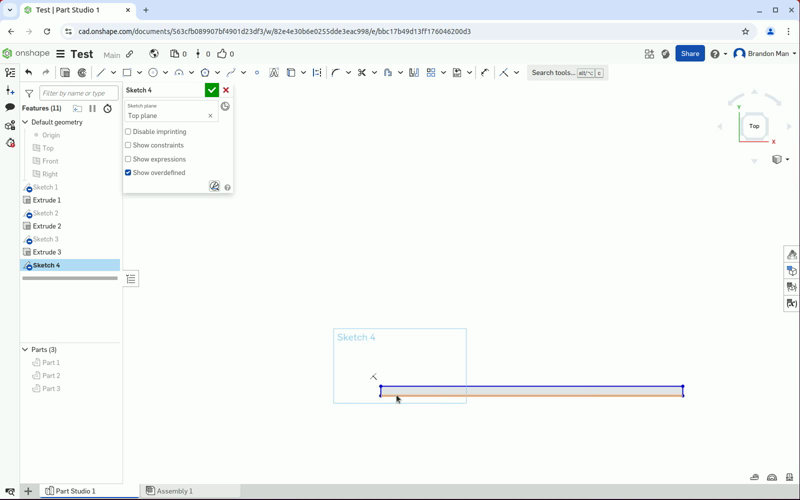
scroll(6)
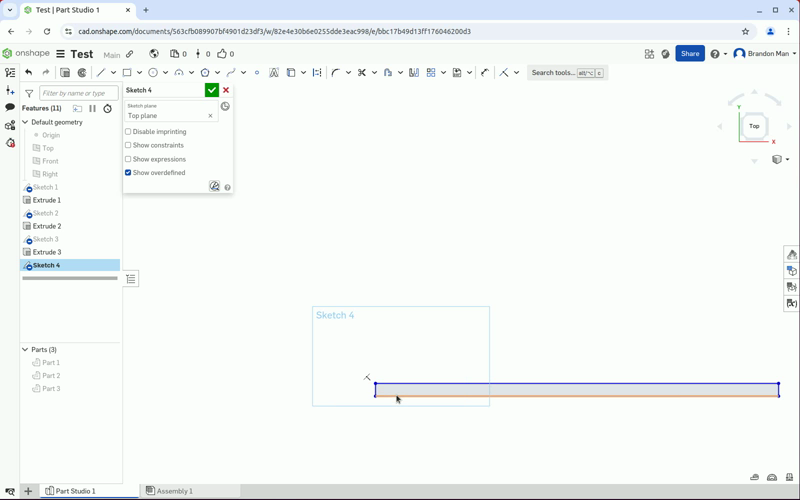
scroll(6)
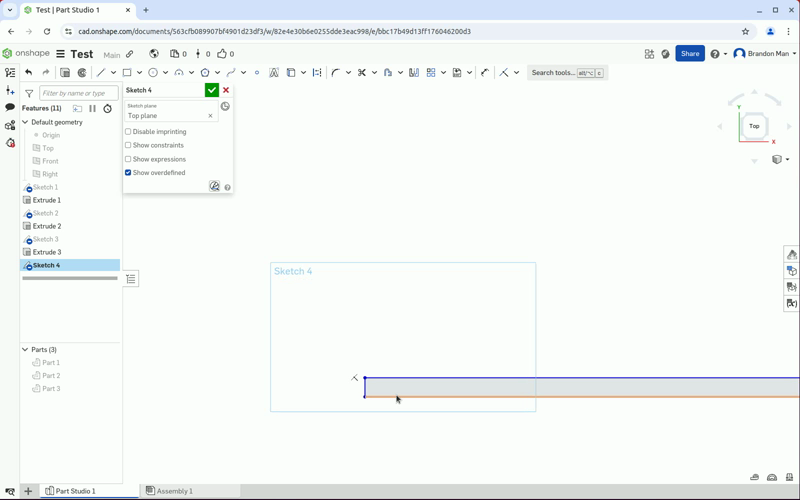
scroll(6)
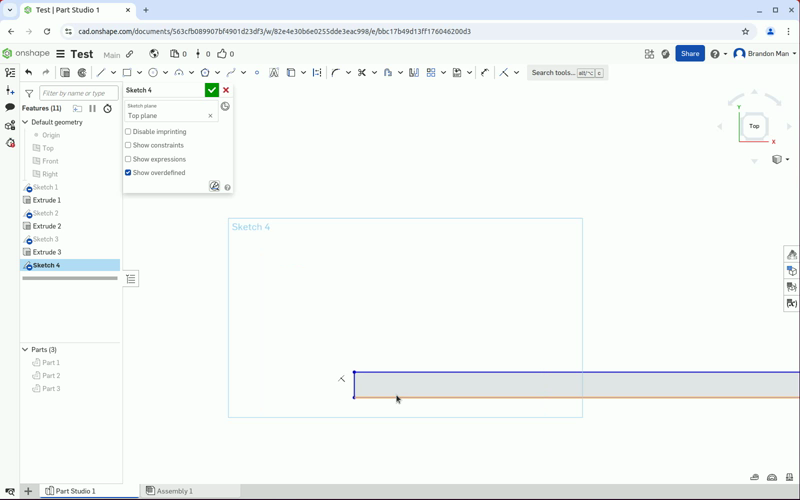
scroll(6)
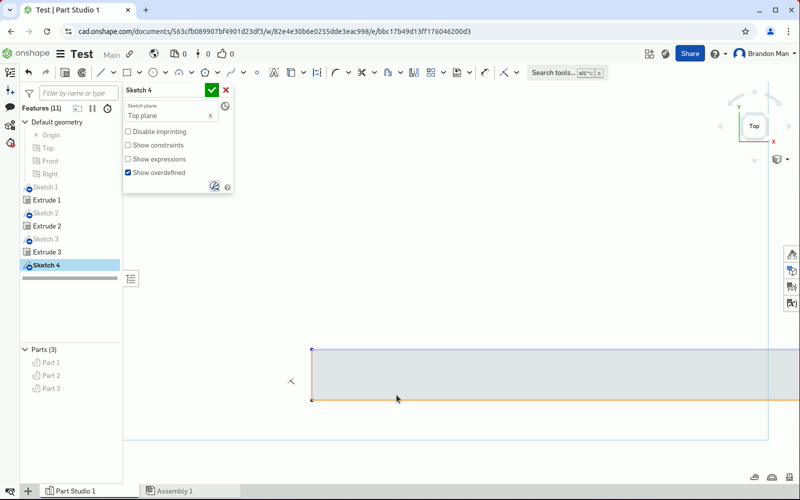
click(396, 394)
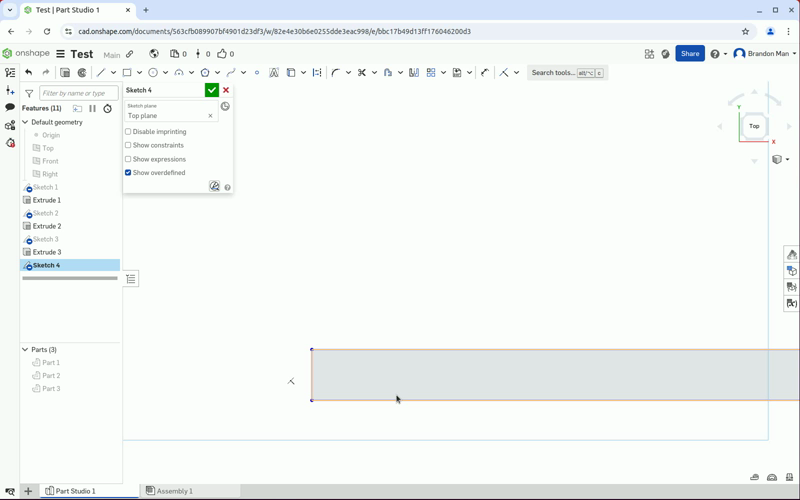
scroll(-6)
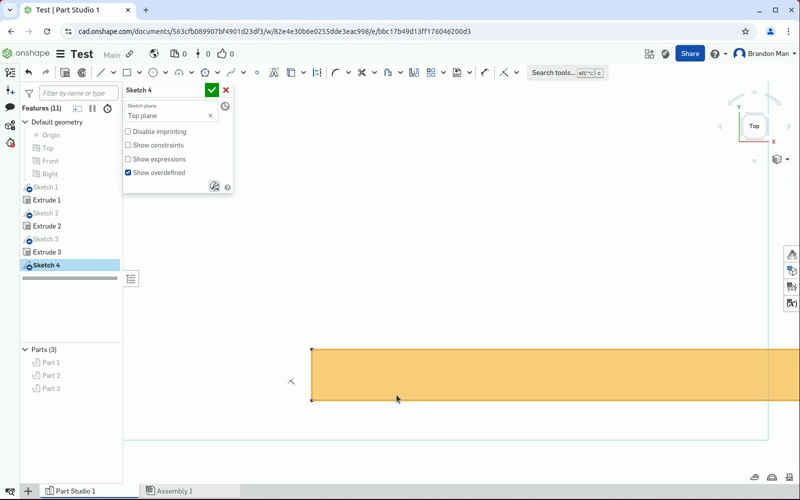
scroll(-6)
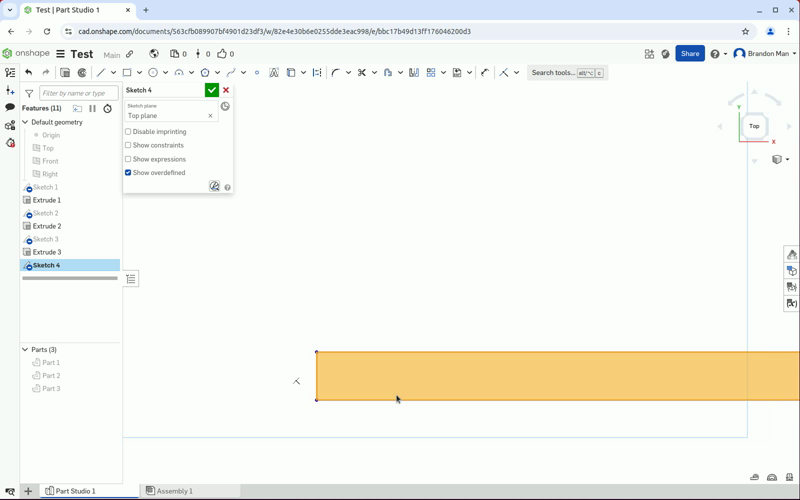
scroll(-6)
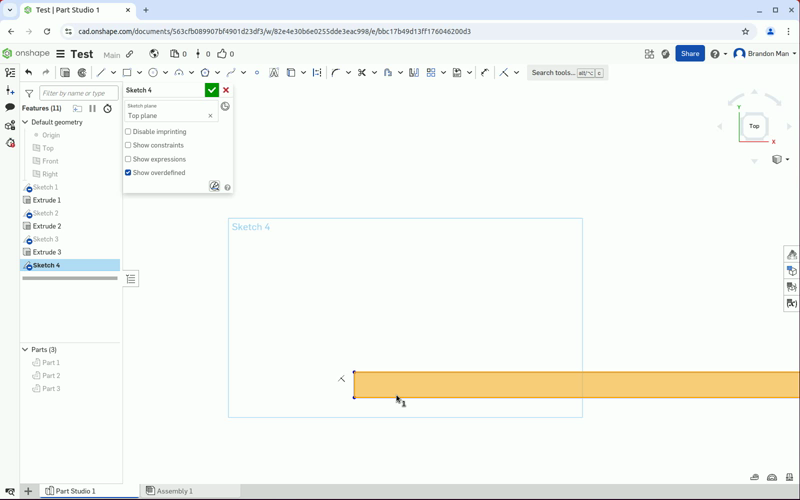
scroll(-6)
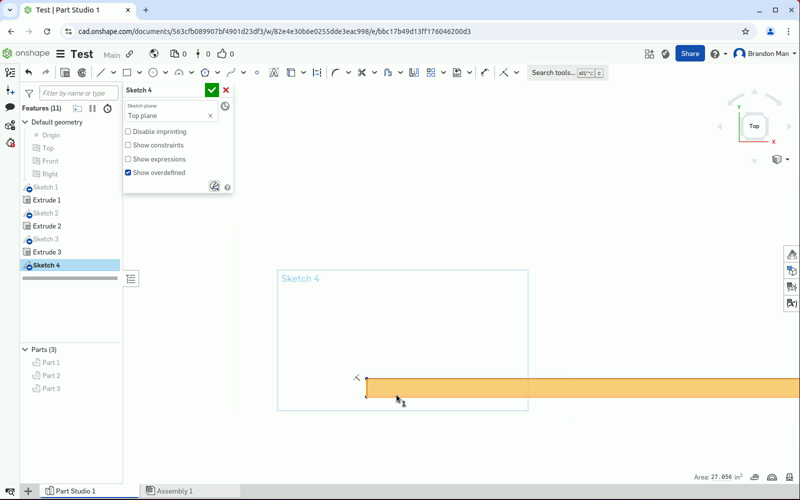
scroll(-6)
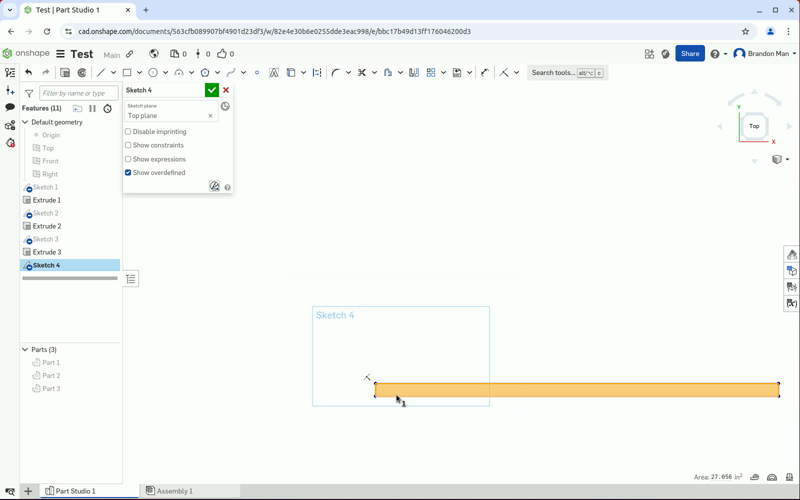
scroll(-6)
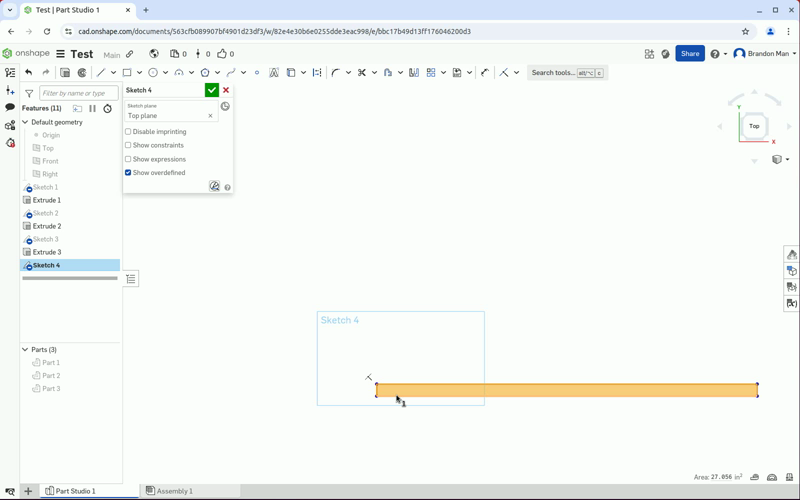
scroll(-6)
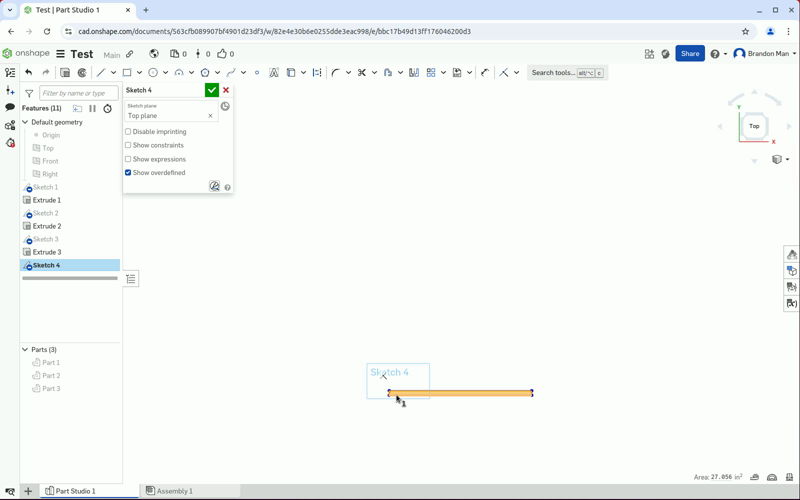
mouse_move(73, 352)
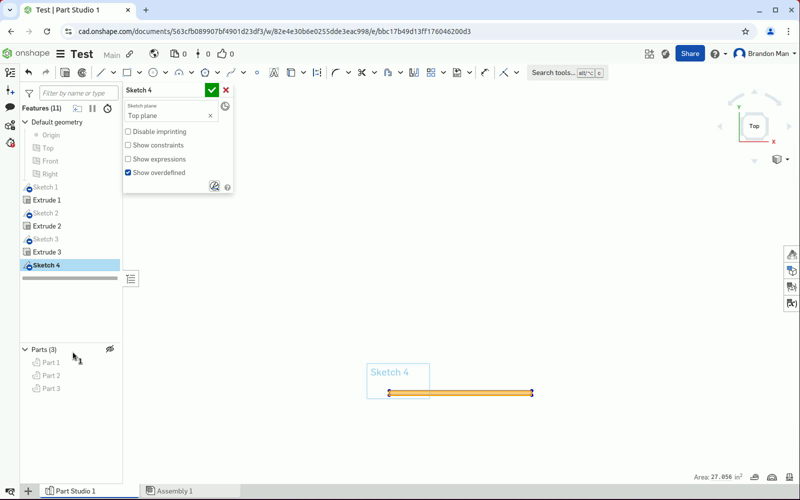
key(shift+y)
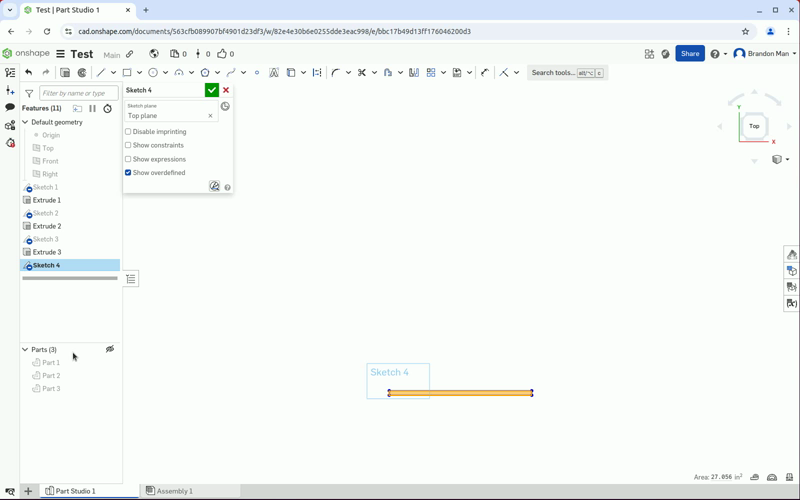
key(shift+e)
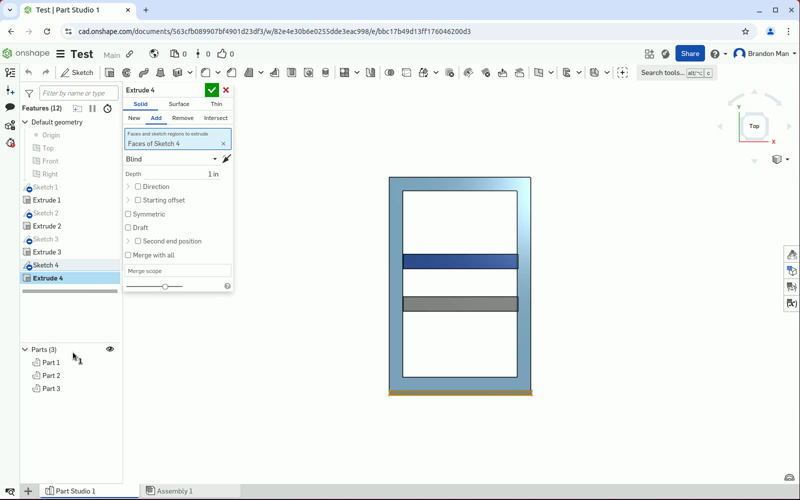
mouse_move(143, 106)
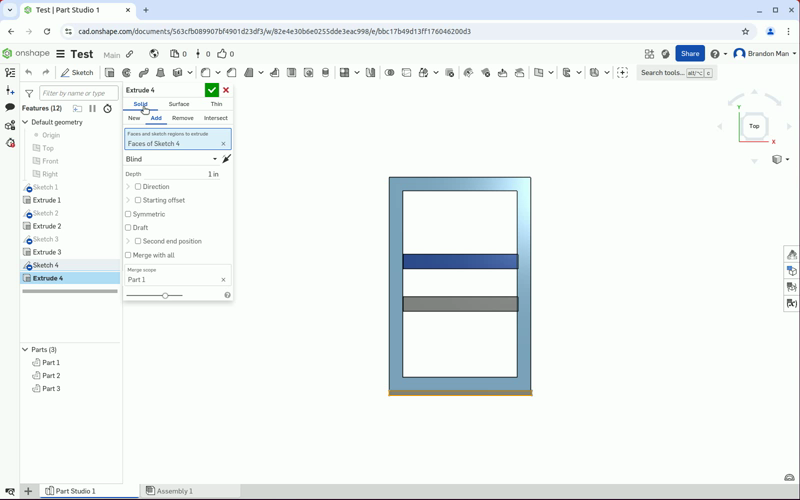
click(143, 106)
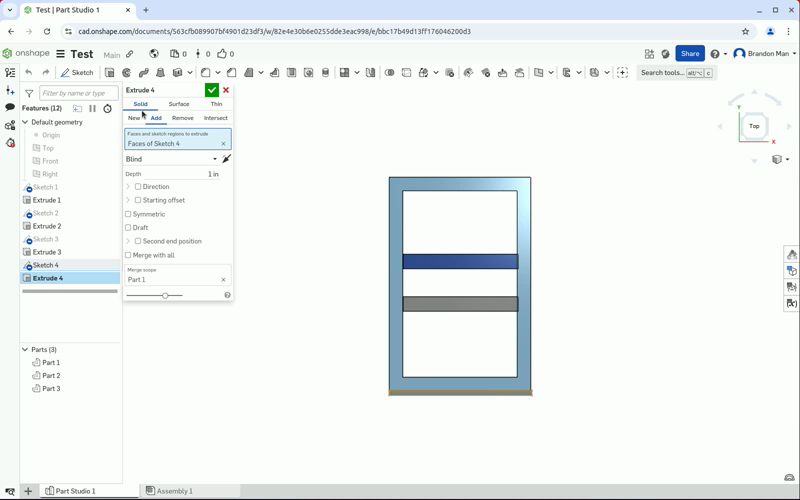
mouse_move(137, 120)
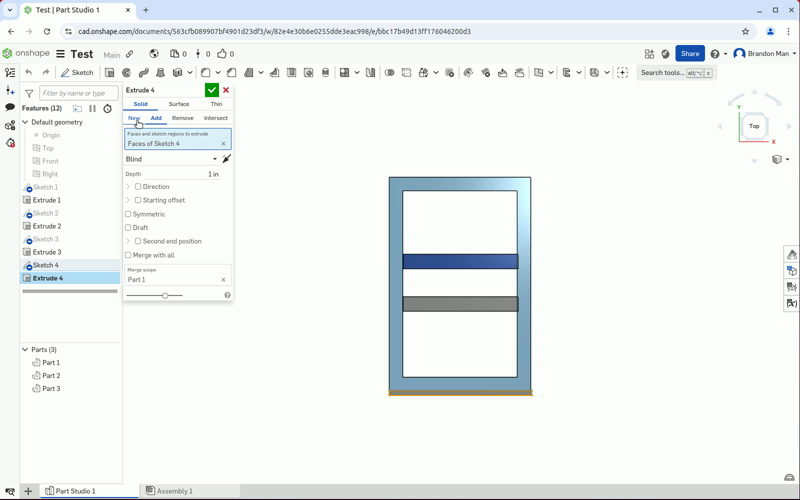
click(137, 120)
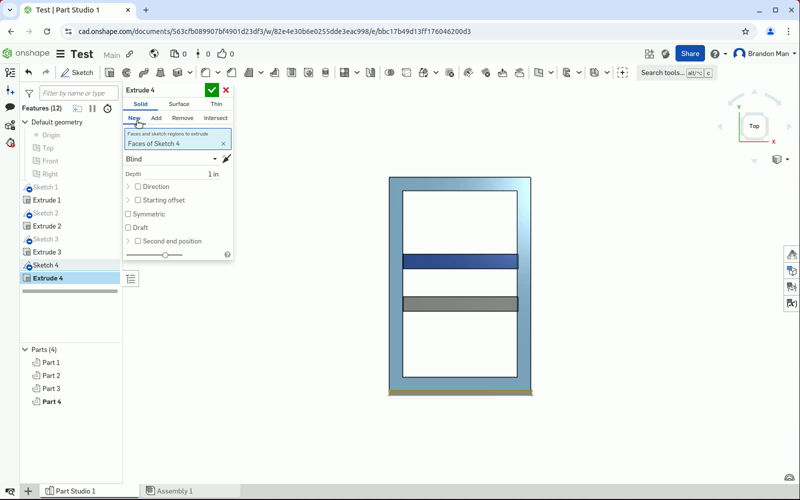
key(tab, 4)
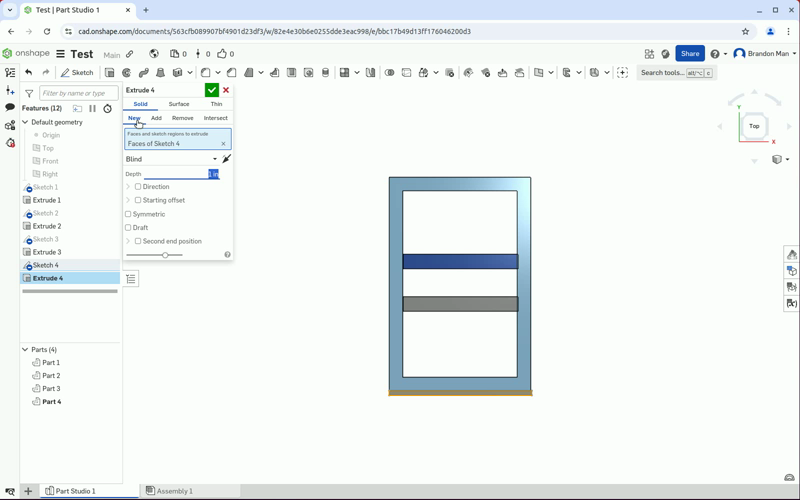
text(11.795)
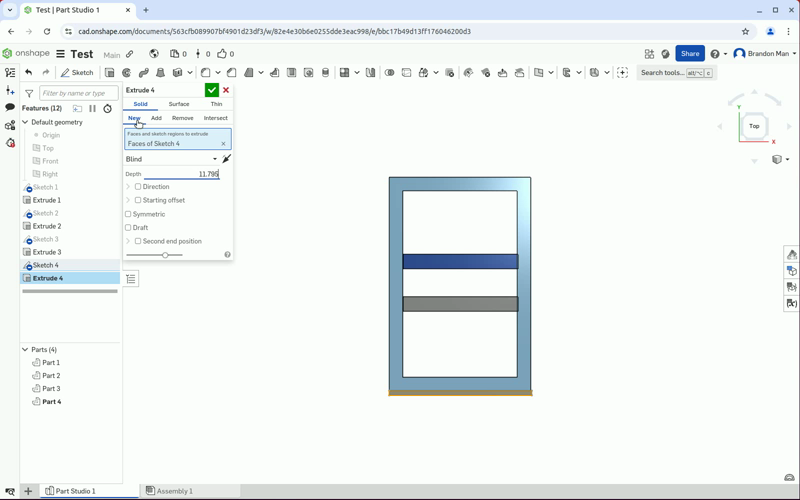
key(enter)
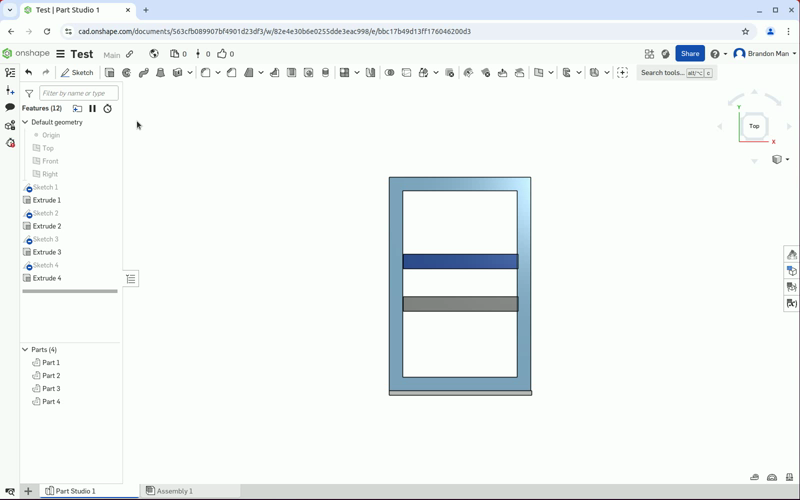
key(shift+h)
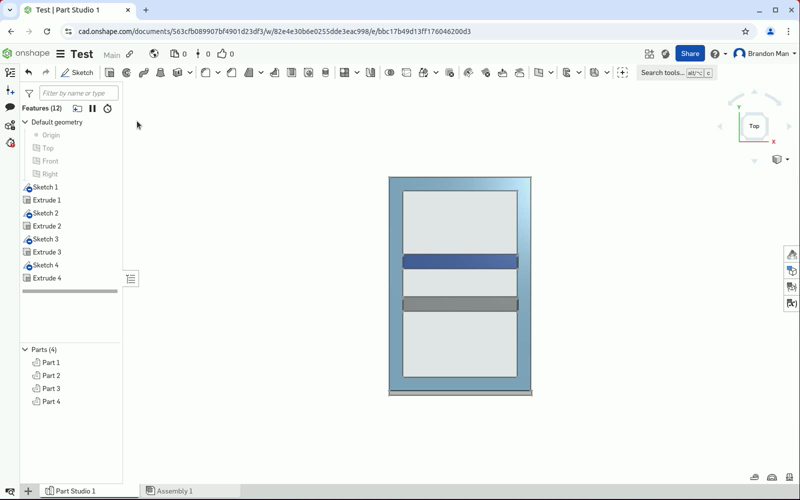
key(shift+h)
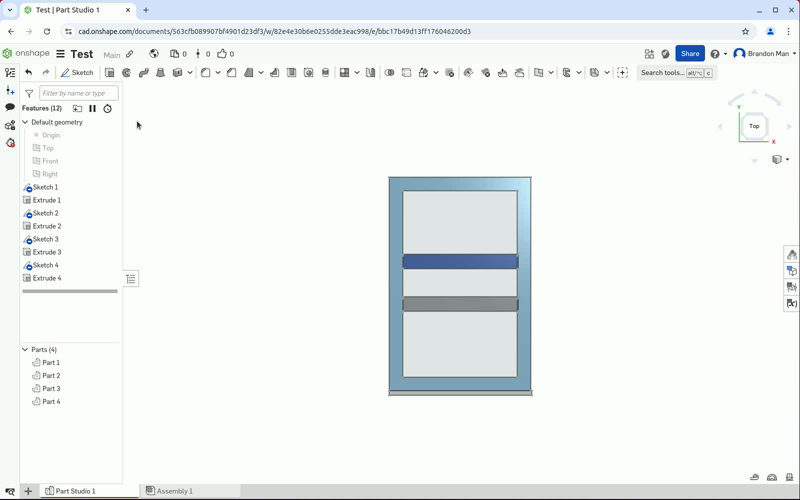
key(shift+7)
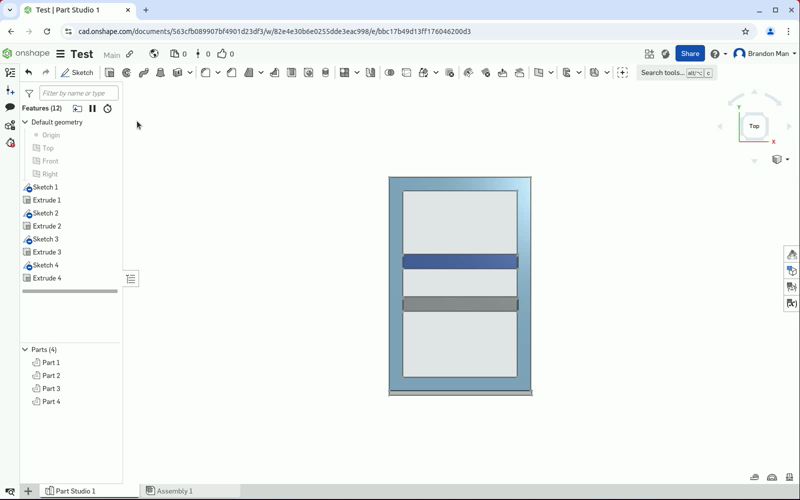
key(up, 3)
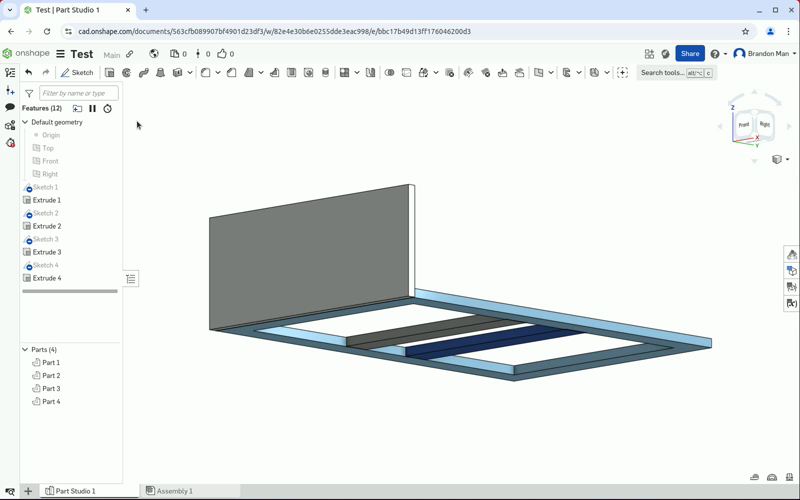
key(left, 3)
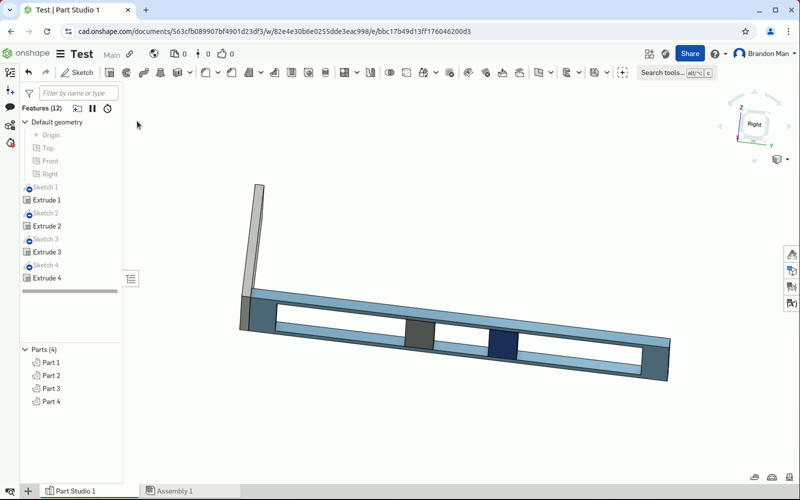
key(right, 3)
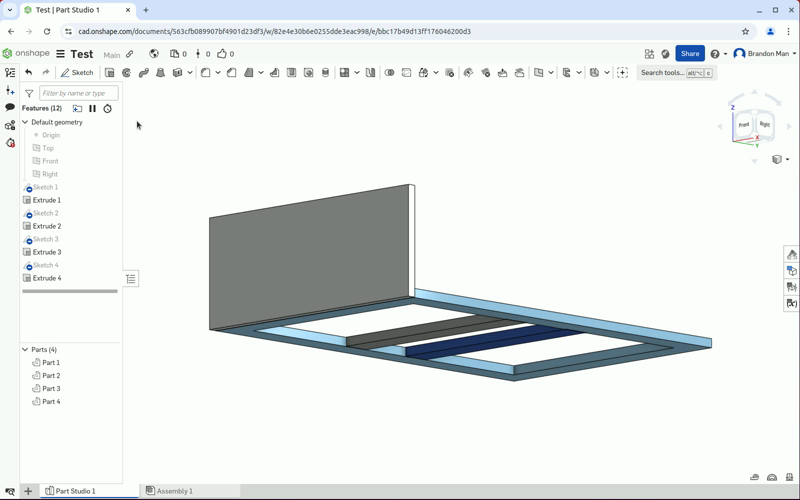
key(down, 3)
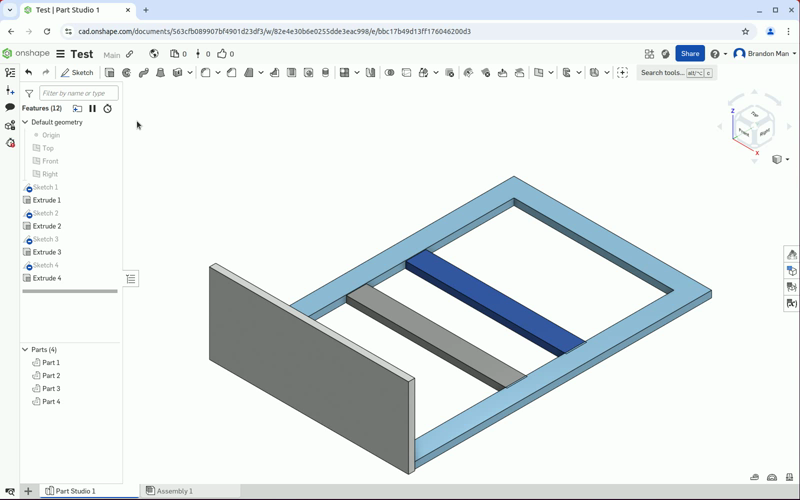
mouse_move(73, 189)
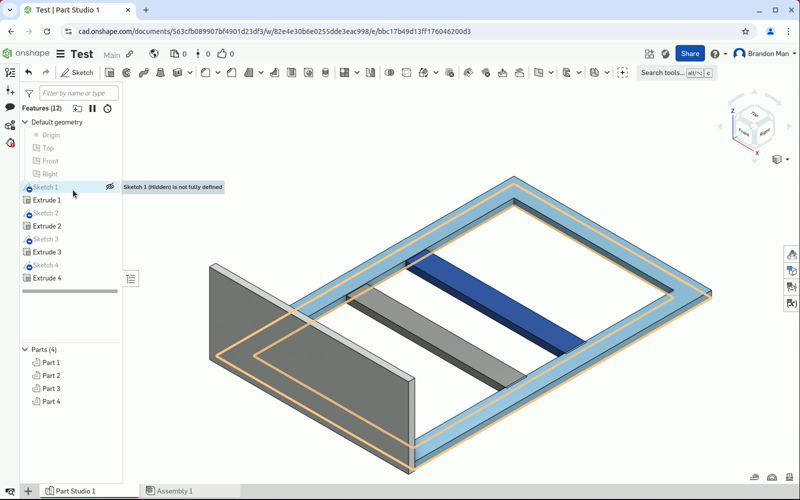
click(73, 189)